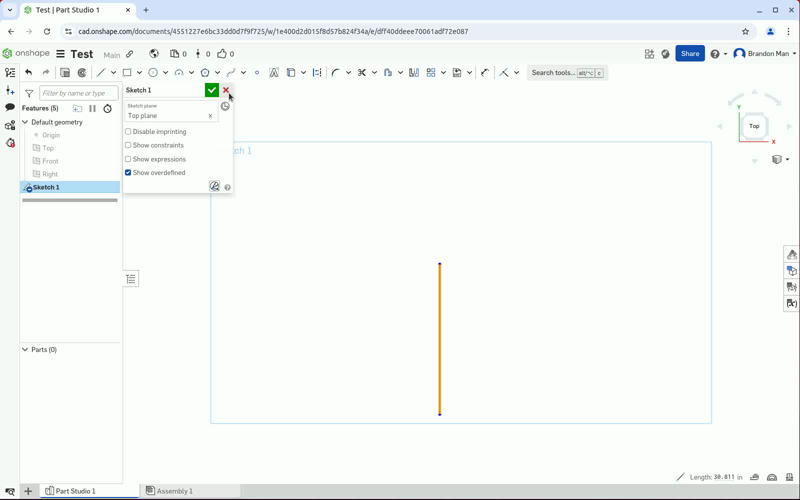
key(shift+h)
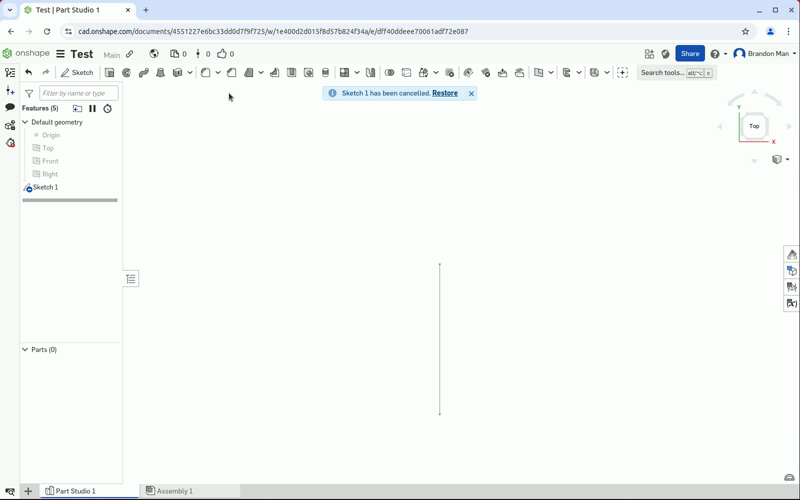
mouse_move(73, 352)
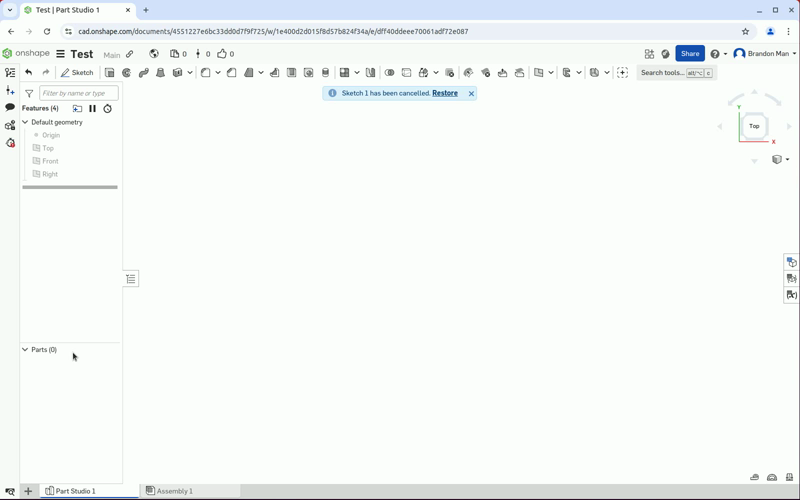
key(y)
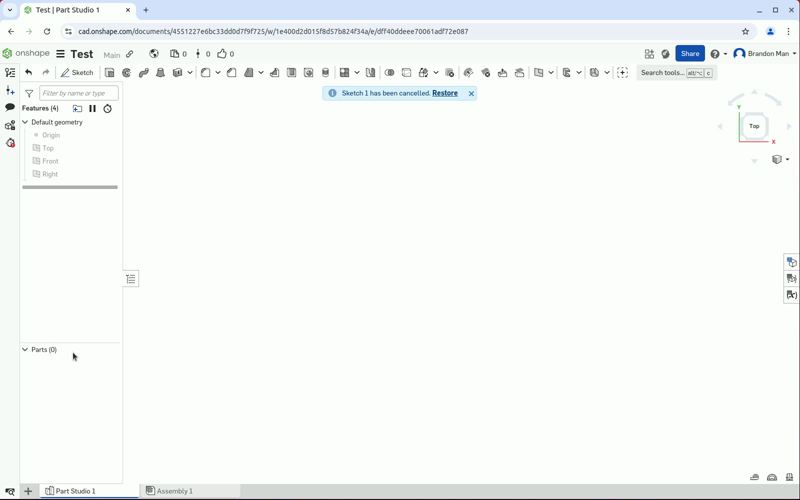
key(shift+p)
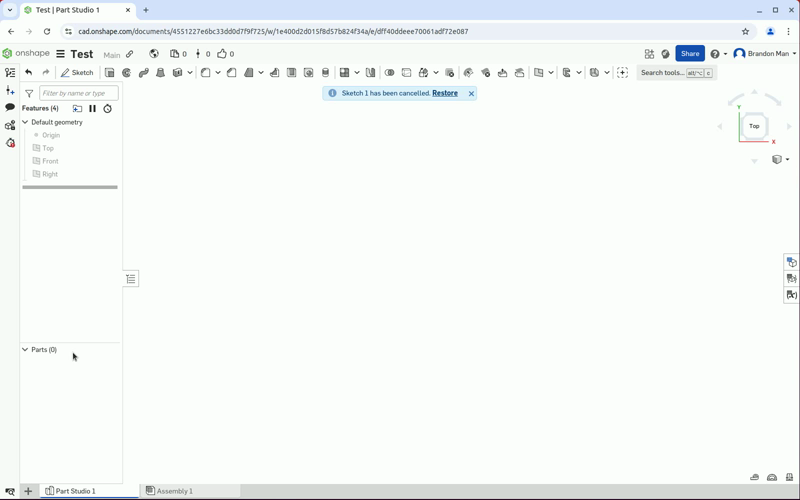
key(space)
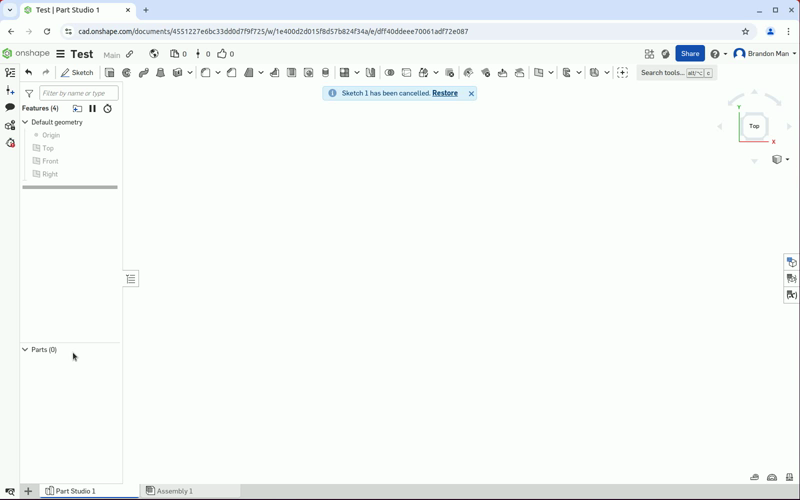
key_down(shift)
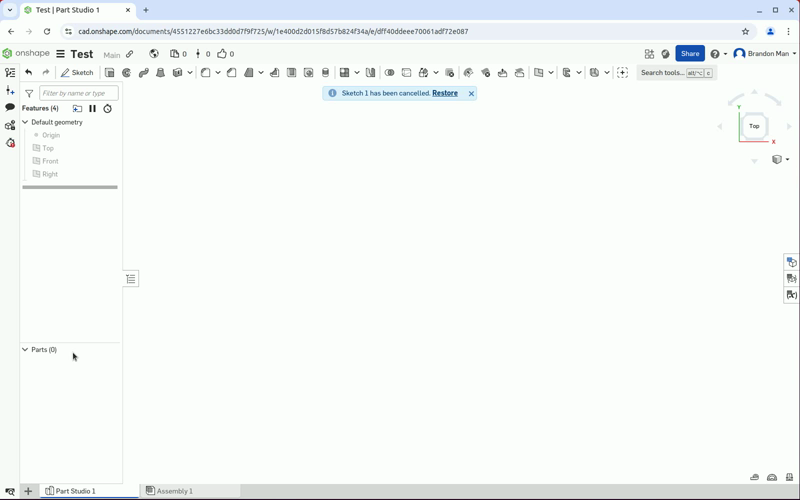
key(up)
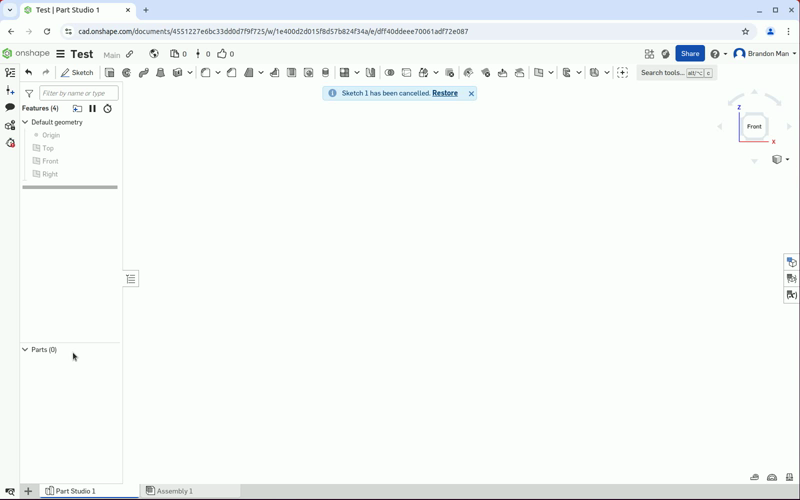
key_up(shift)
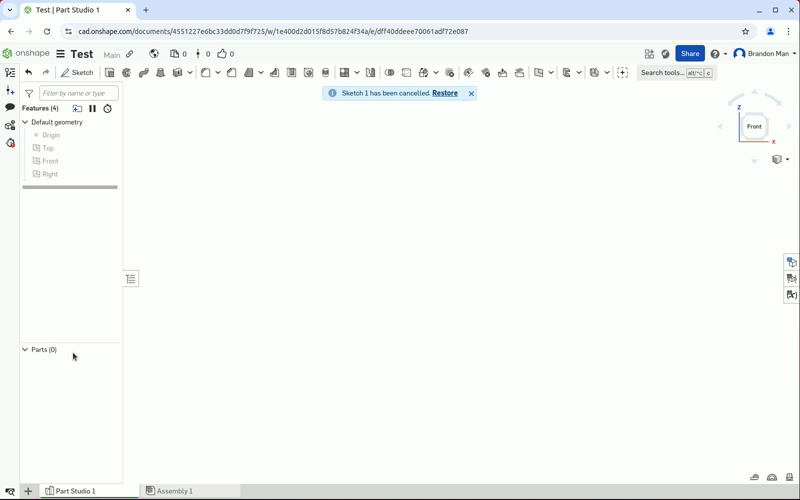
mouse_move(73, 352)
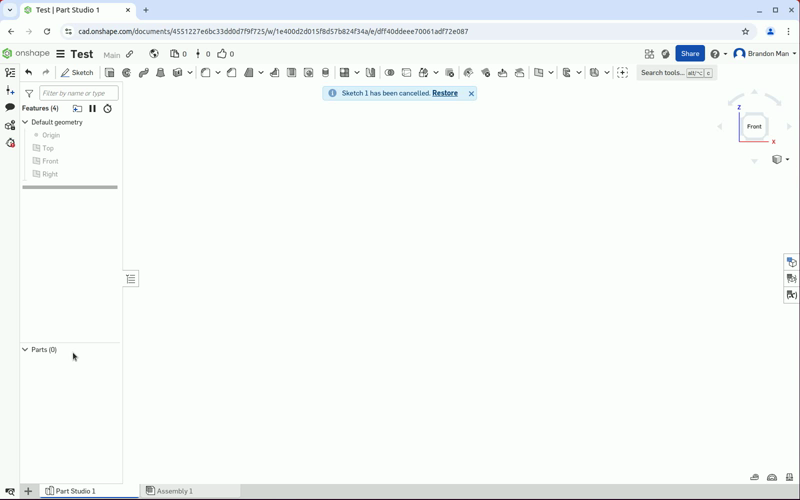
key(shift+y)
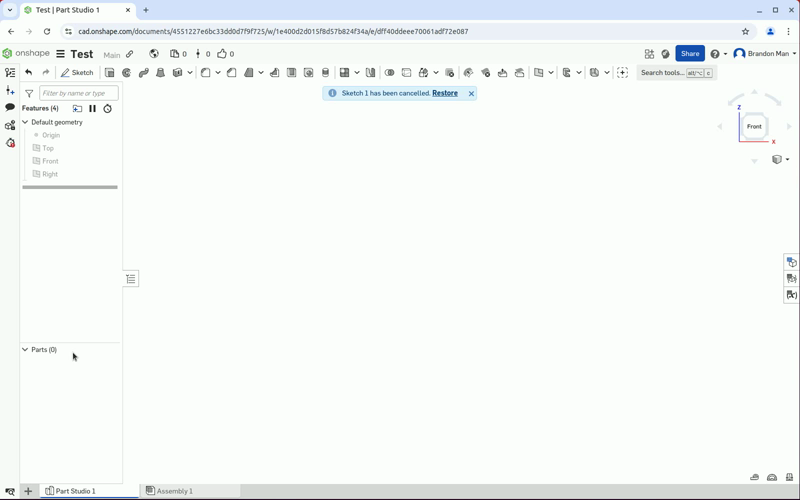
key(shift+s)
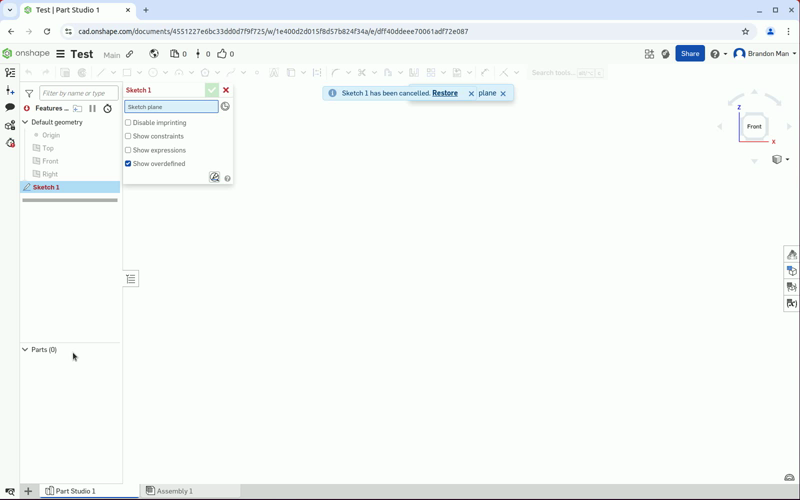
mouse_move(73, 163)
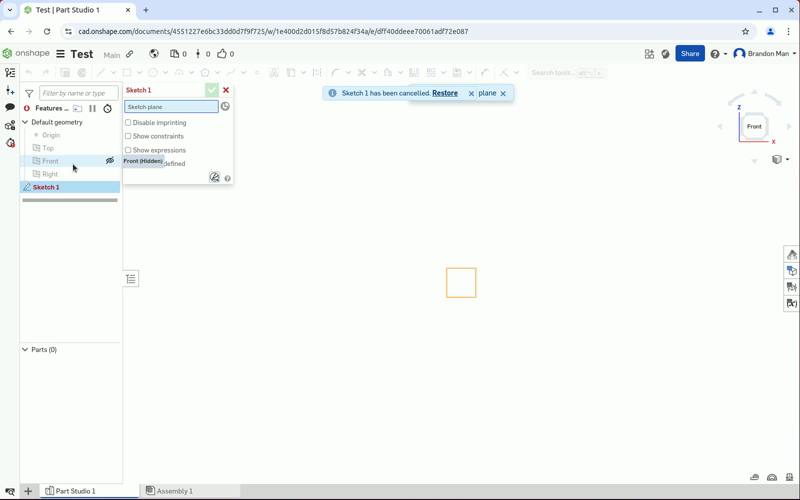
click(73, 163)
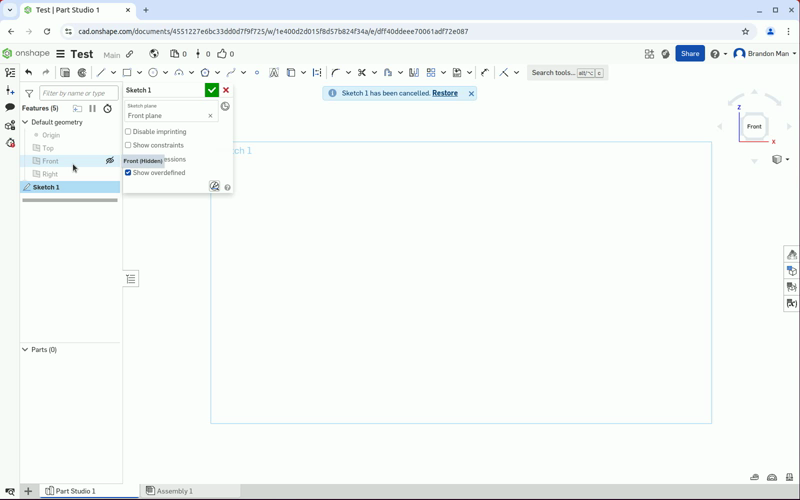
mouse_move(73, 352)
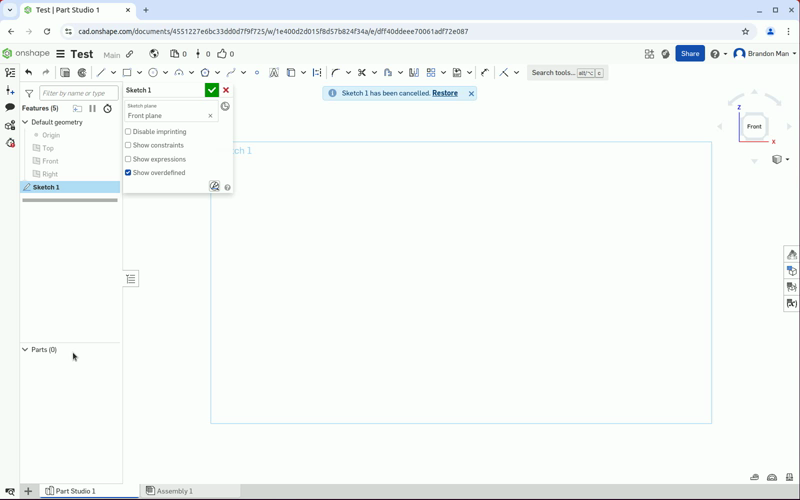
key(y)
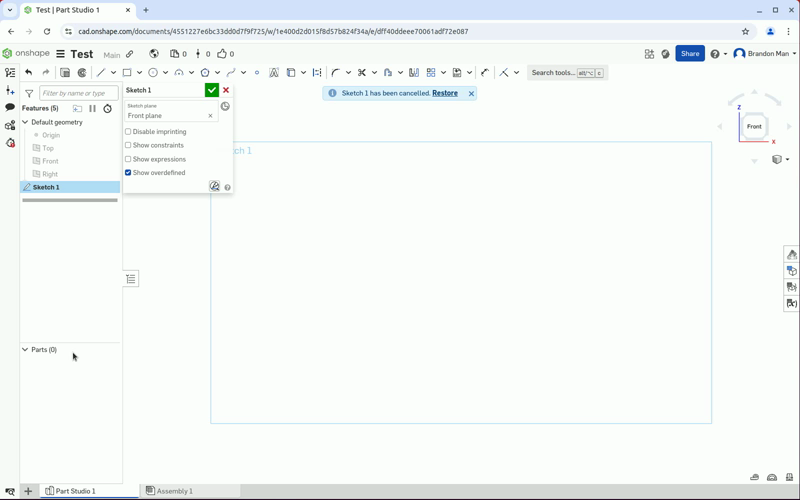
key(l)
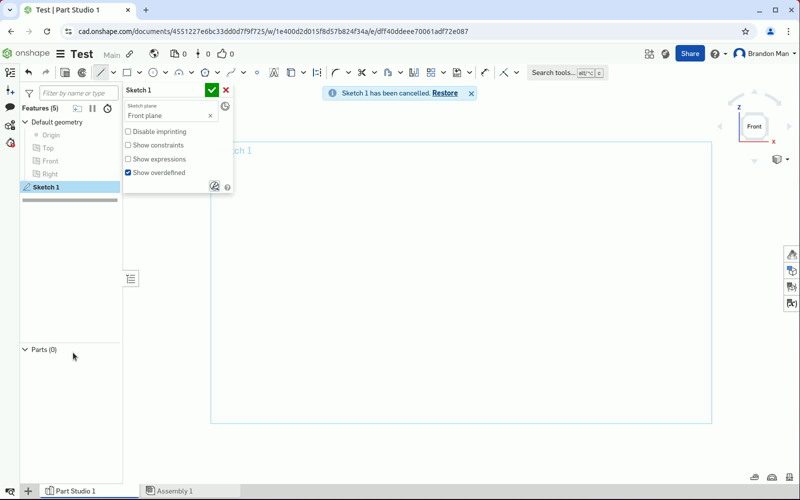
key_down(shift)
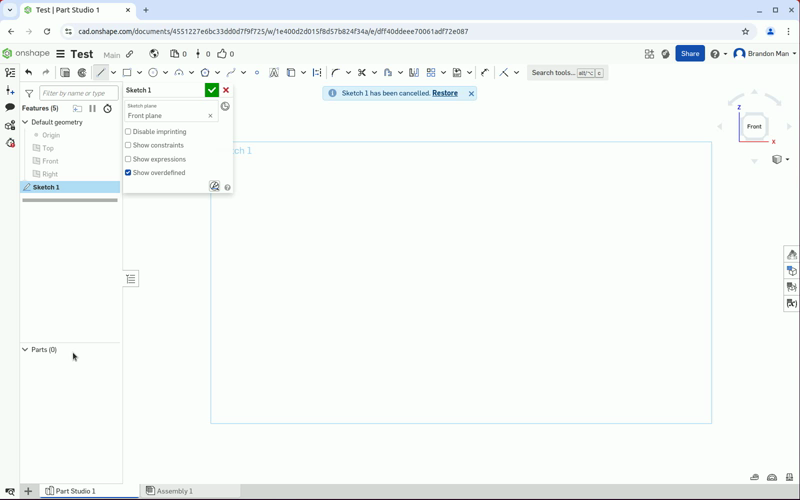
mouse_move(374, 319)
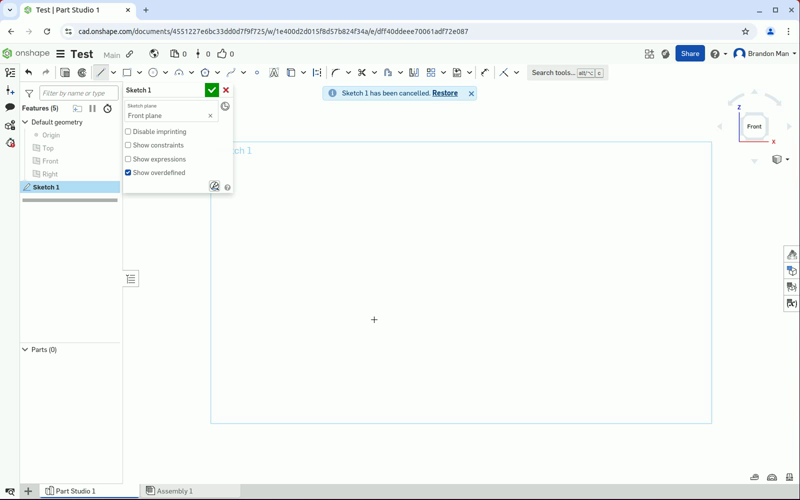
click(374, 319)
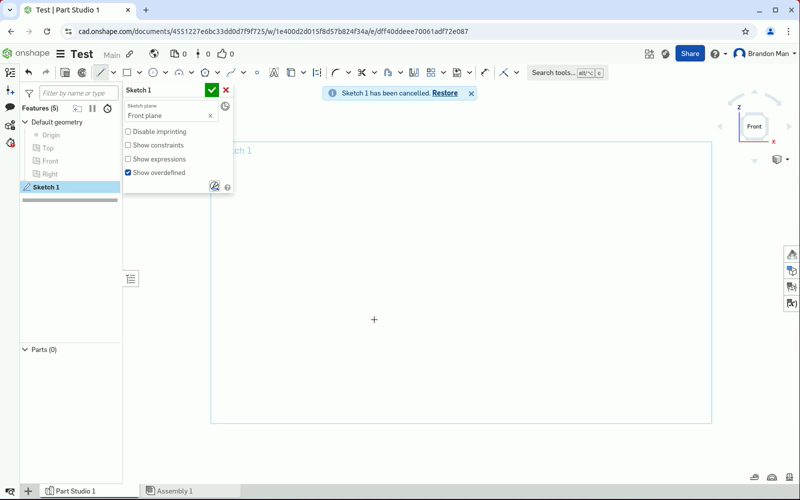
key_up(shift)
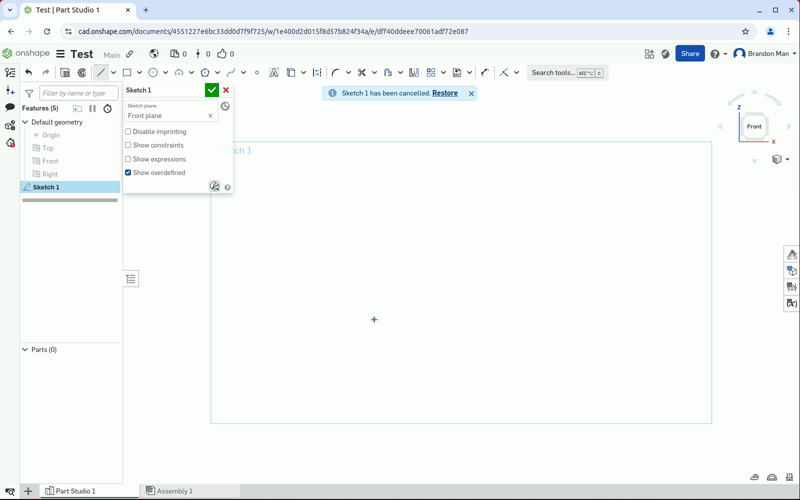
key_down(shift)
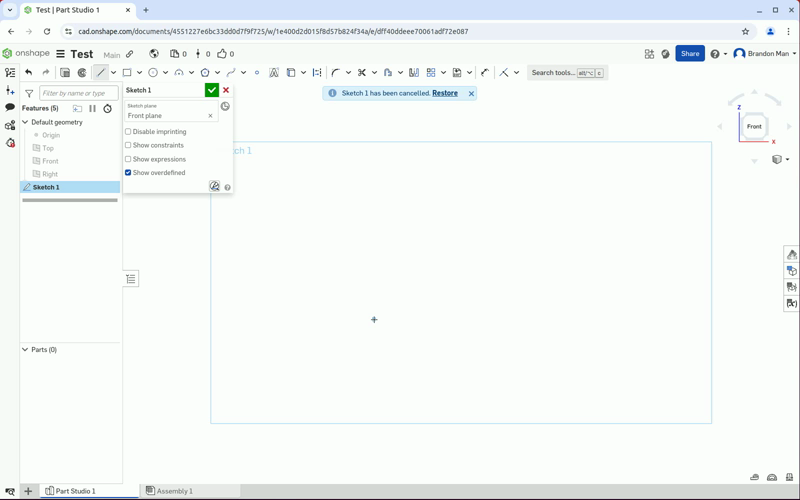
mouse_move(404, 319)
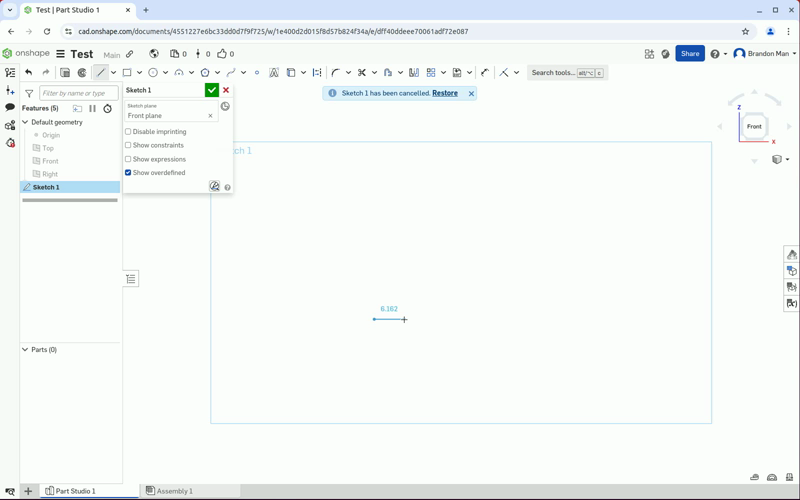
mouse_move(401, 319)
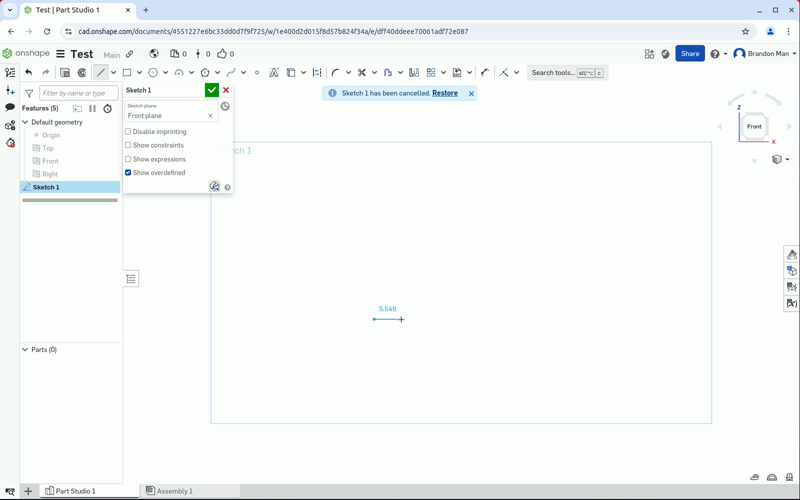
click(401, 319)
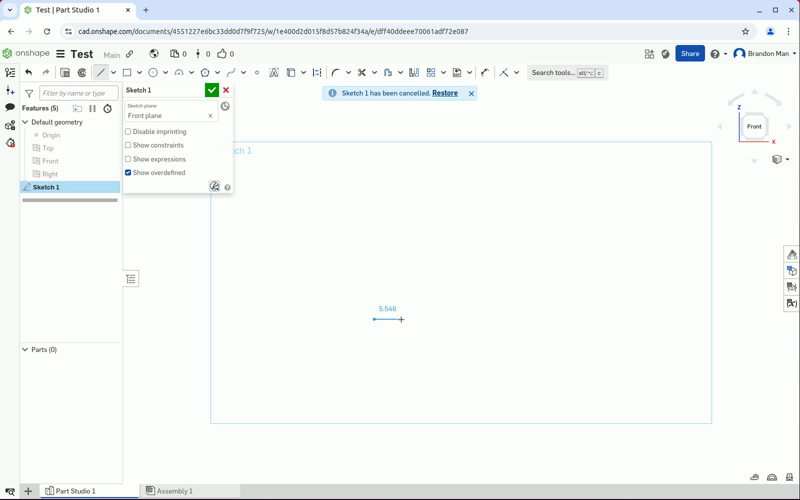
key_up(shift)
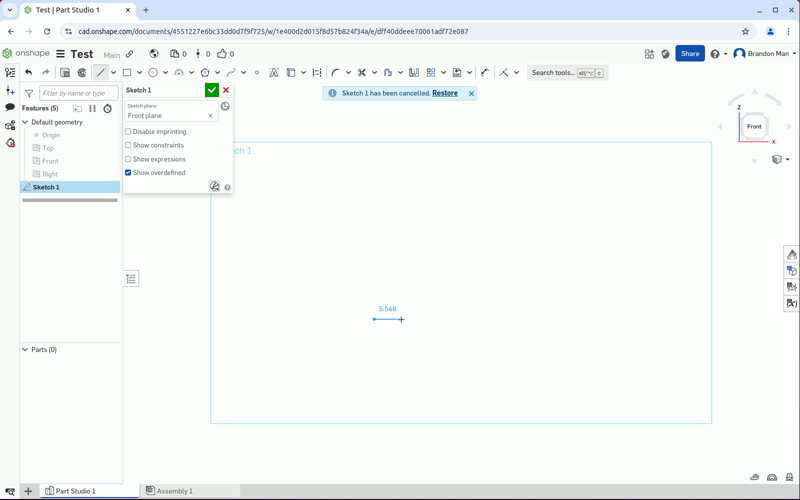
key_down(shift)
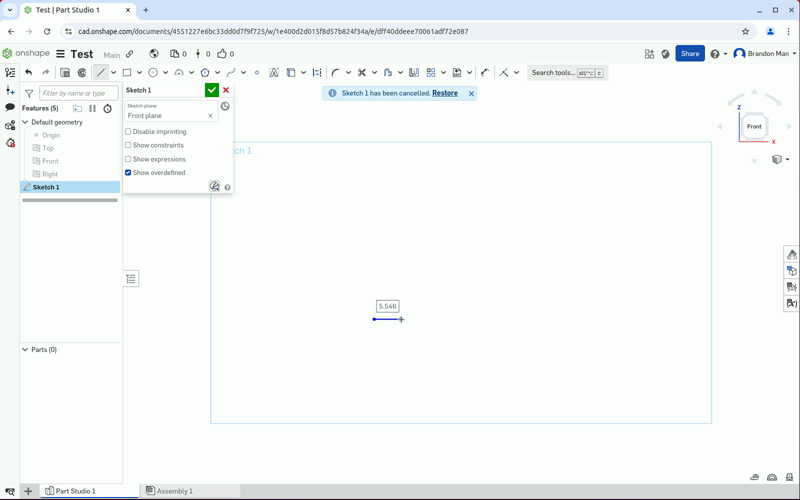
mouse_move(431, 319)
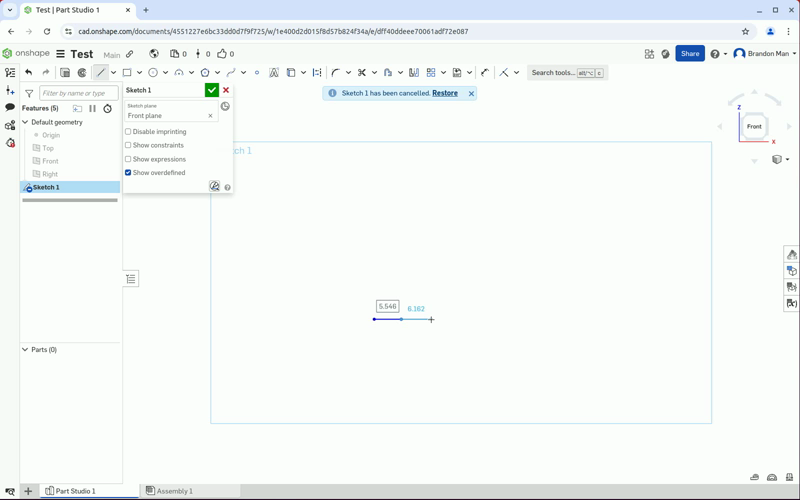
mouse_move(390, 297)
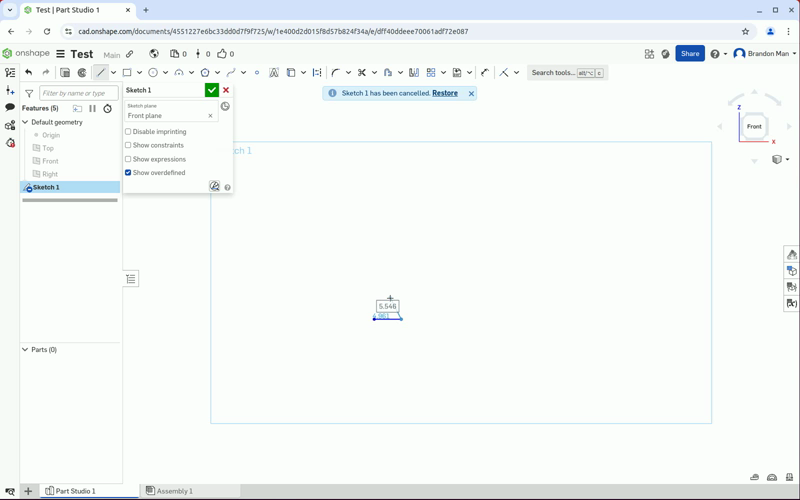
click(390, 297)
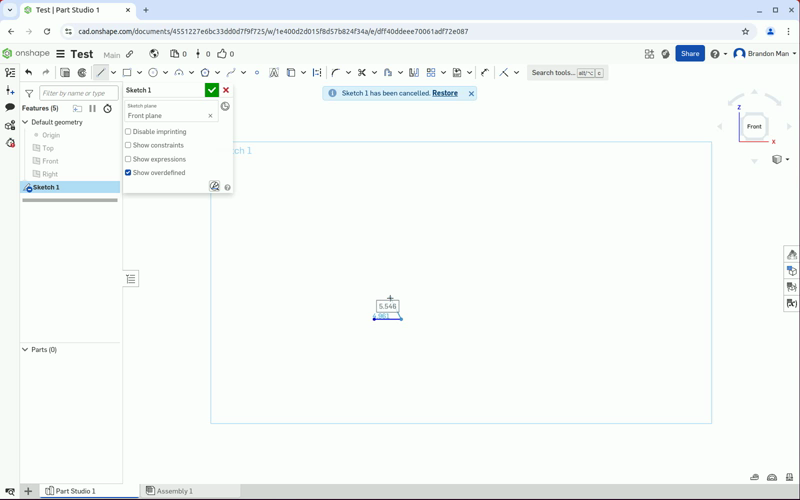
key_up(shift)
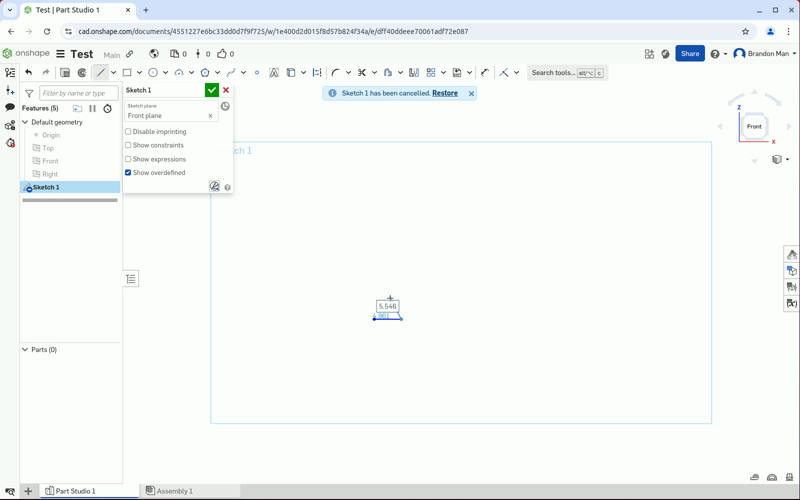
key_down(shift)
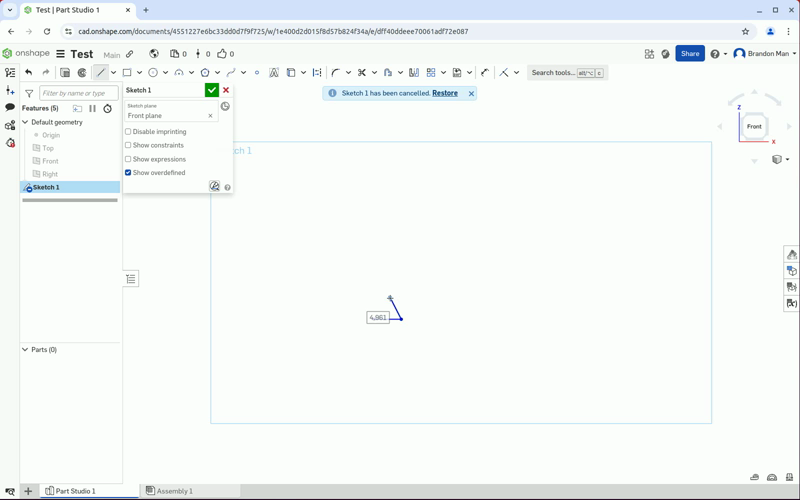
mouse_move(531, 297)
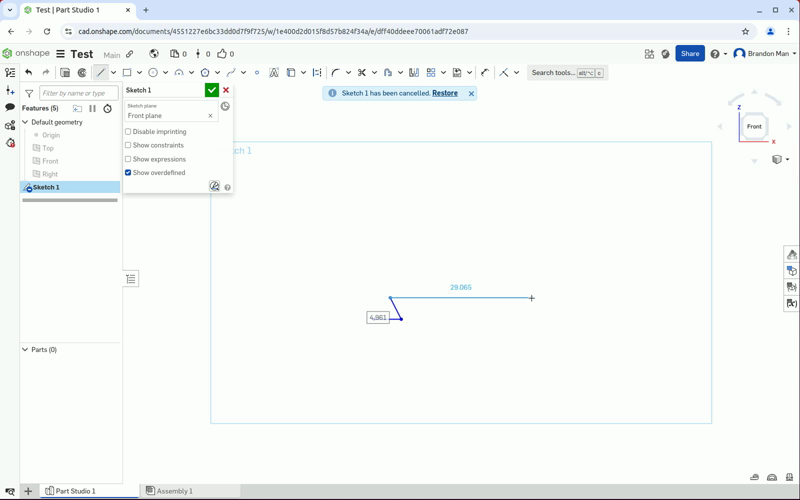
click(531, 297)
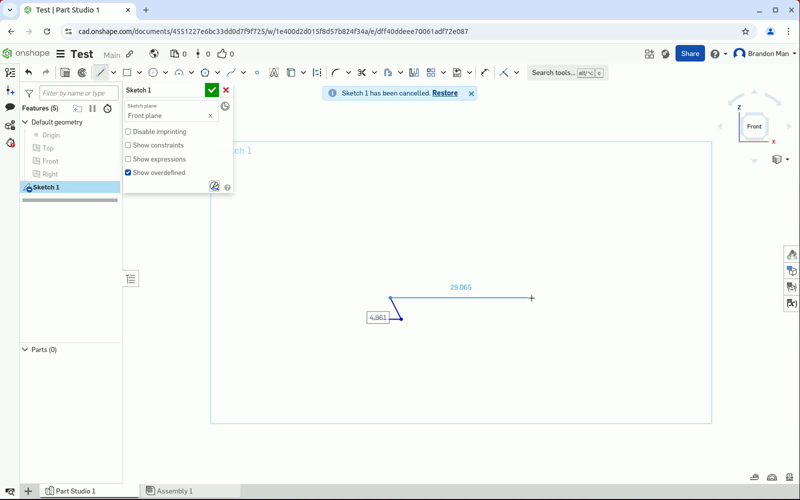
key_up(shift)
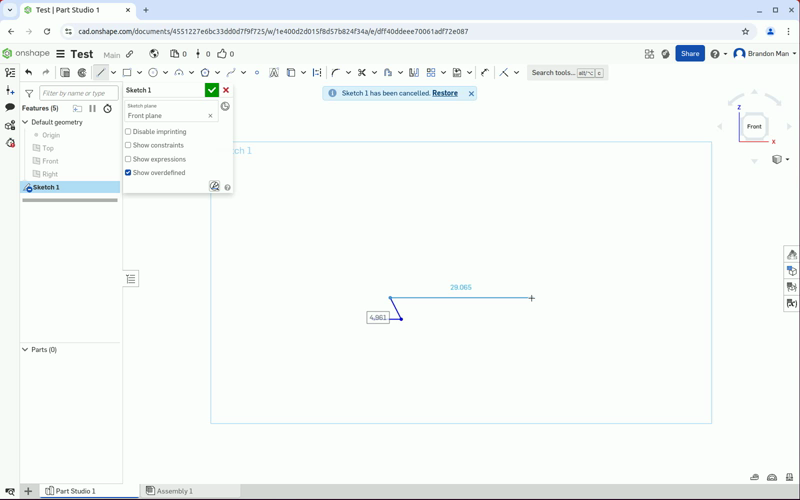
key_down(shift)
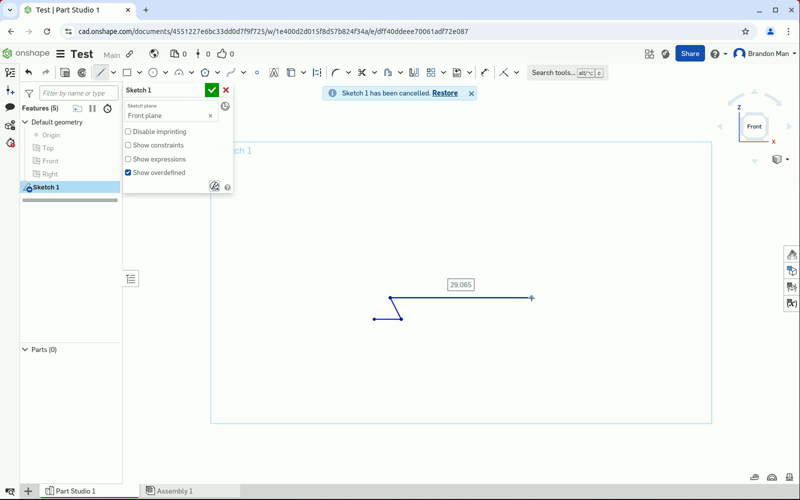
mouse_move(561, 297)
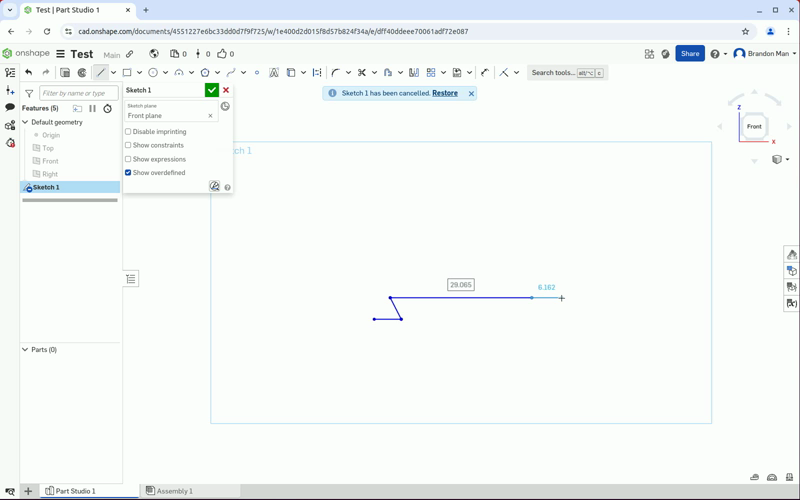
mouse_move(516, 319)
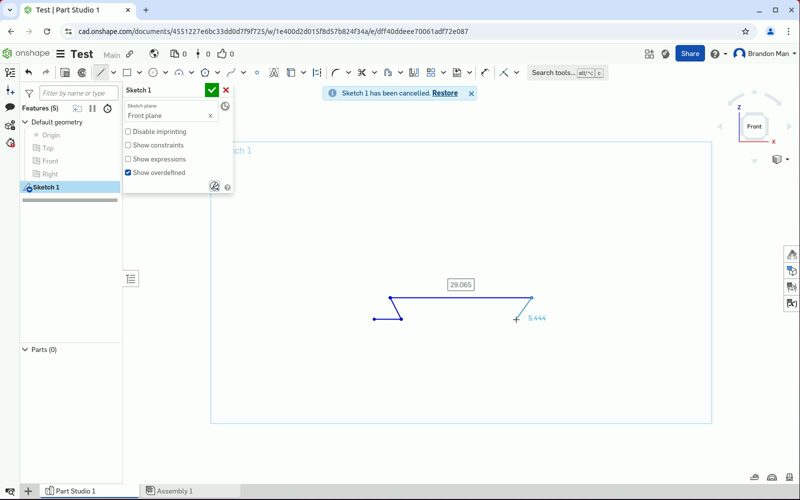
click(516, 319)
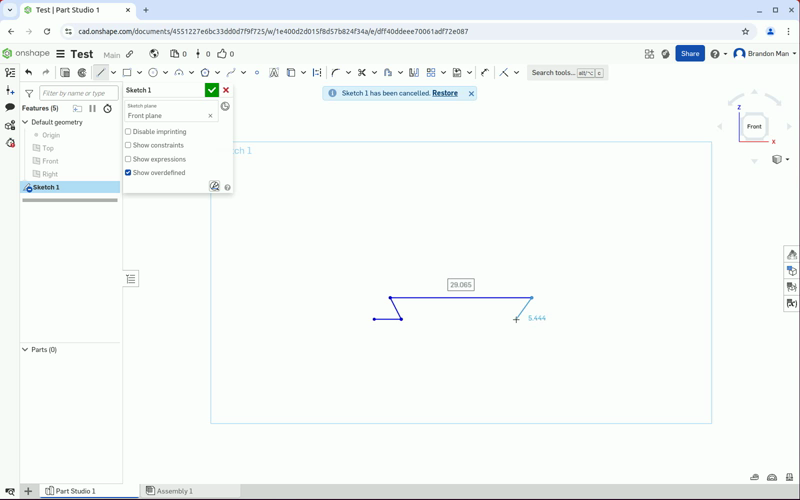
key_up(shift)
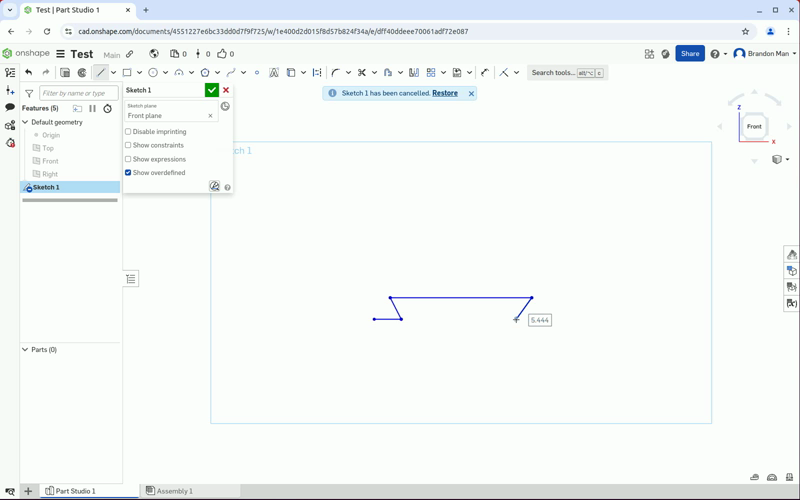
key_down(shift)
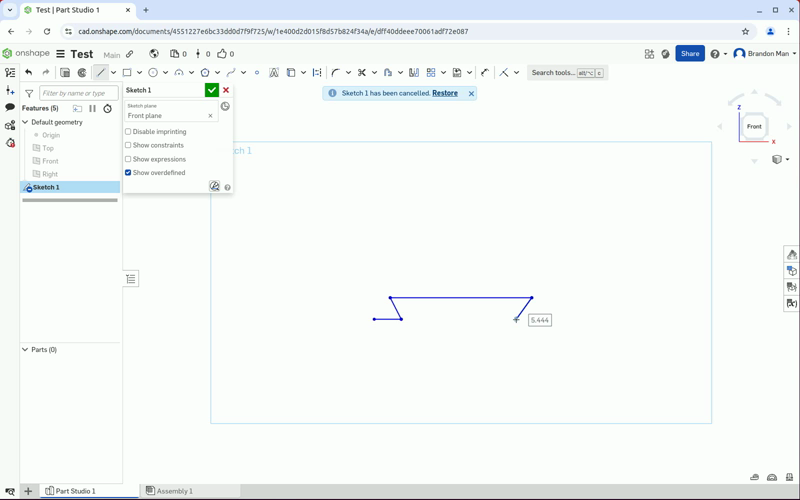
mouse_move(546, 319)
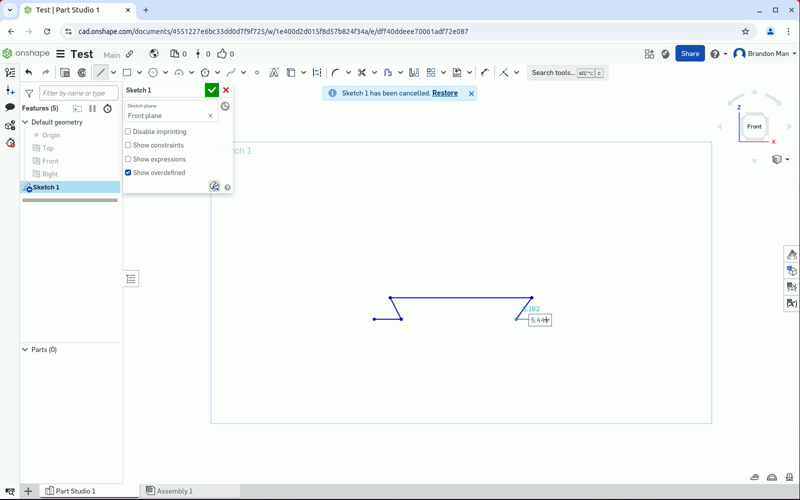
mouse_move(544, 319)
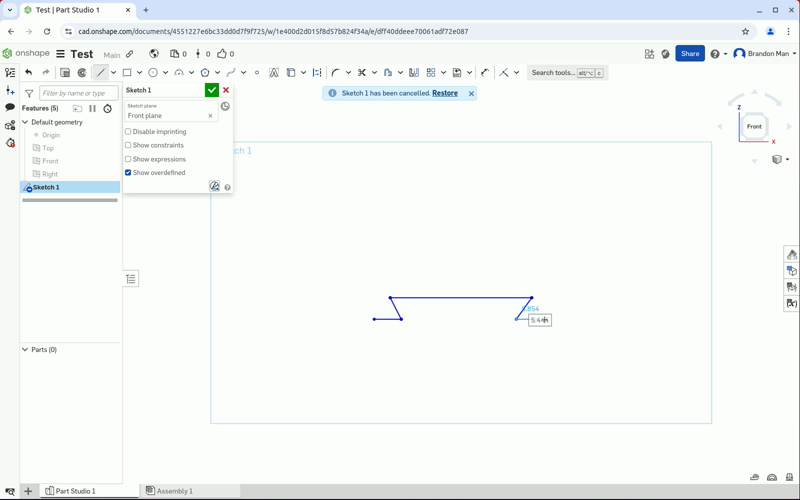
click(544, 319)
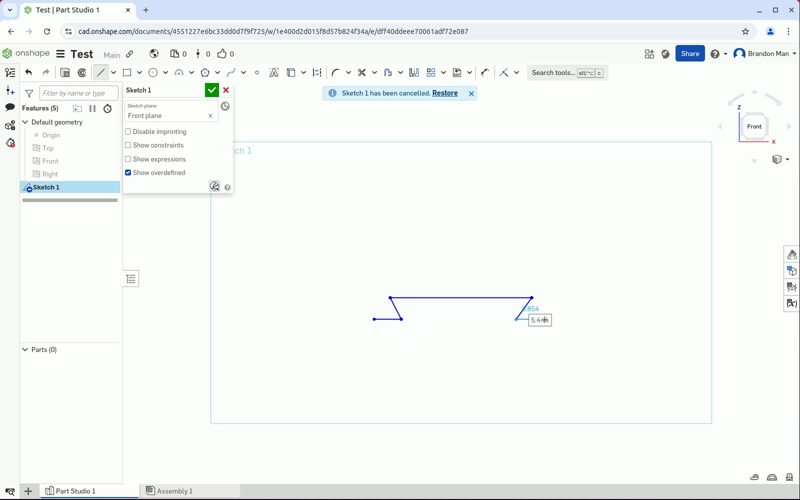
key_up(shift)
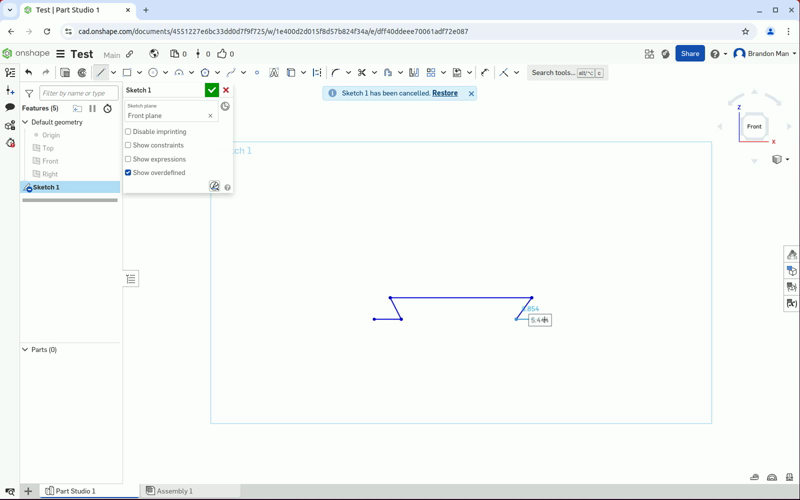
key_down(shift)
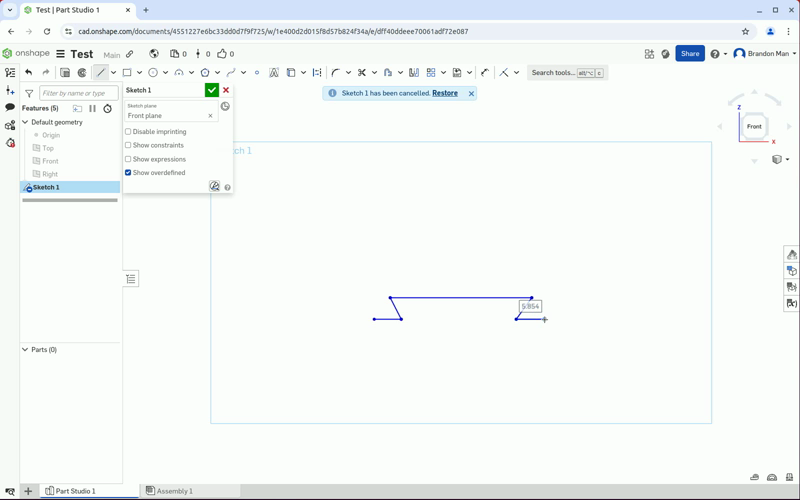
mouse_move(574, 319)
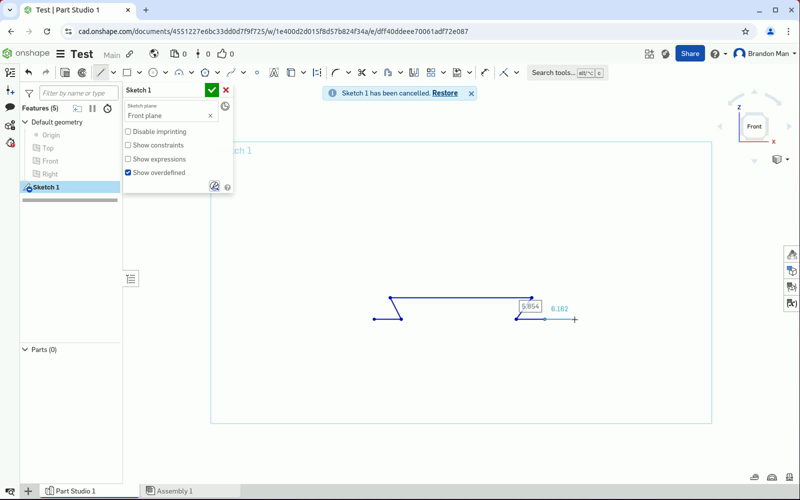
mouse_move(544, 283)
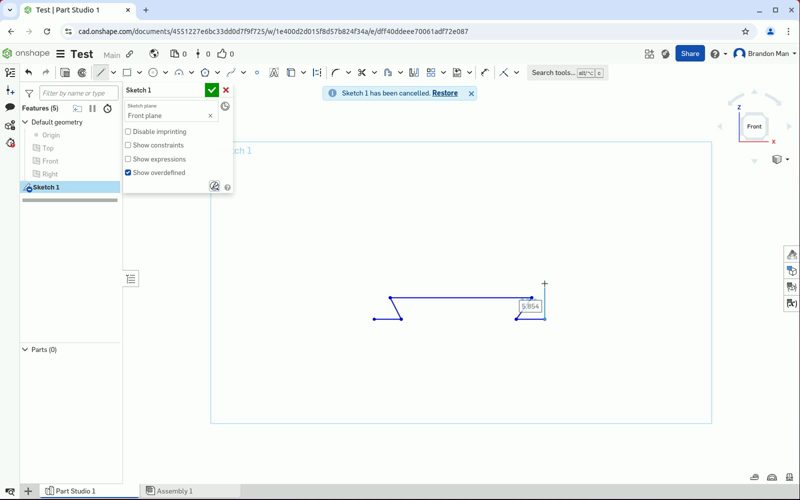
click(544, 283)
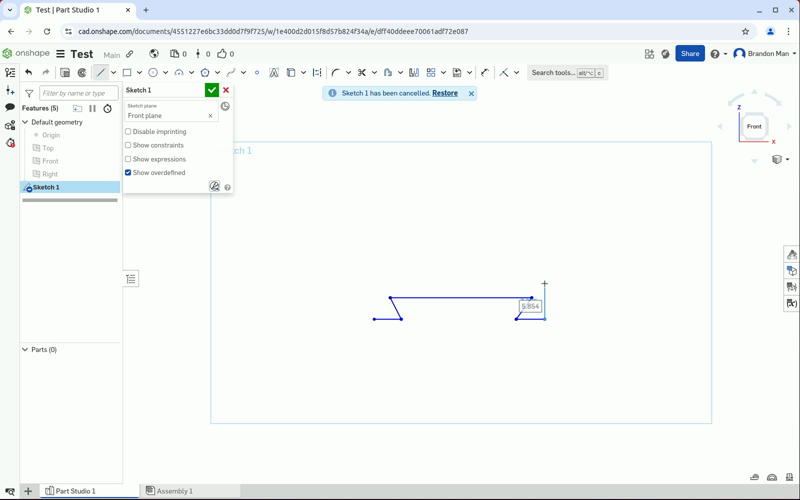
key_up(shift)
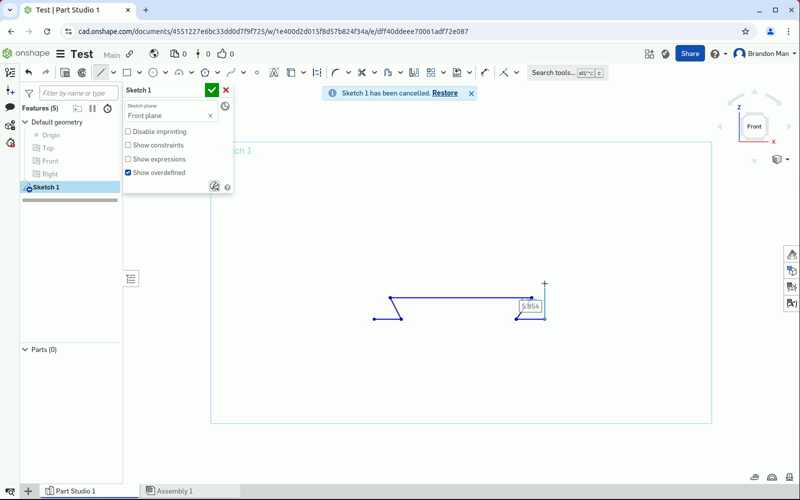
key_down(shift)
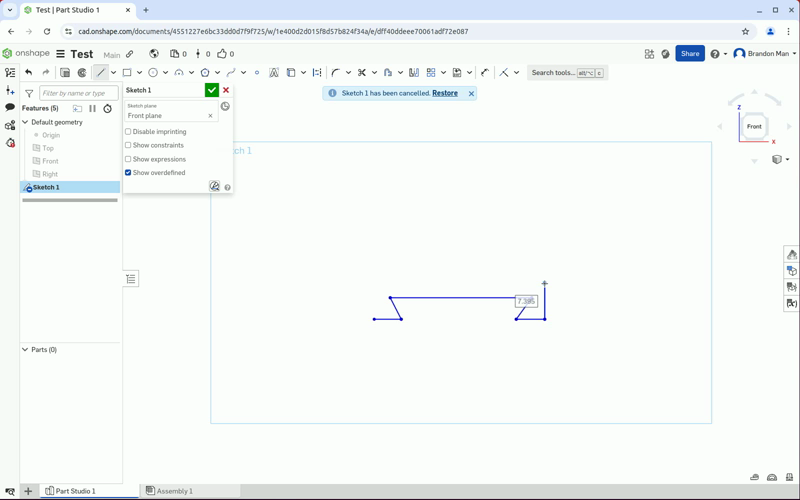
mouse_move(374, 283)
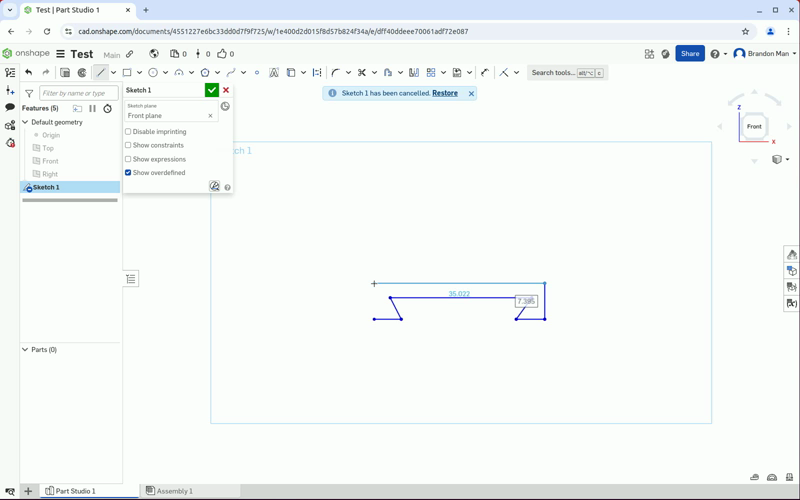
click(374, 283)
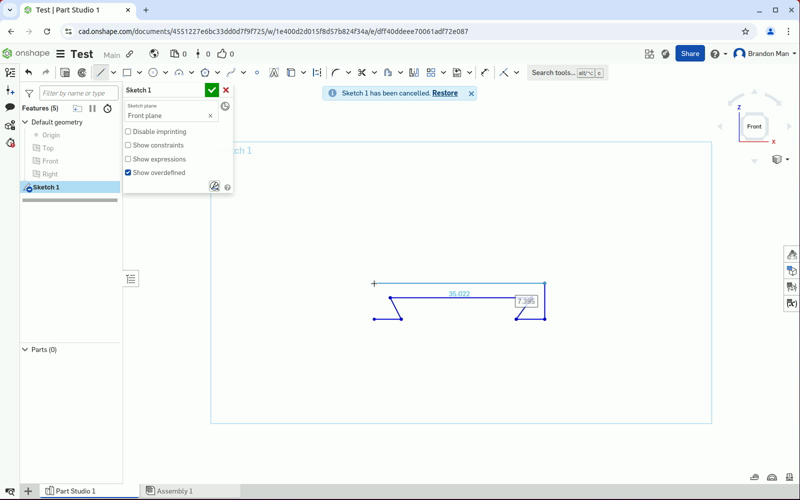
key_up(shift)
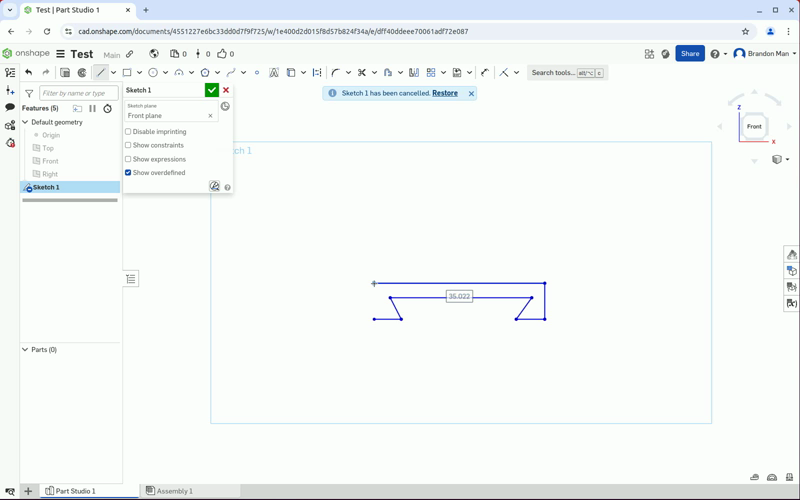
mouse_move(404, 283)
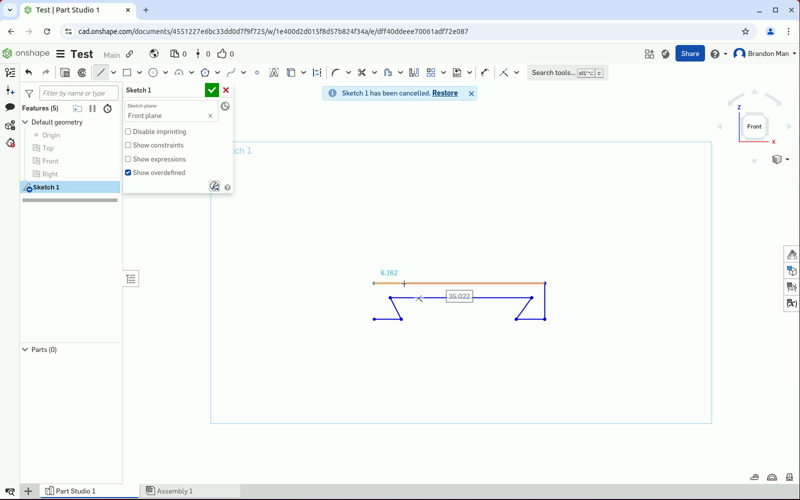
key_down(shift)
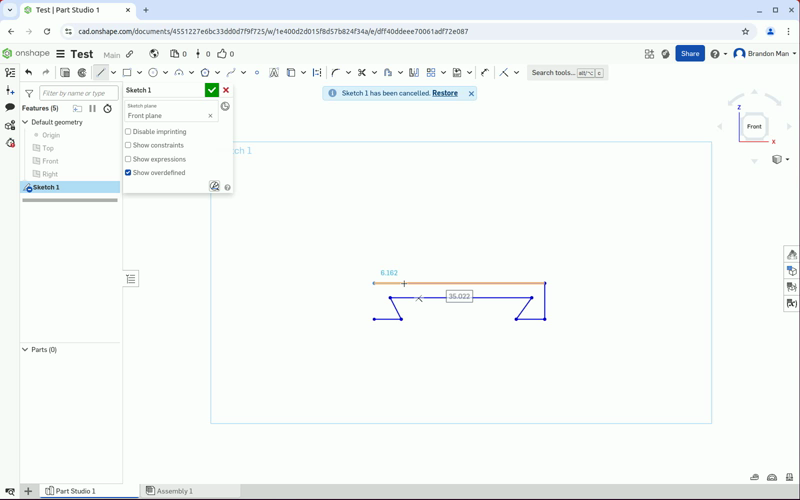
mouse_move(374, 319)
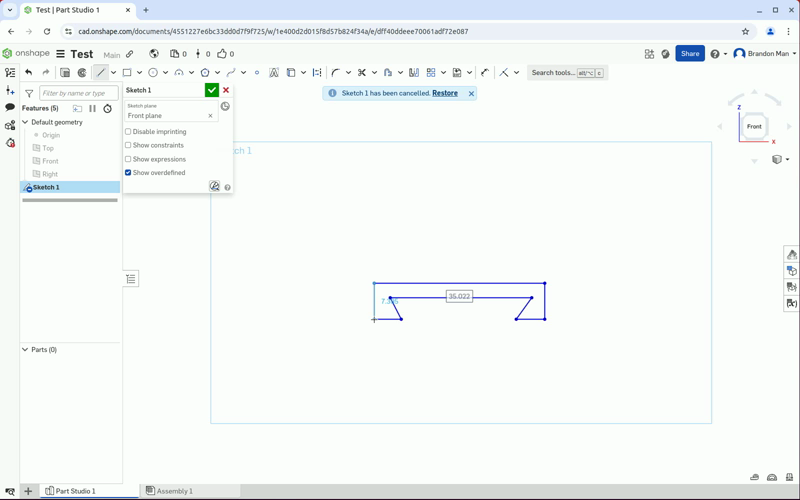
key_up(shift)
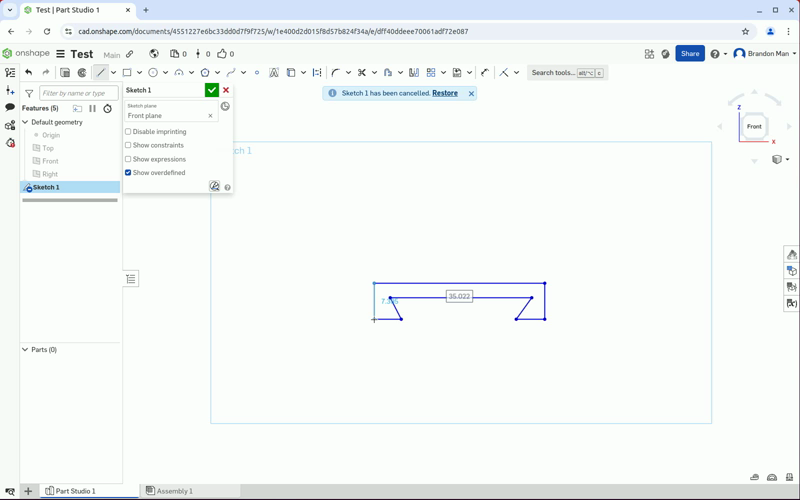
click(374, 319)
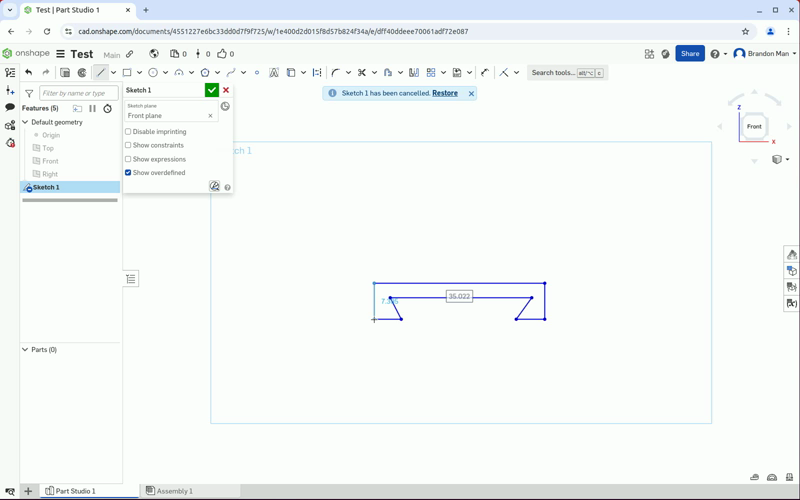
key(esc)
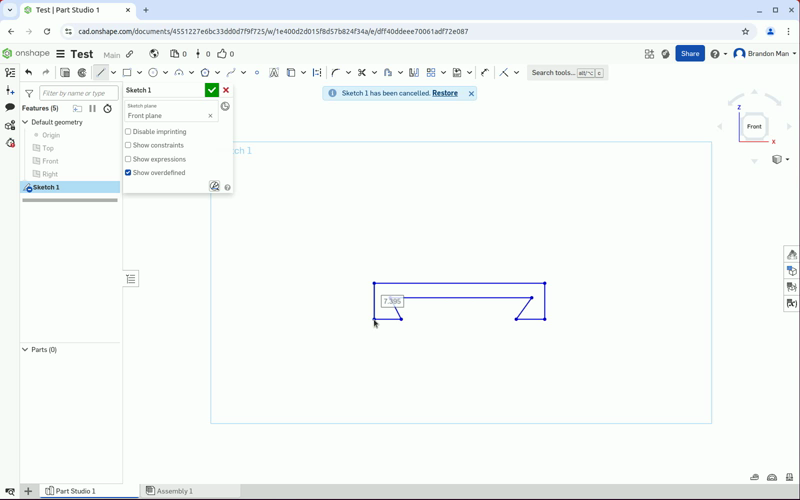
mouse_move(395, 286)
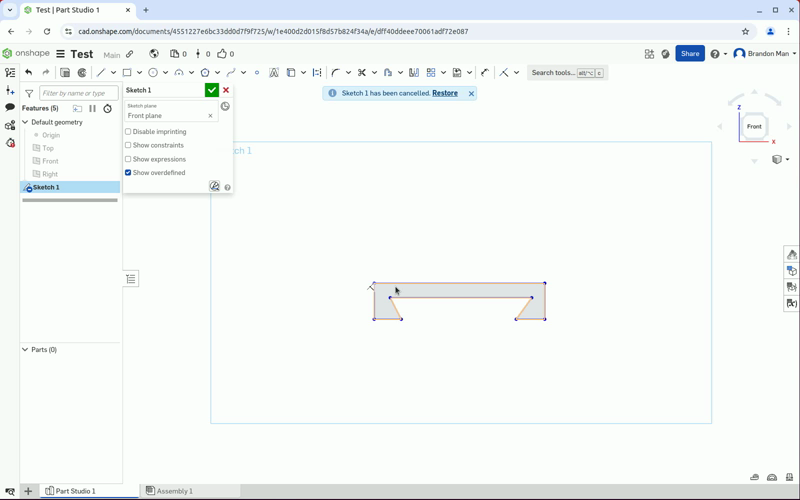
click(395, 286)
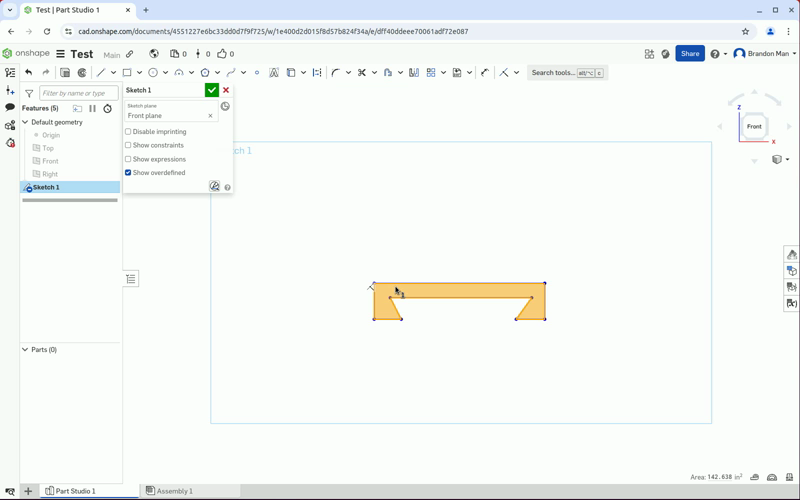
mouse_move(73, 352)
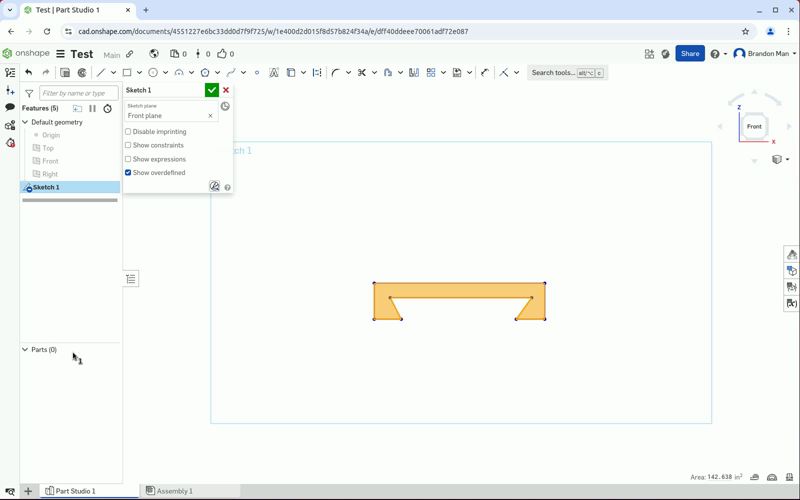
key(shift+y)
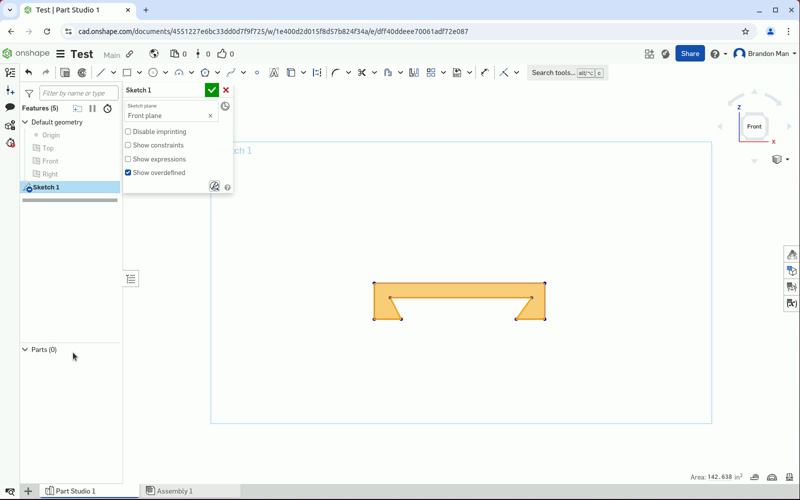
key(shift+e)
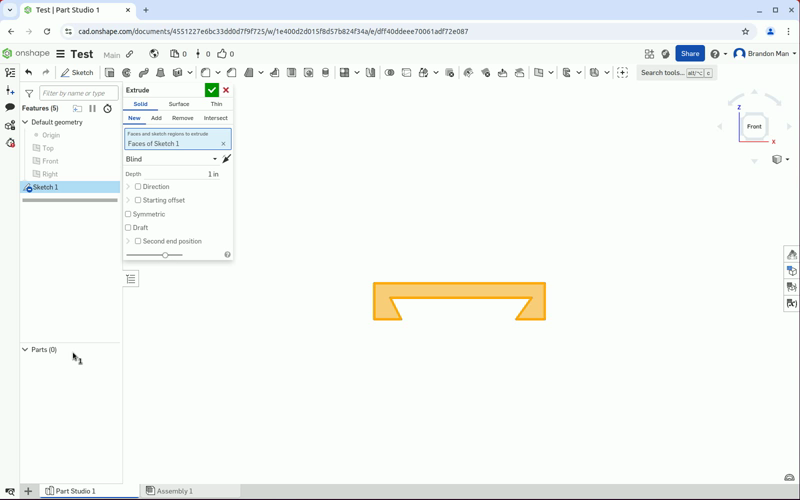
mouse_move(143, 106)
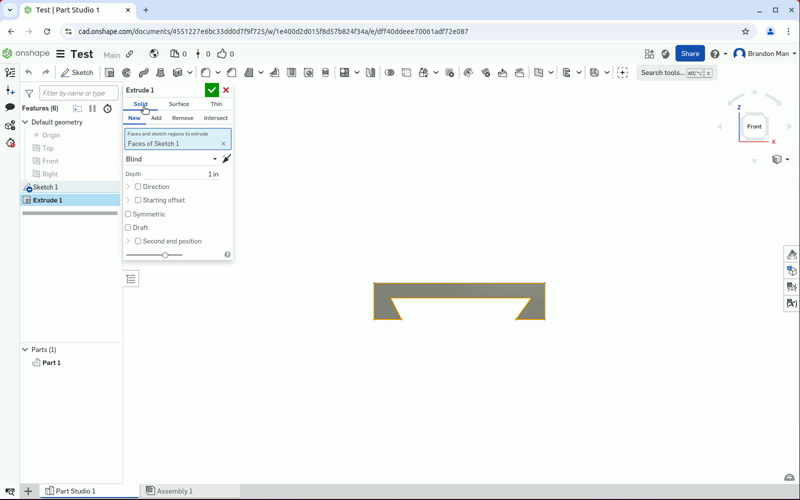
click(143, 106)
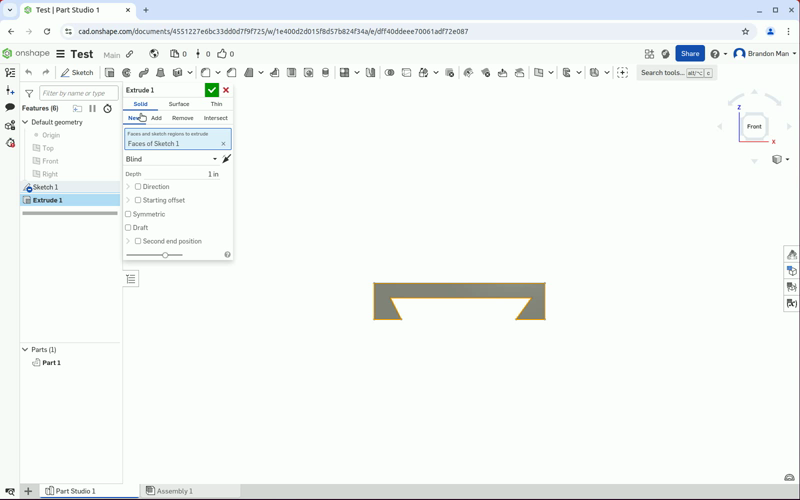
mouse_move(137, 120)
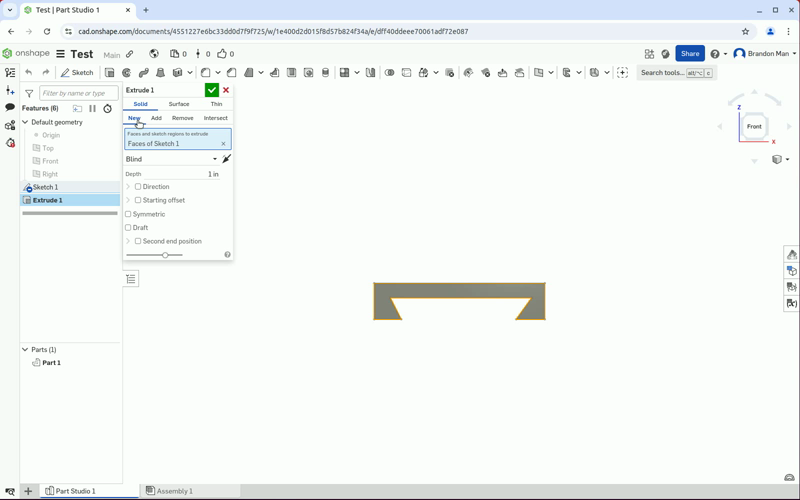
click(137, 120)
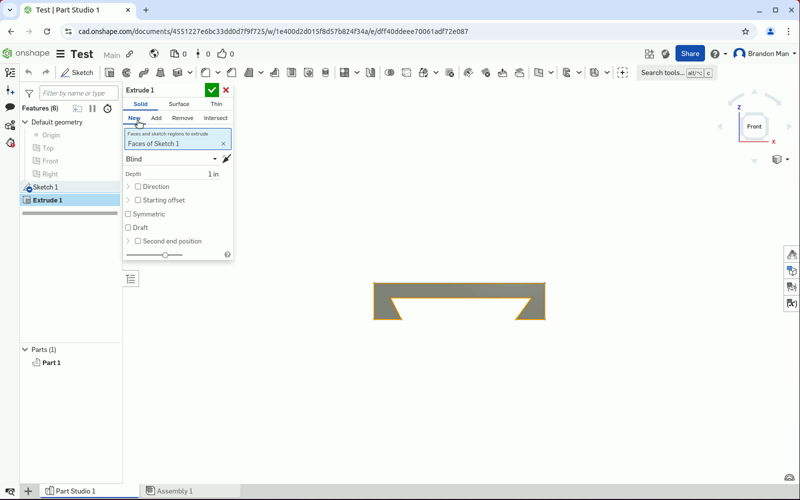
key(tab, 4)
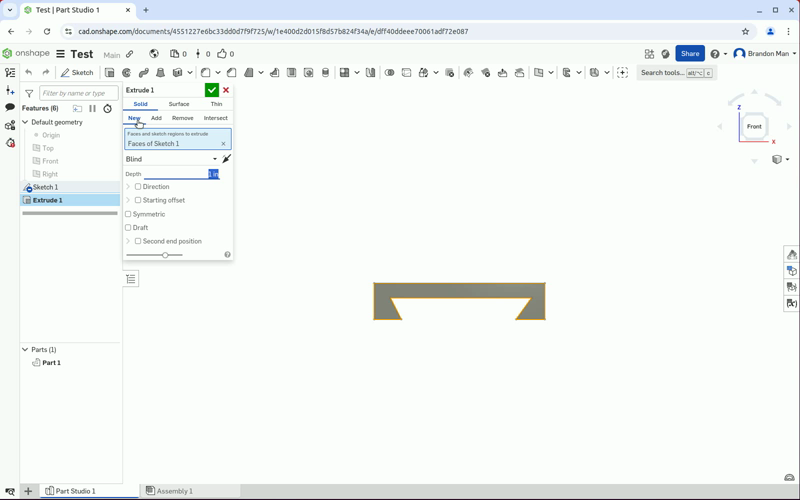
text(23.108)
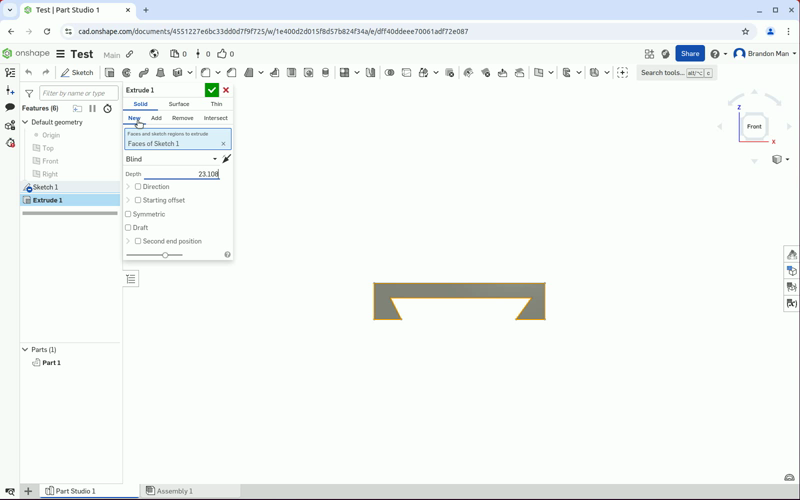
key(enter)
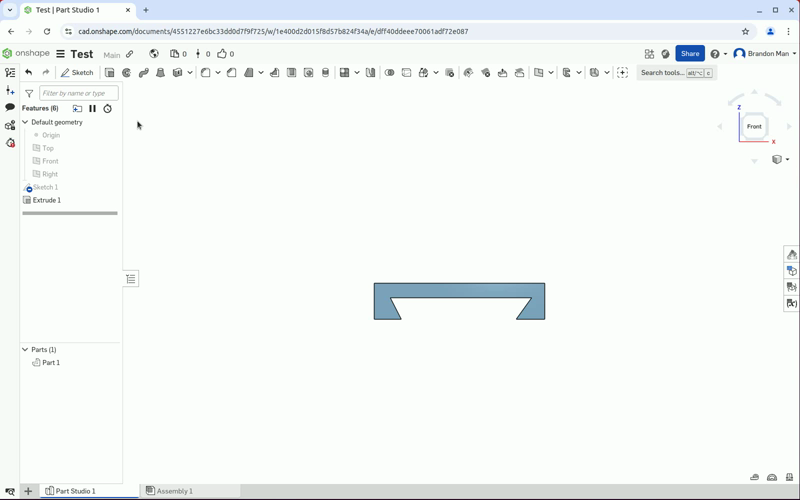
key(shift+h)
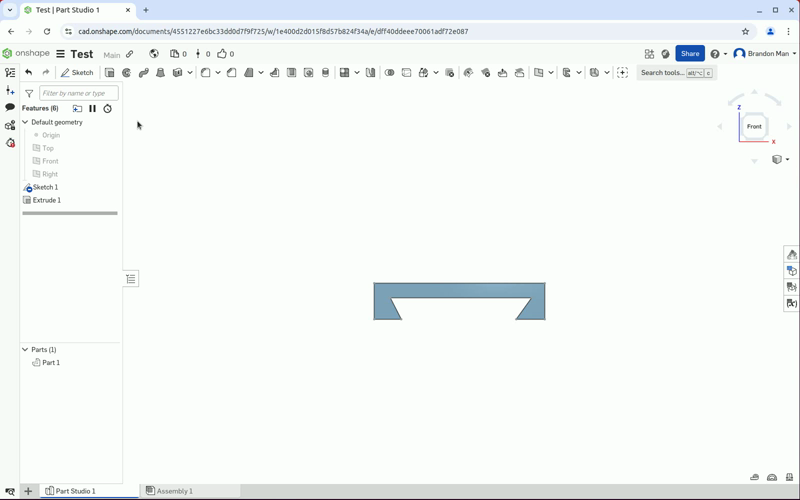
key(shift+h)
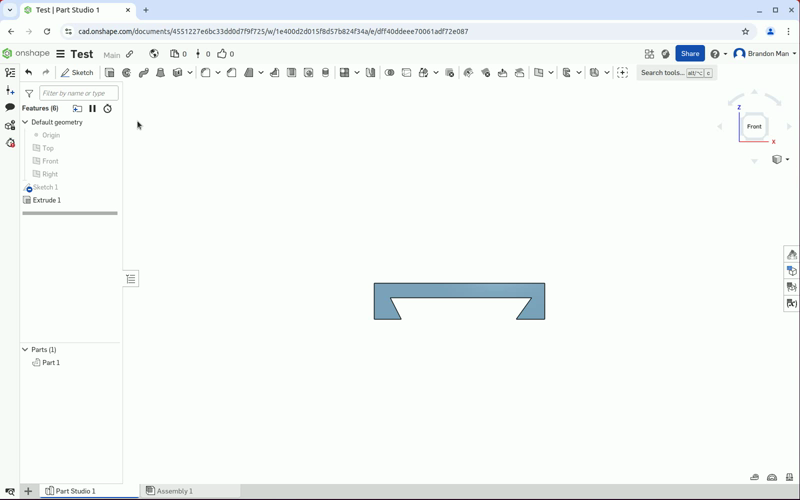
mouse_move(73, 189)
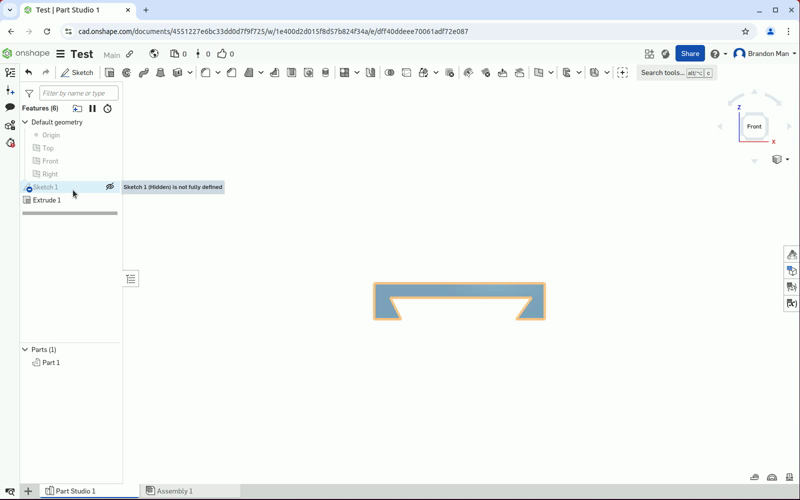
click(73, 189)
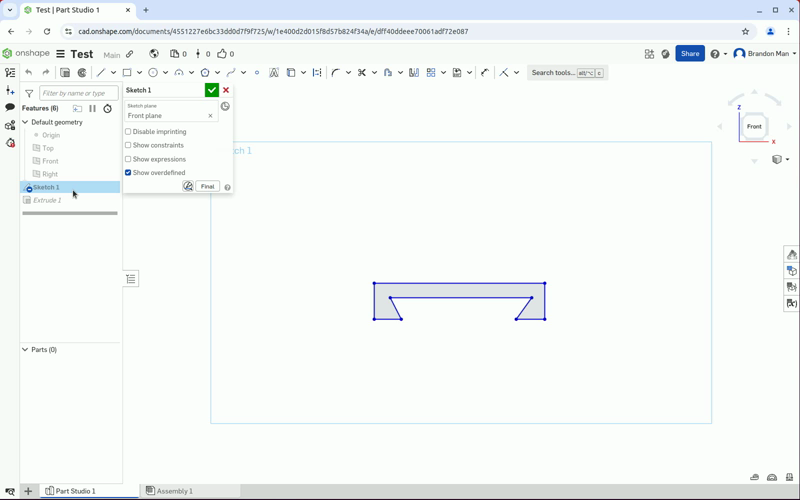
mouse_move(229, 92)
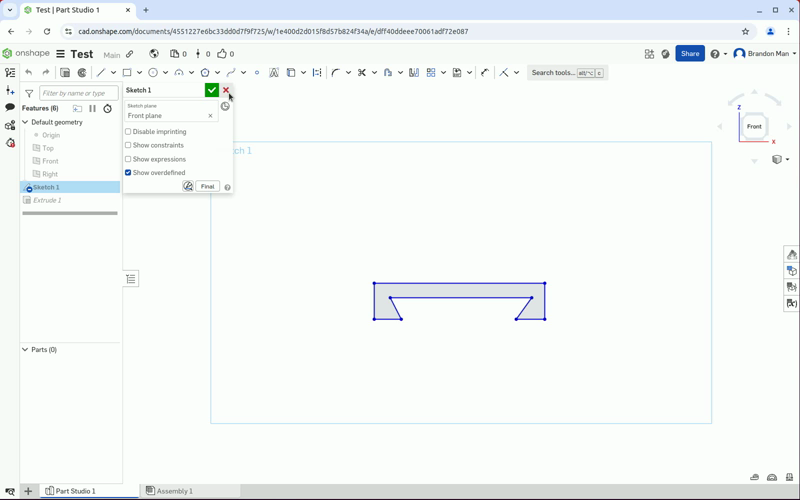
click(229, 92)
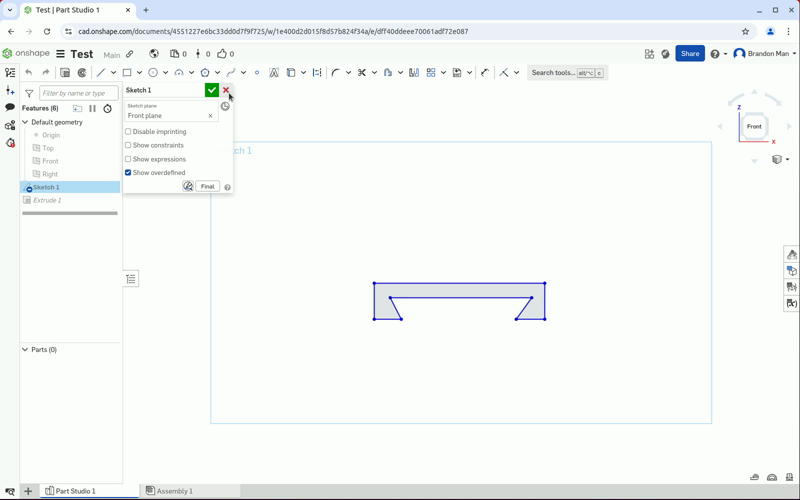
key(shift+s)
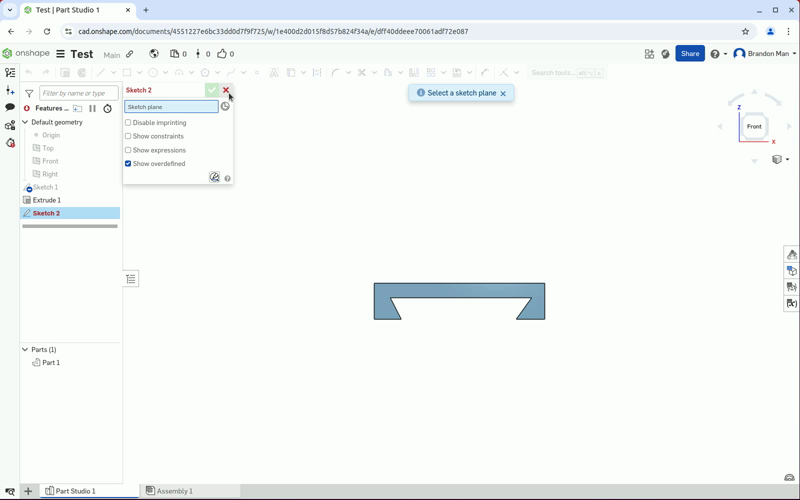
mouse_move(73, 163)
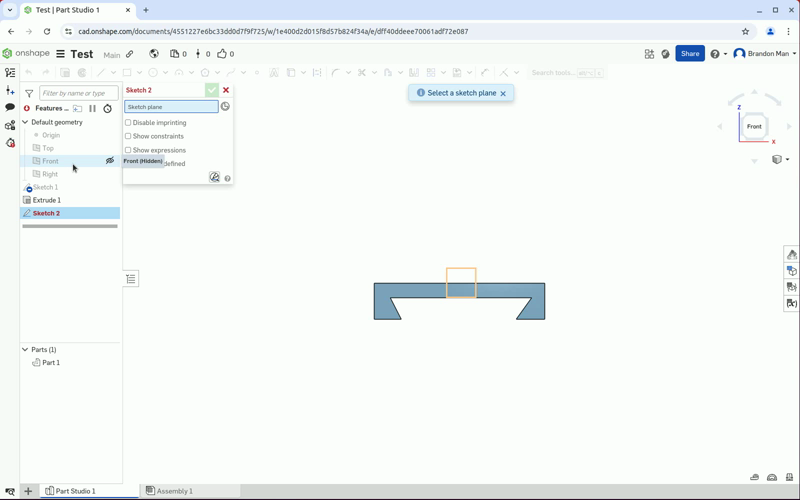
click(73, 163)
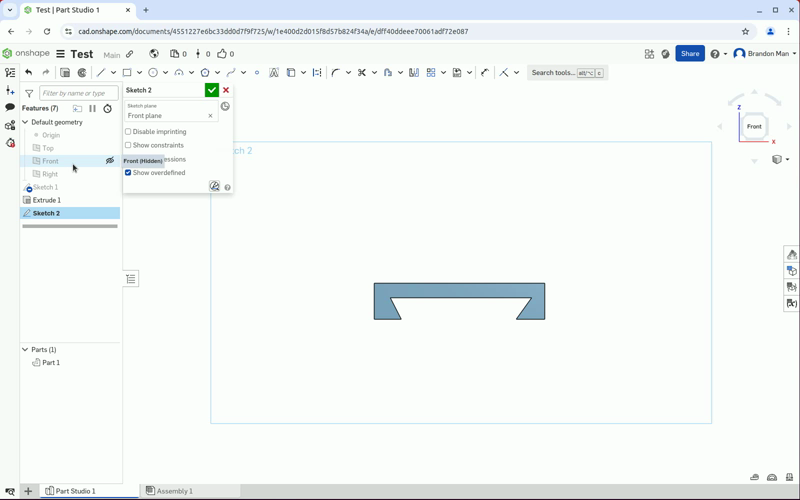
mouse_move(73, 352)
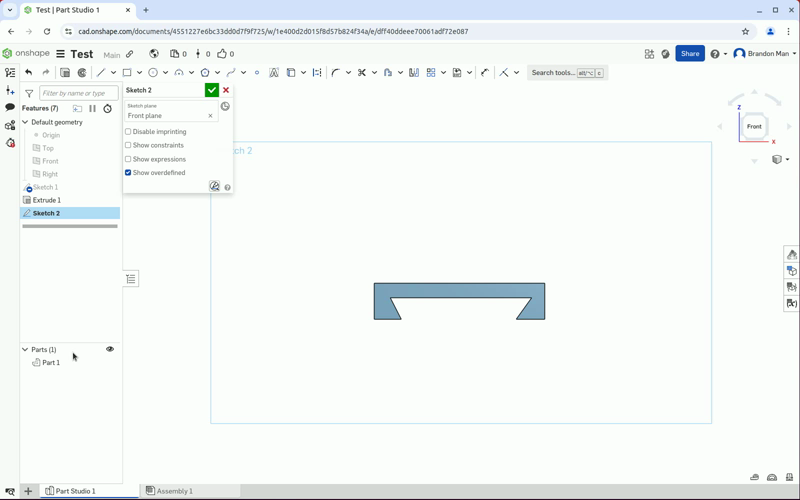
key(y)
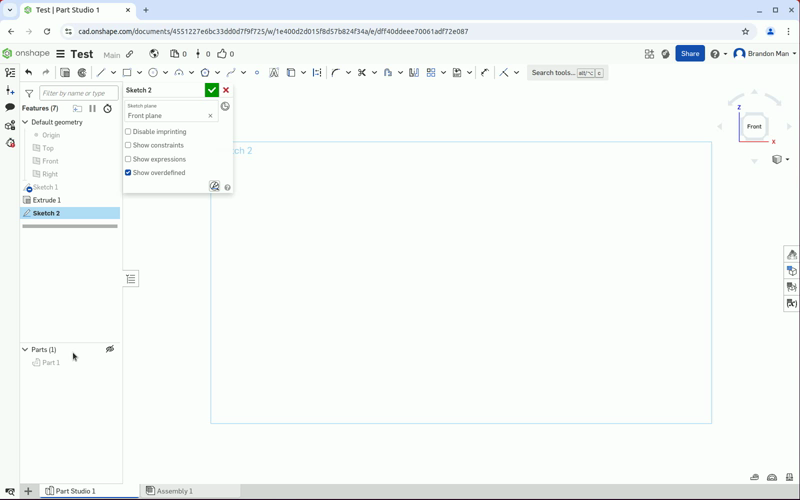
key(l)
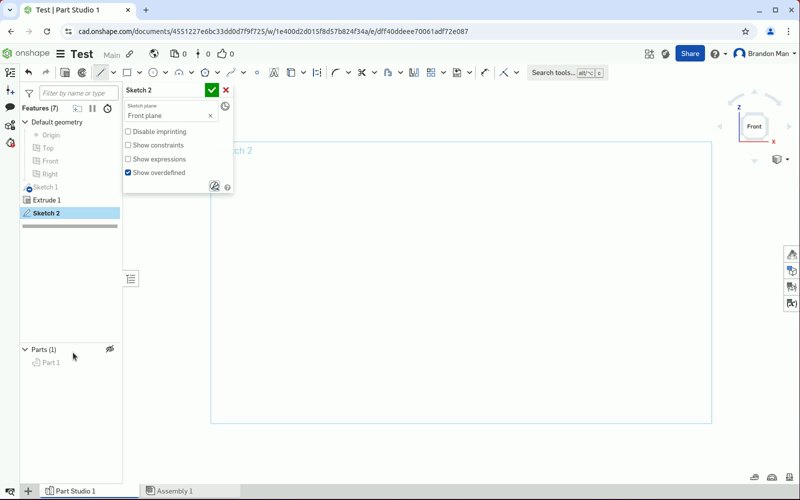
key_down(shift)
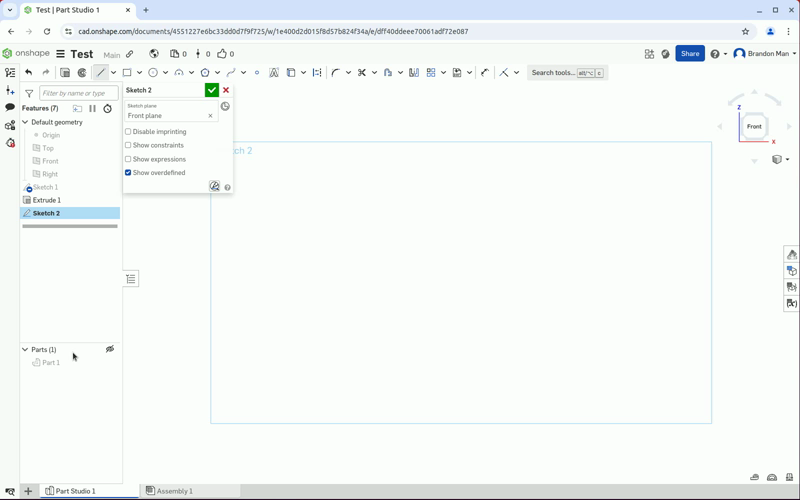
mouse_move(374, 282)
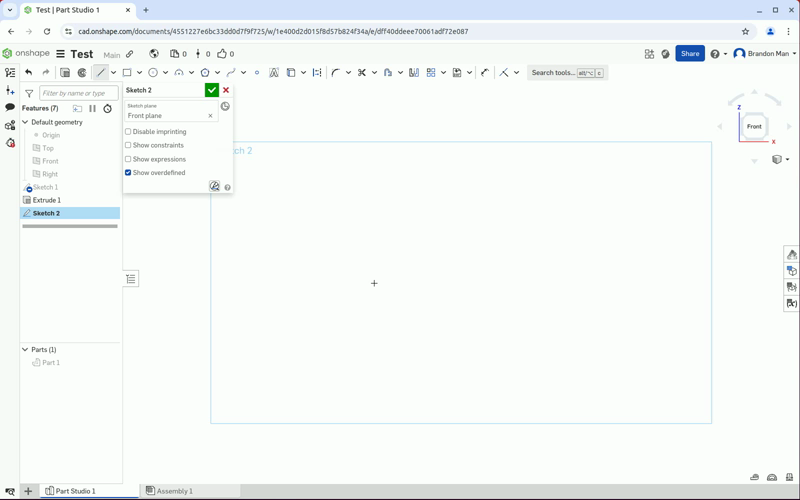
click(374, 282)
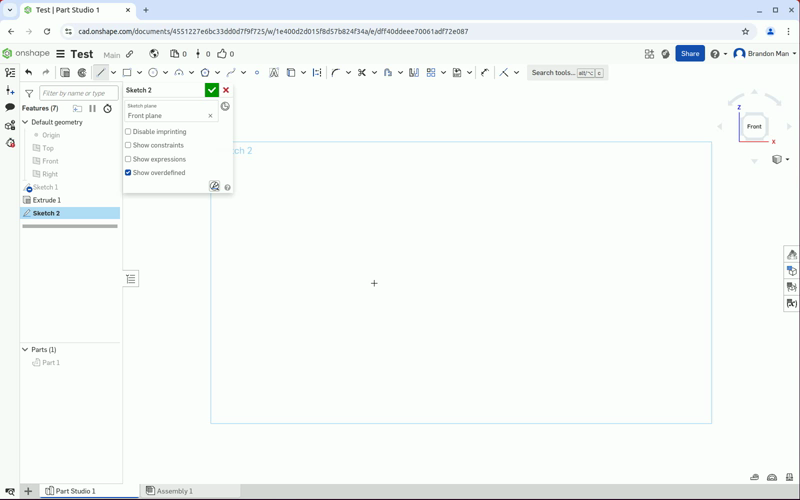
key_up(shift)
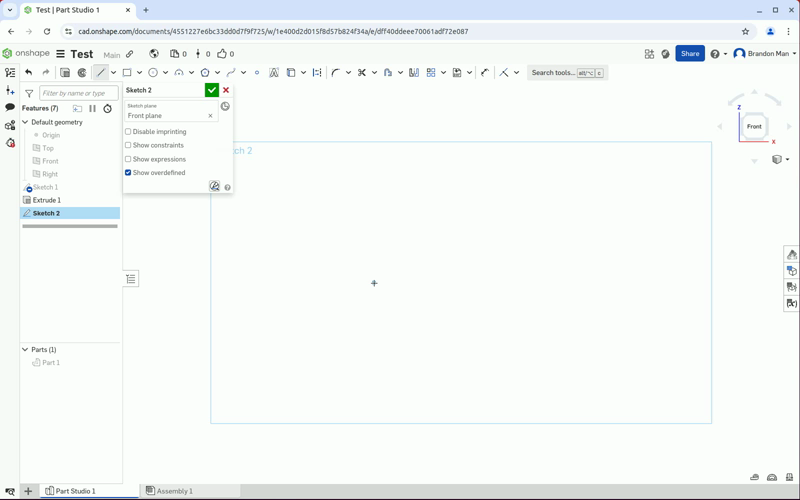
key_down(shift)
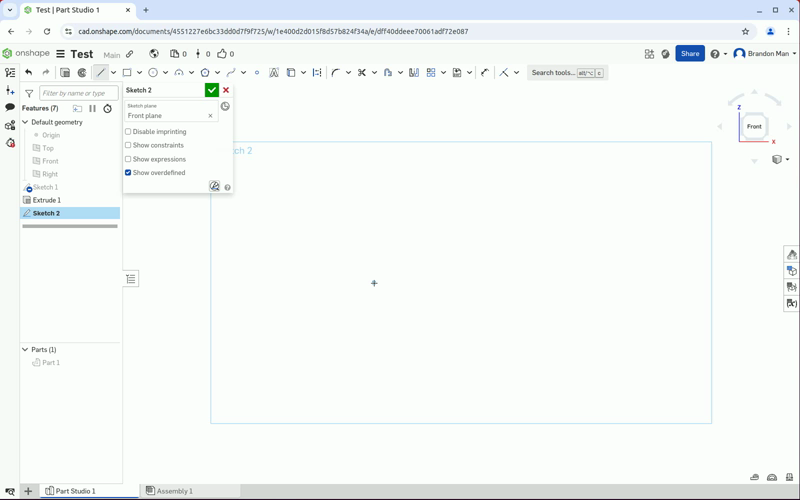
mouse_move(544, 282)
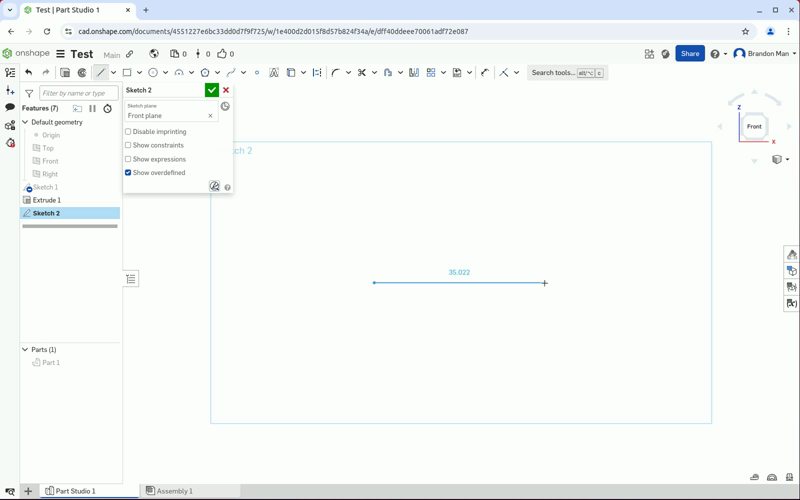
click(544, 282)
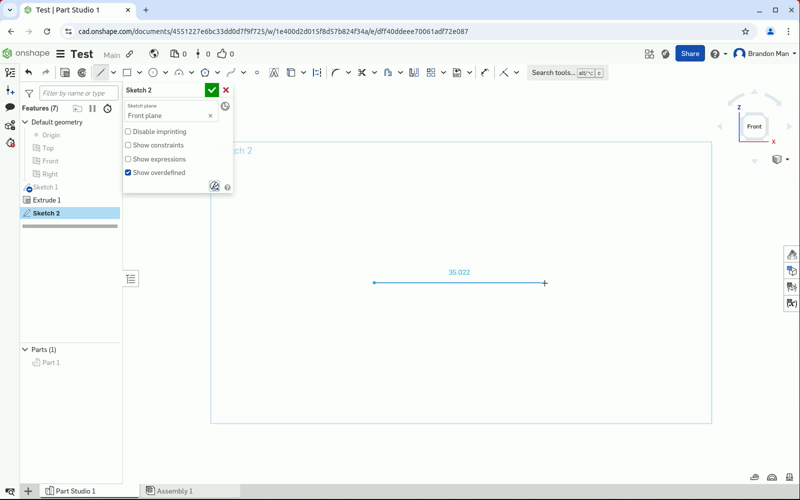
key_up(shift)
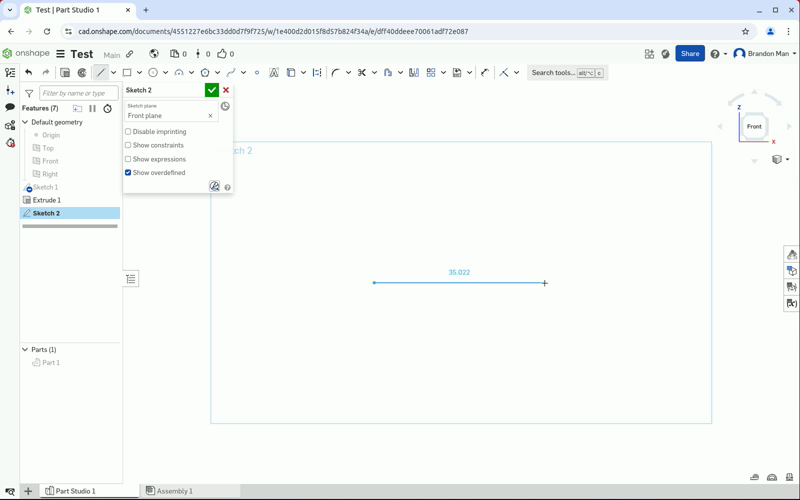
key_down(shift)
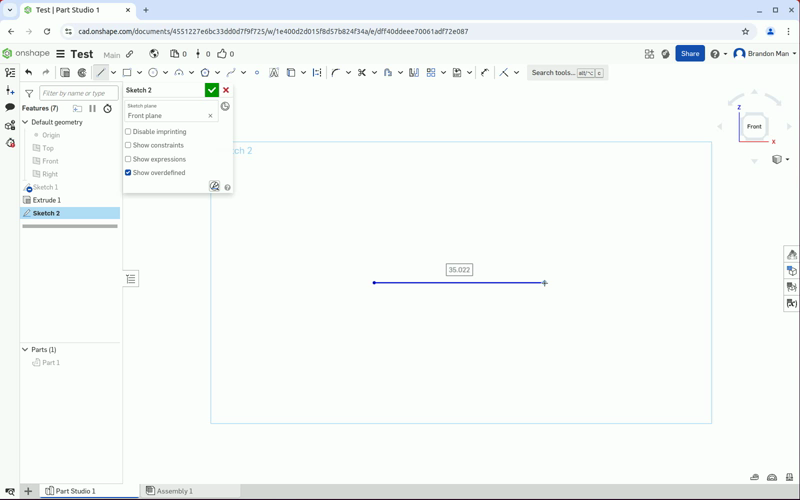
mouse_move(574, 282)
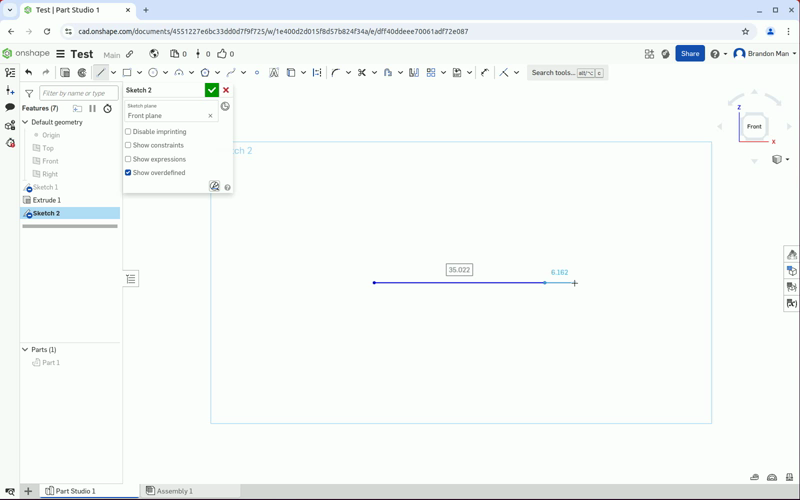
mouse_move(544, 245)
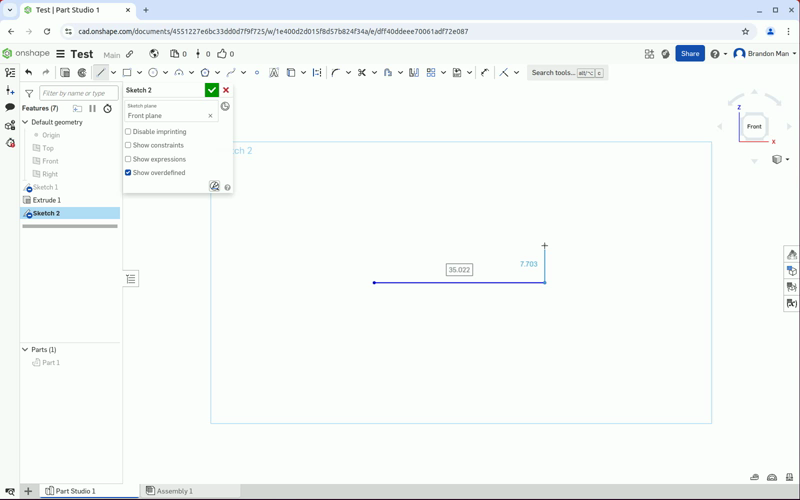
click(544, 245)
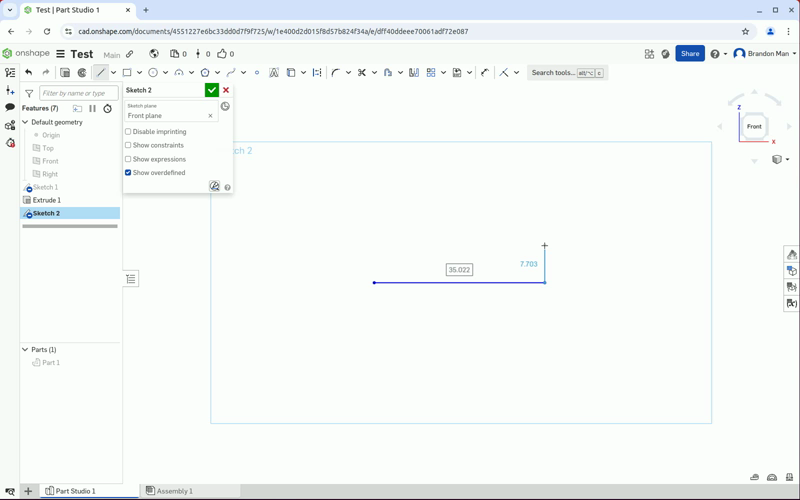
key_up(shift)
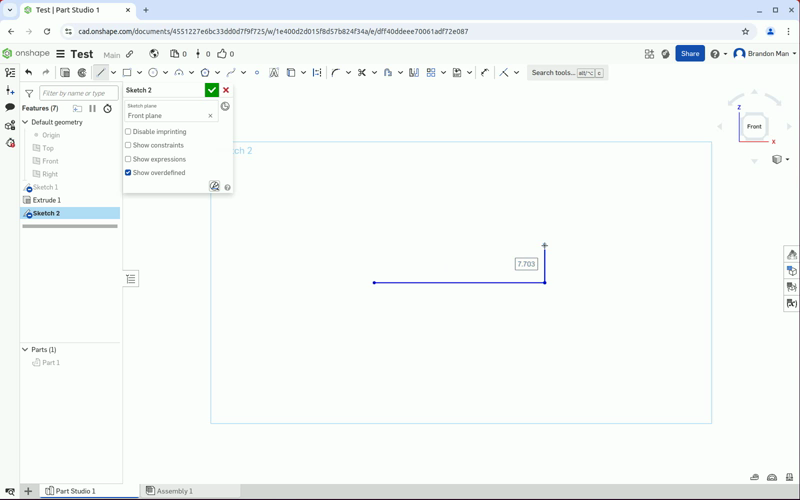
key_down(shift)
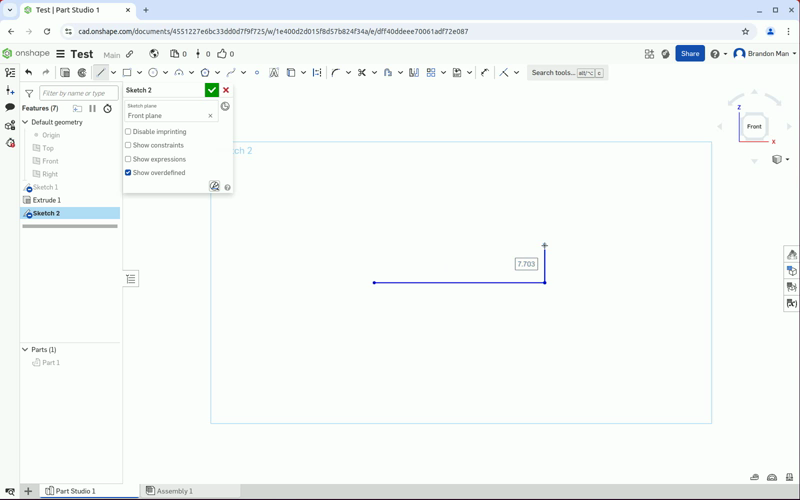
mouse_move(574, 245)
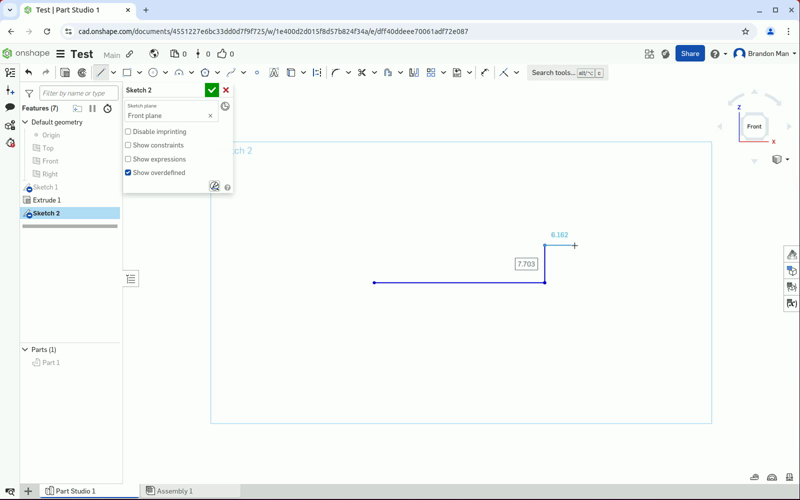
mouse_move(519, 225)
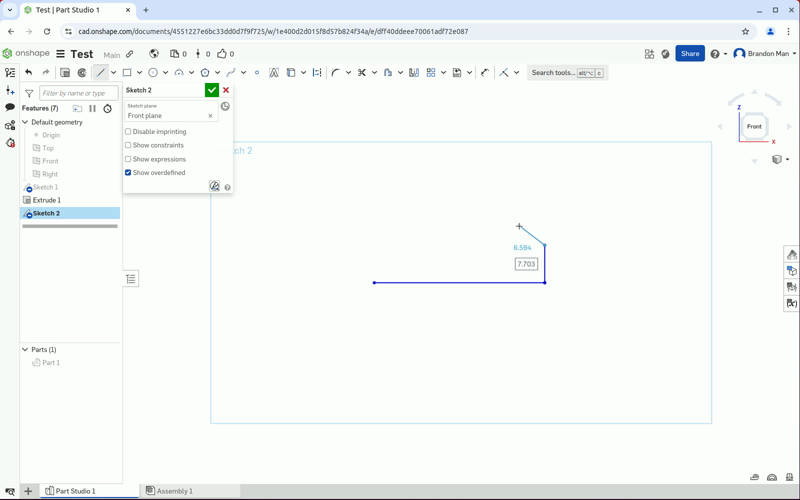
click(519, 225)
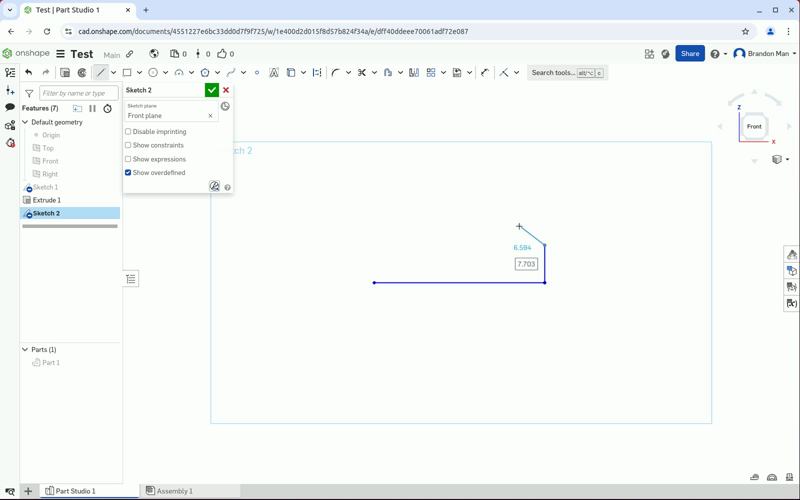
key_up(shift)
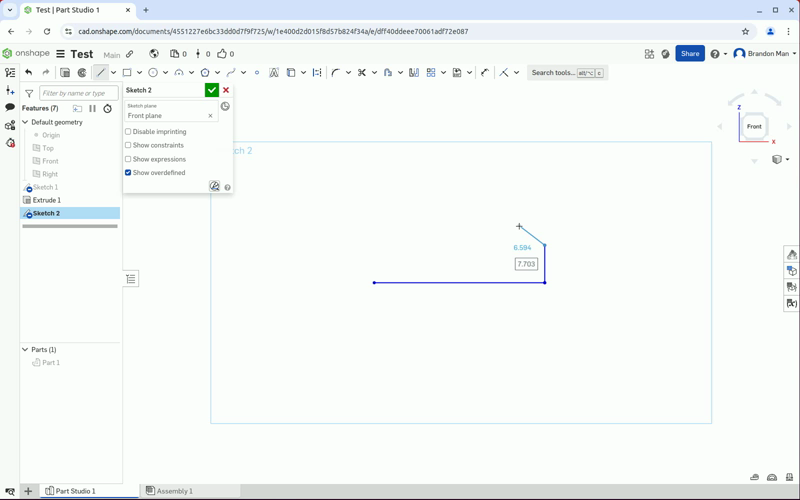
key_down(shift)
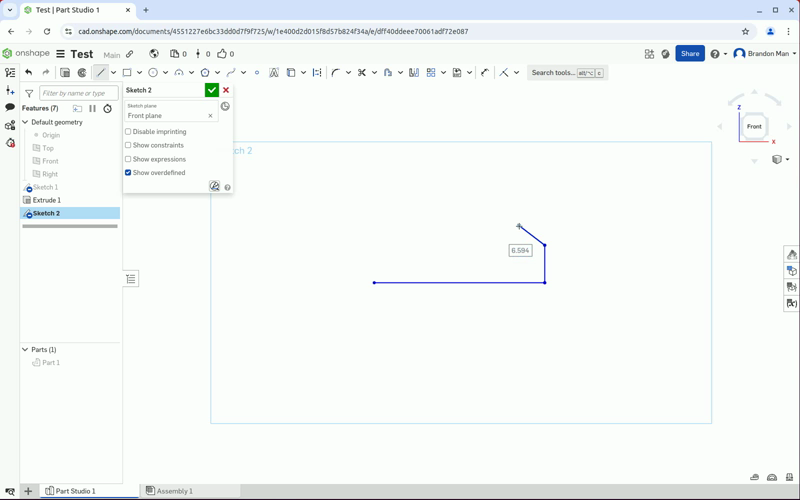
mouse_move(390, 225)
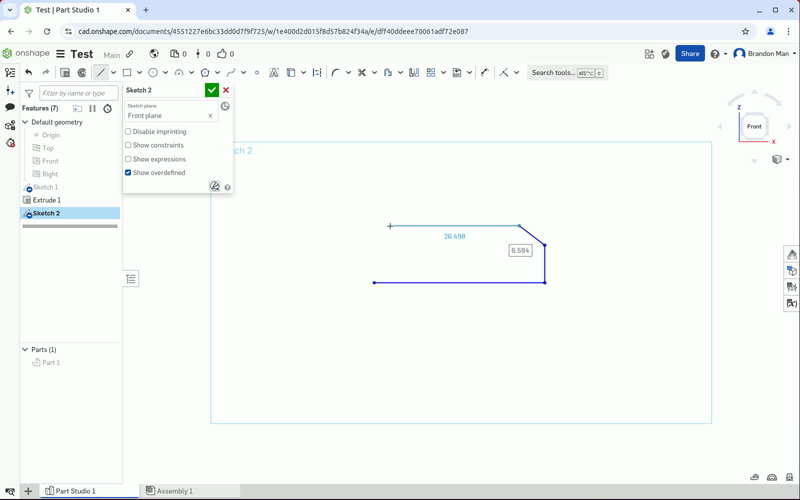
click(390, 225)
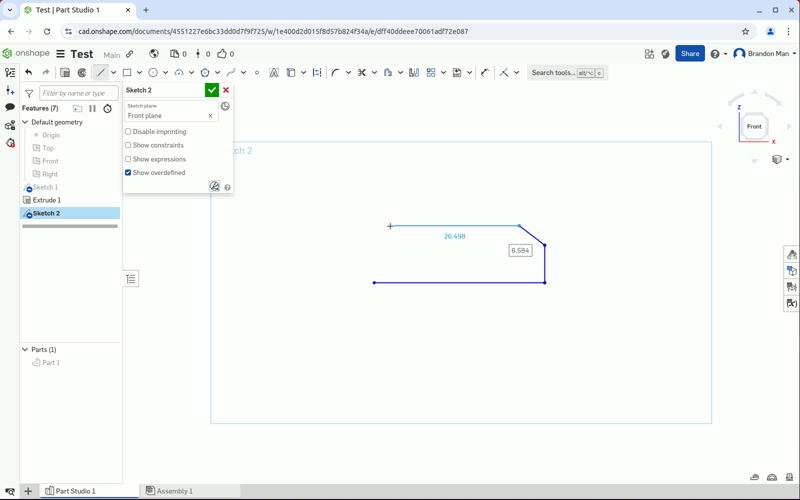
key_up(shift)
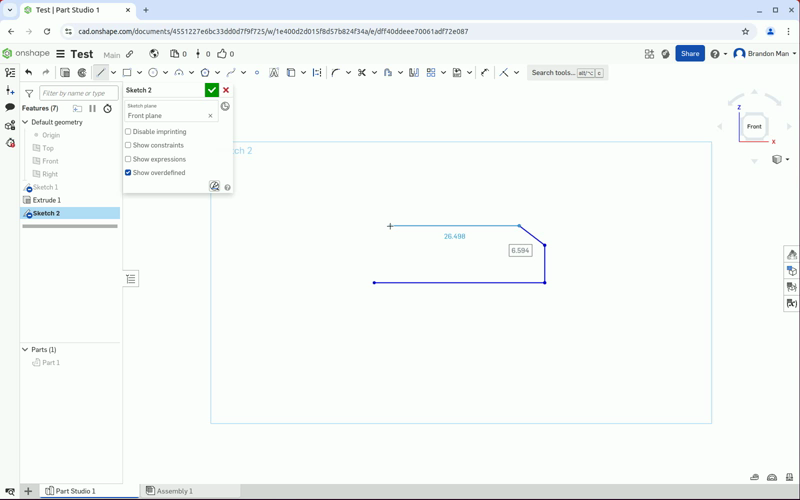
key_down(shift)
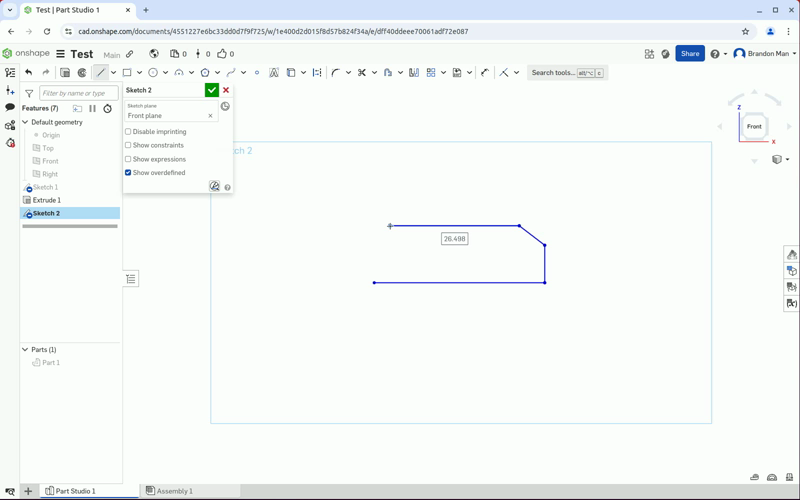
mouse_move(420, 225)
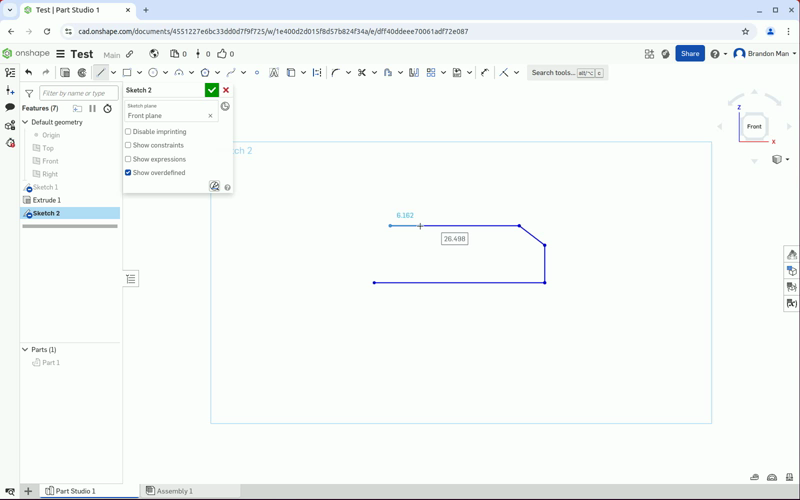
mouse_move(374, 245)
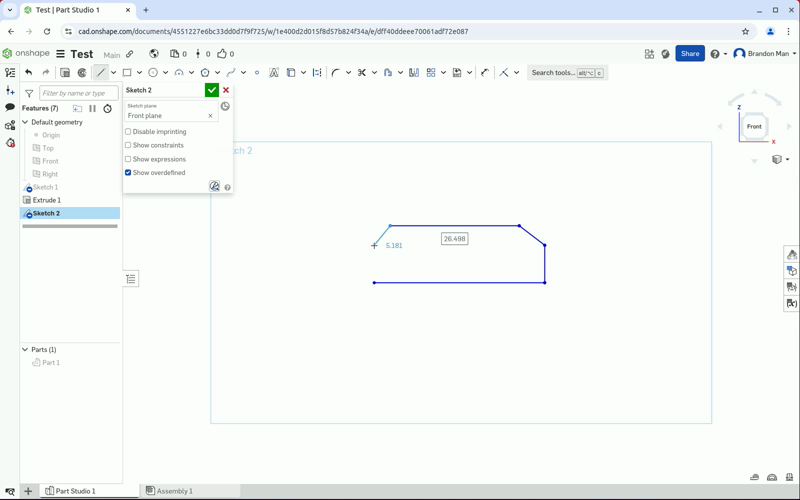
click(374, 245)
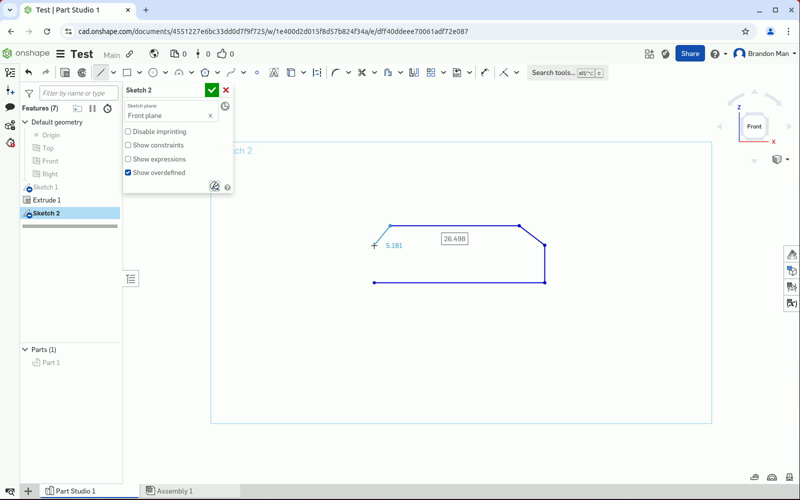
key_up(shift)
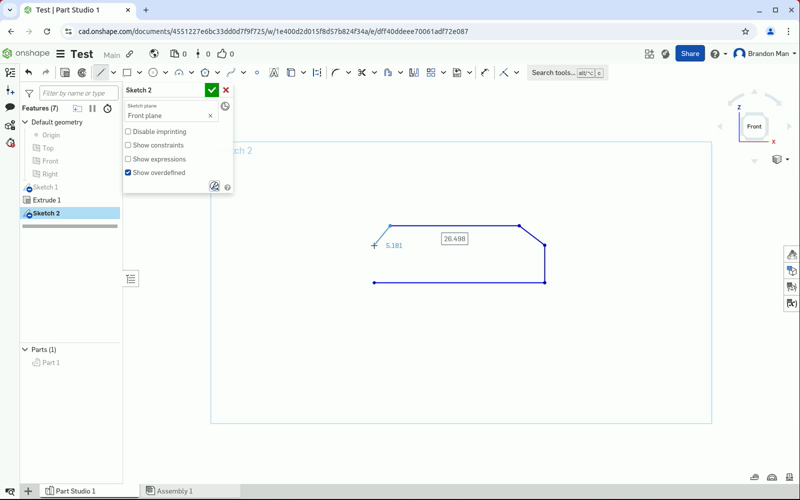
mouse_move(404, 245)
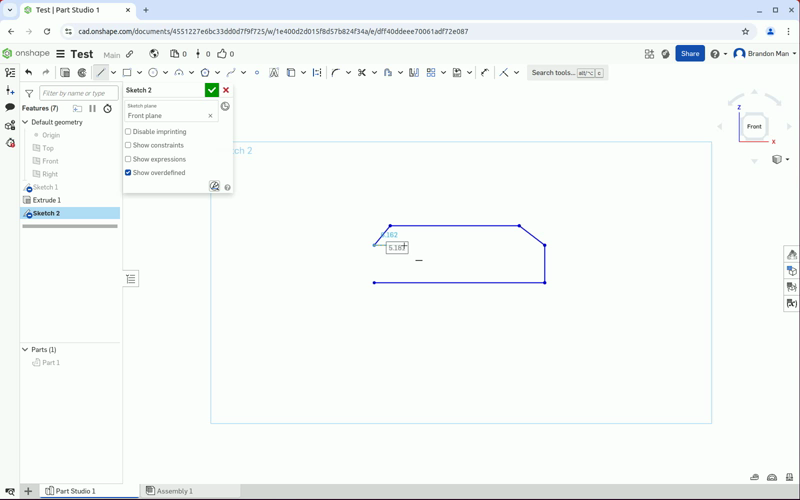
key_down(shift)
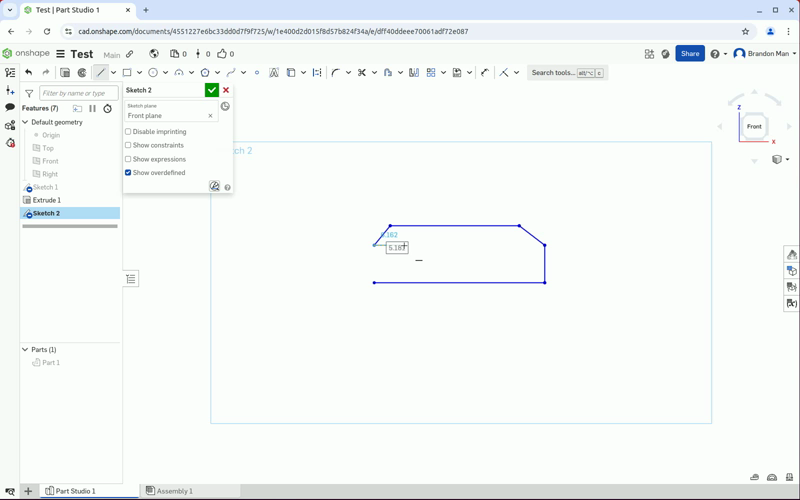
mouse_move(374, 282)
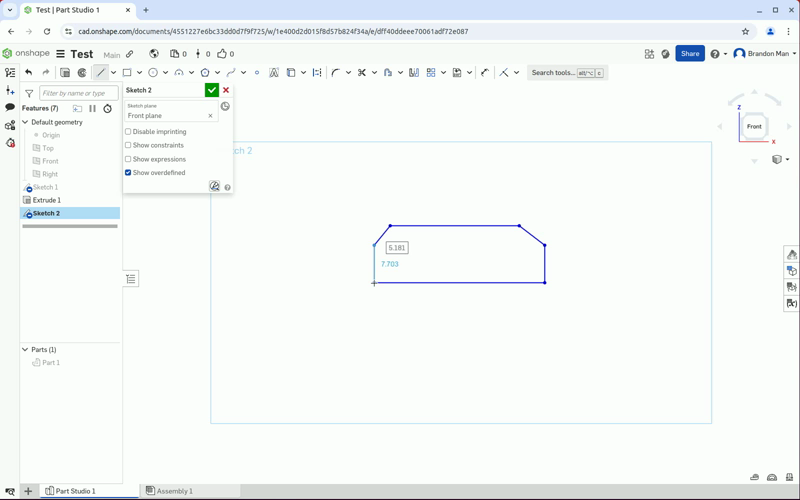
key_up(shift)
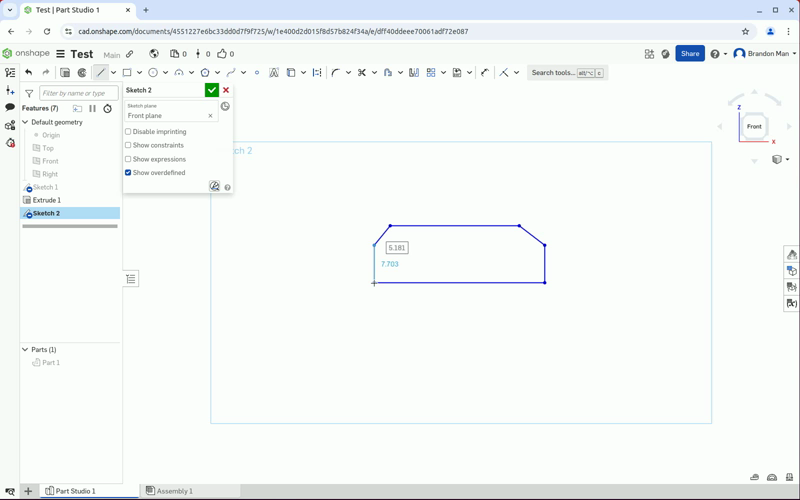
click(374, 282)
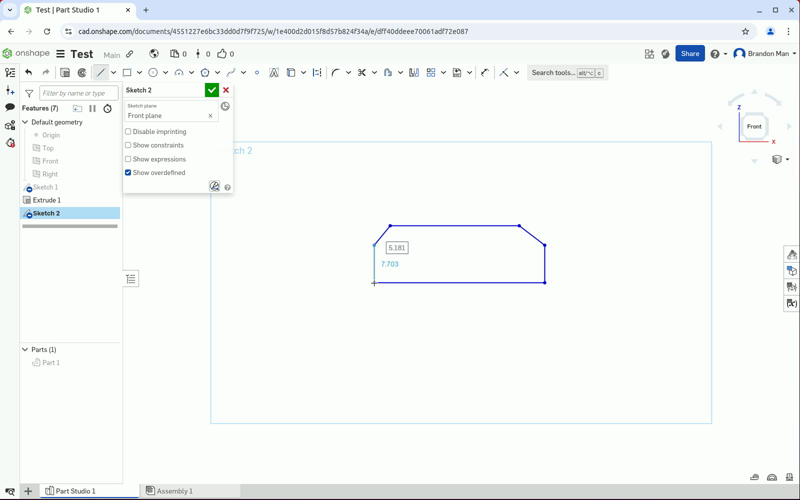
key(esc)
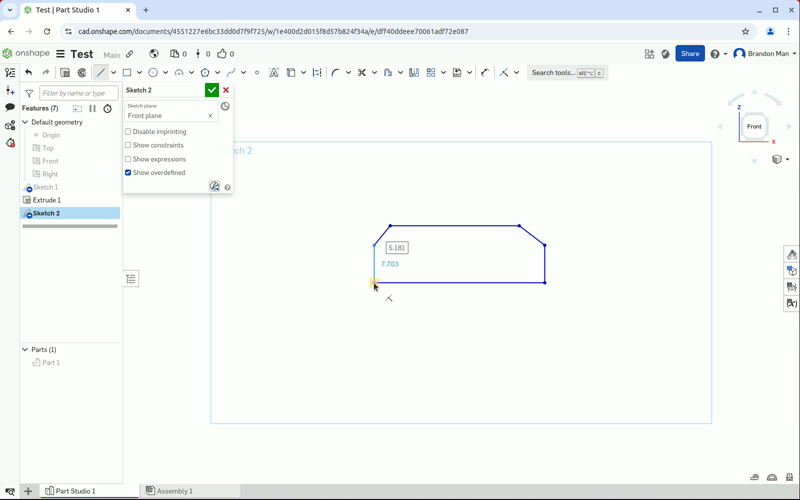
mouse_move(440, 241)
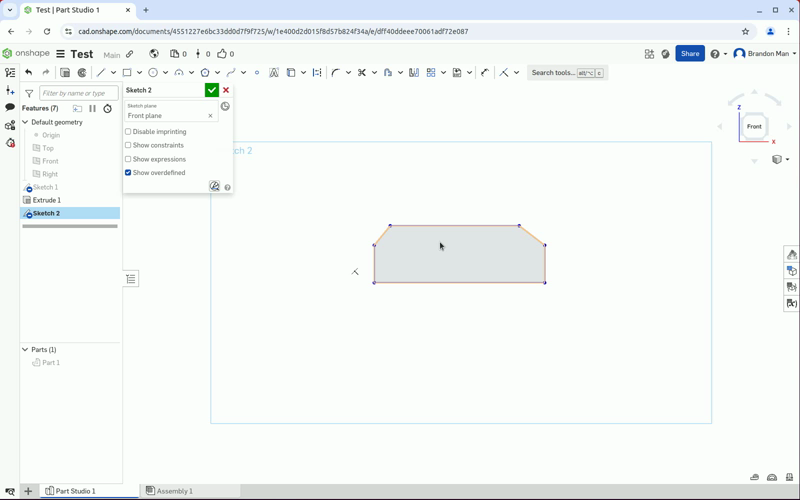
click(440, 241)
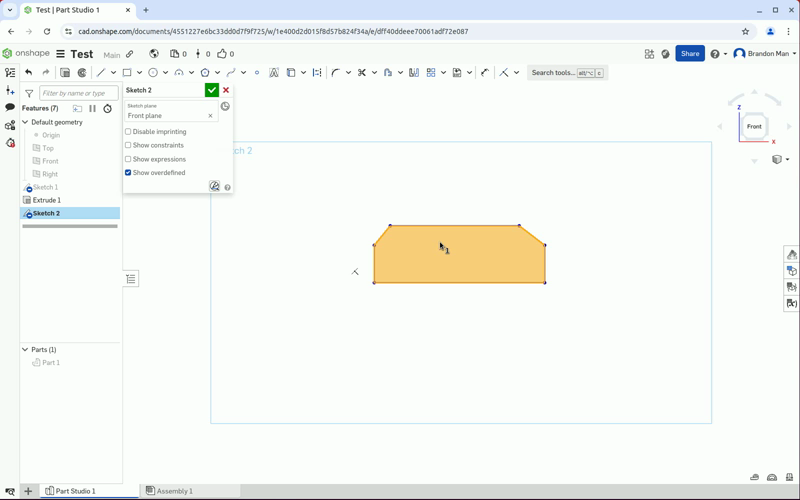
mouse_move(73, 352)
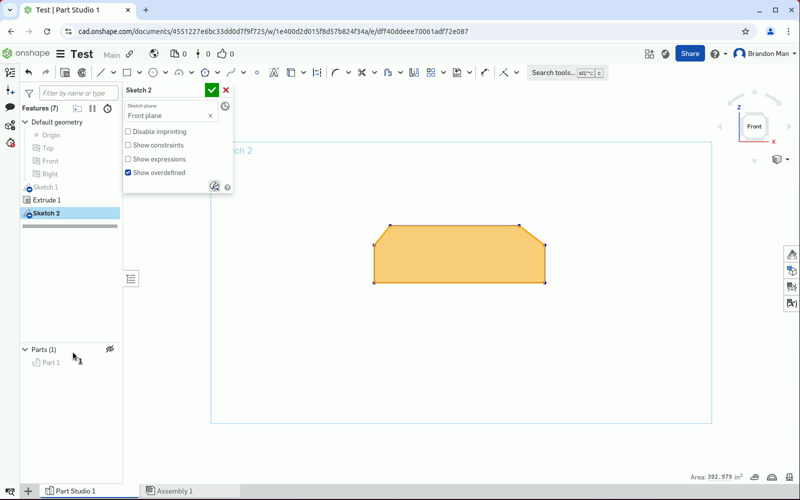
key(shift+y)
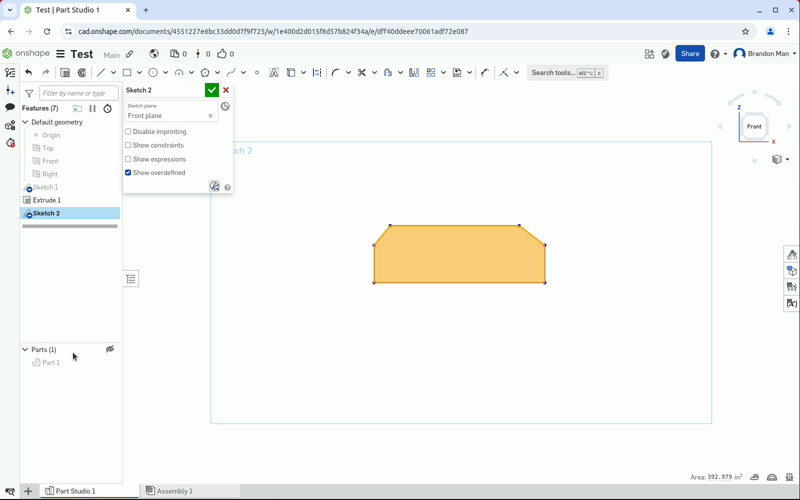
key(shift+e)
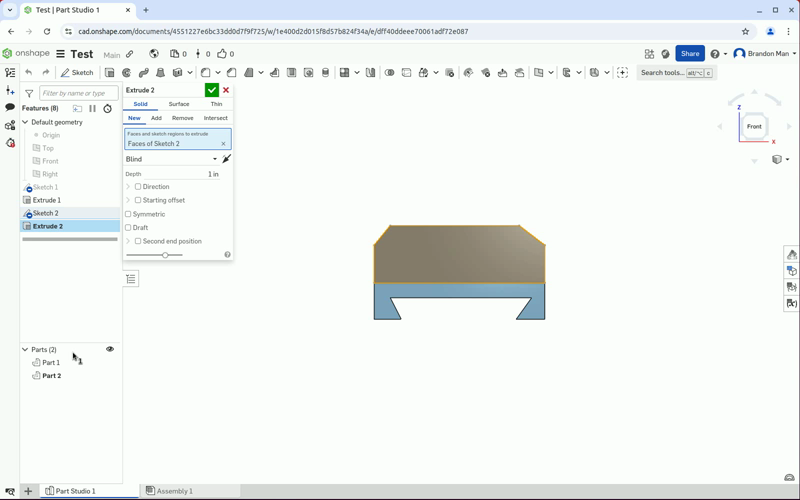
mouse_move(143, 106)
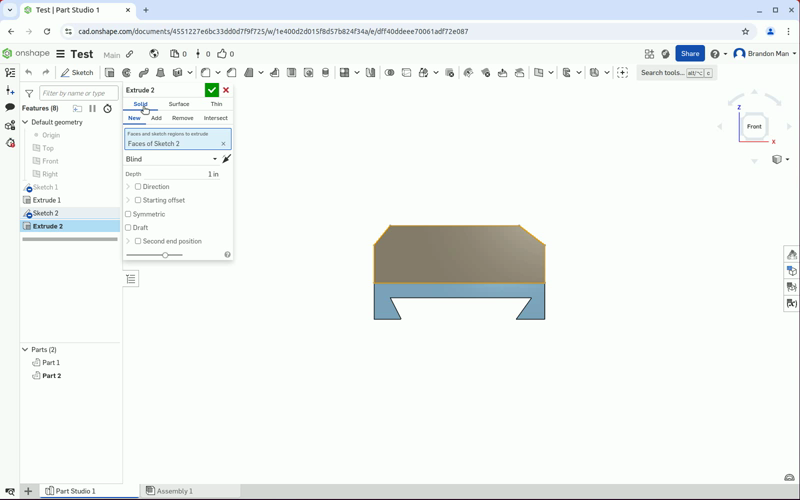
click(143, 106)
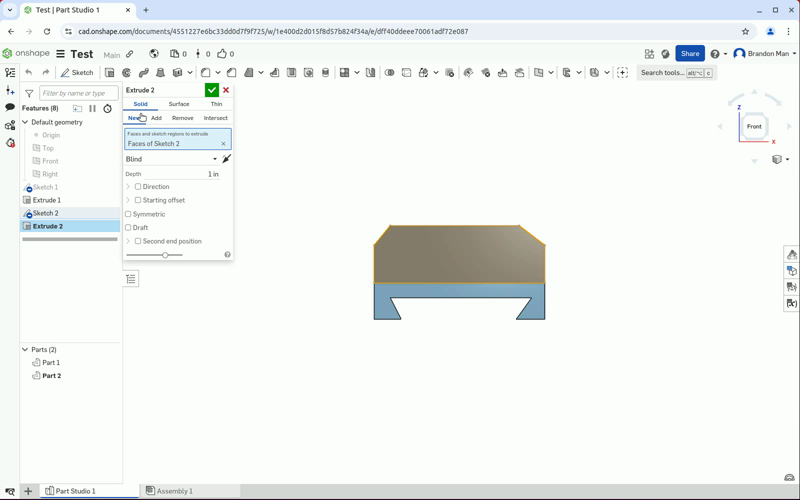
mouse_move(137, 120)
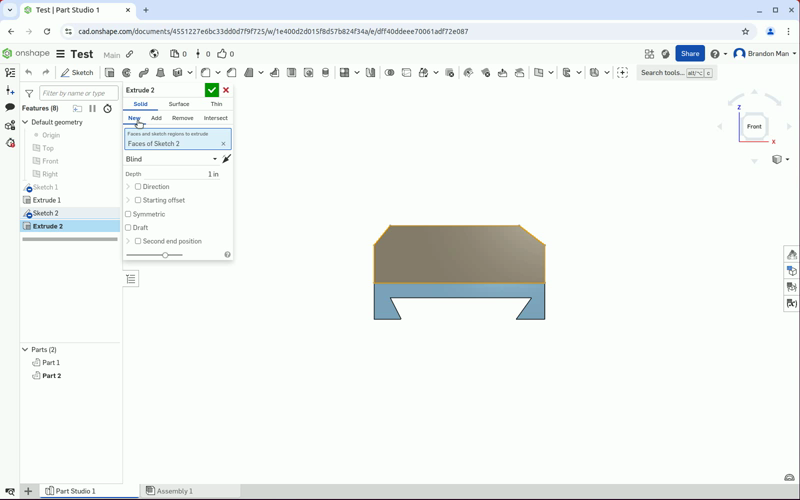
click(137, 120)
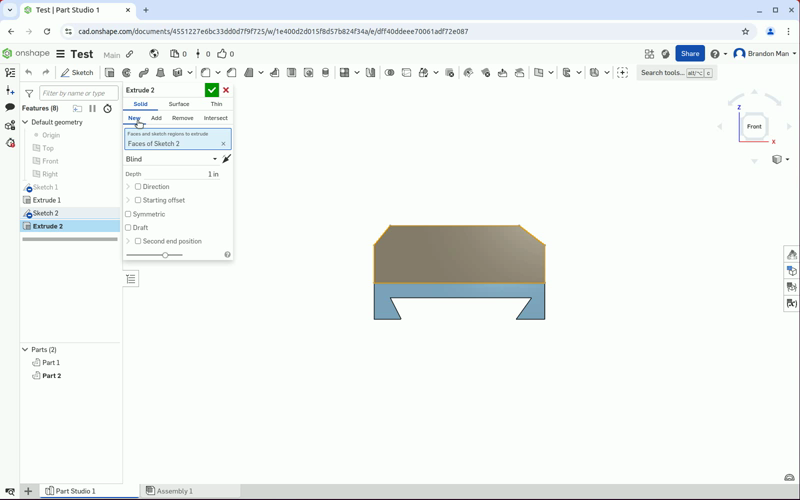
key(tab, 4)
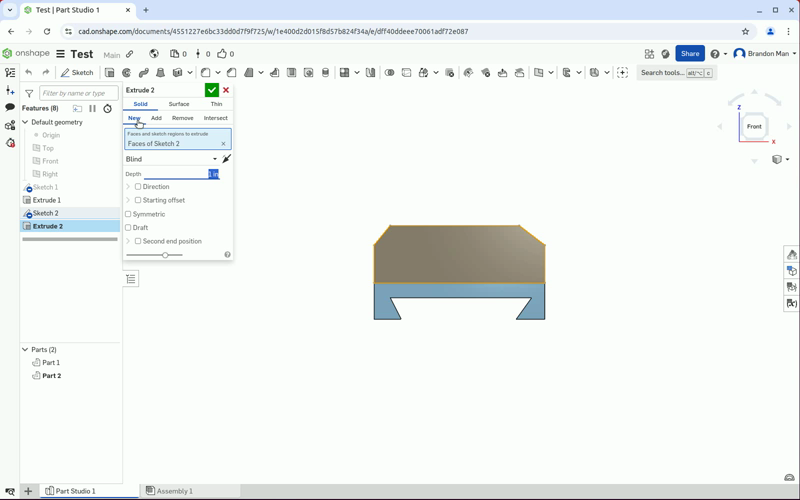
text(7.703)
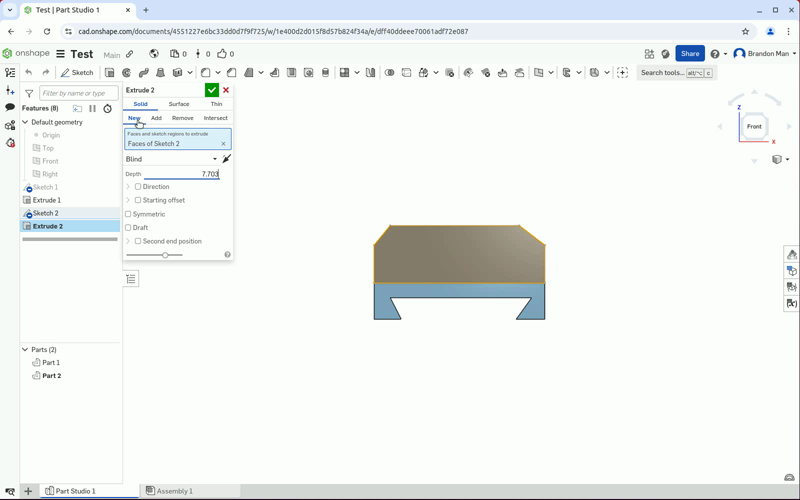
key(enter)
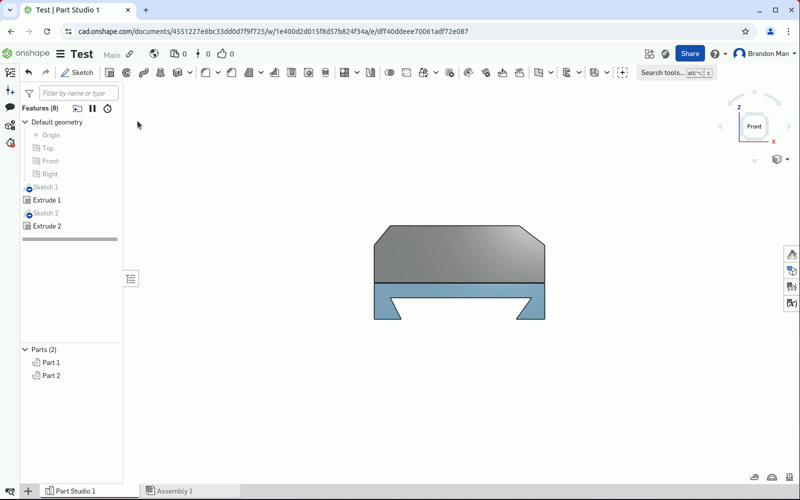
key(shift+h)
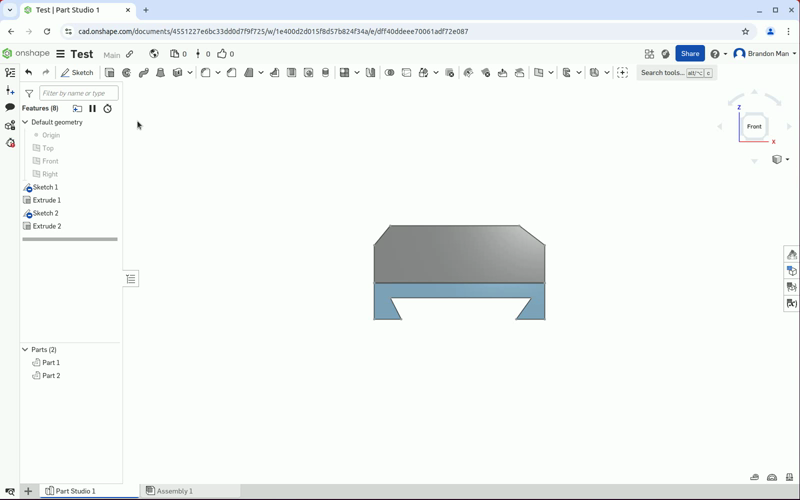
key(shift+h)
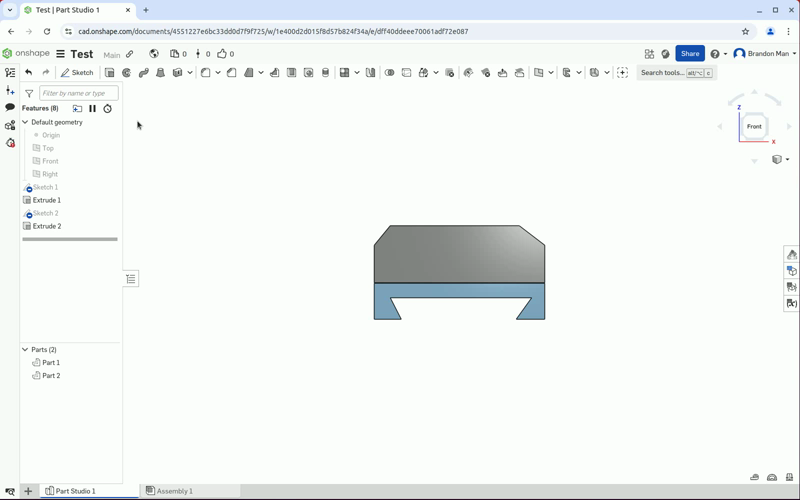
mouse_move(73, 189)
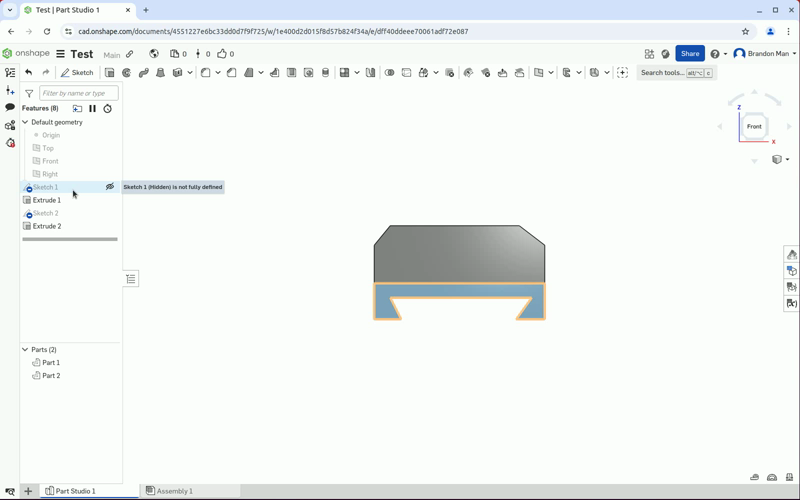
click(73, 189)
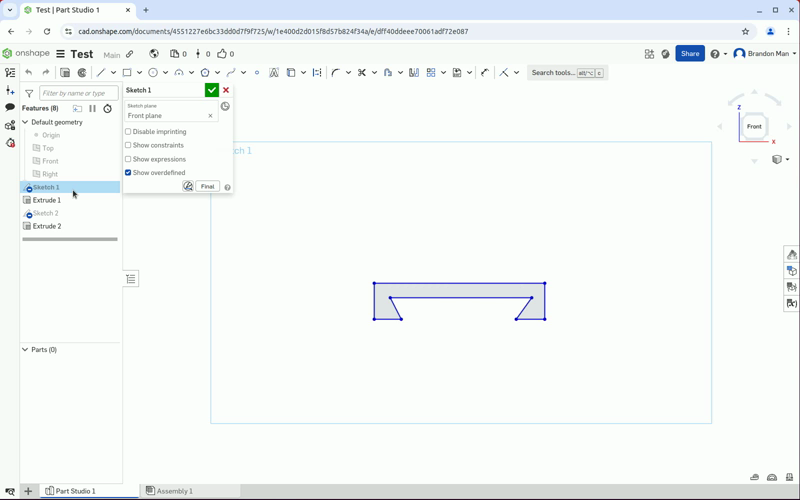
mouse_move(229, 92)
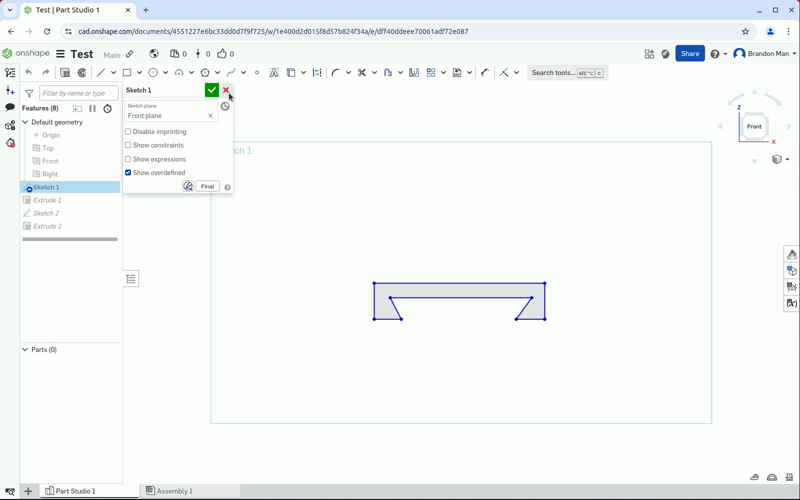
click(229, 92)
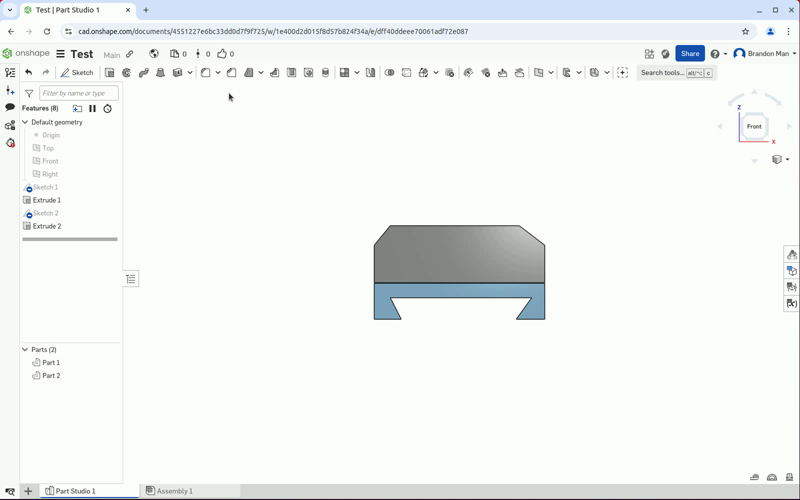
mouse_move(73, 352)
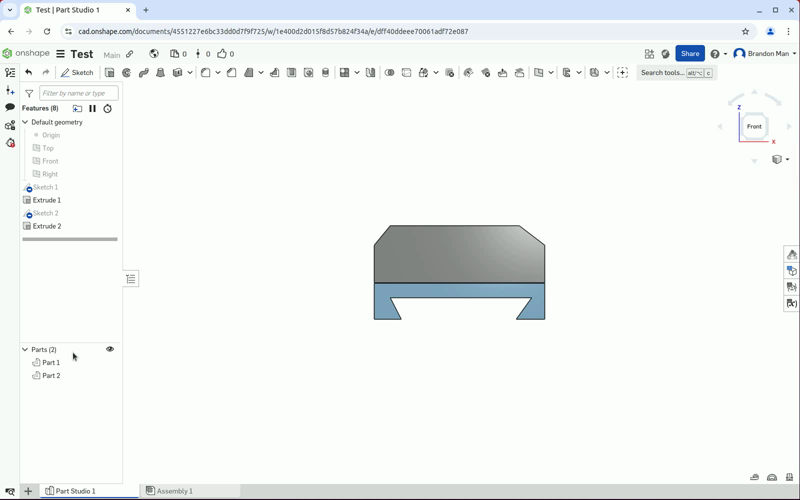
key(y)
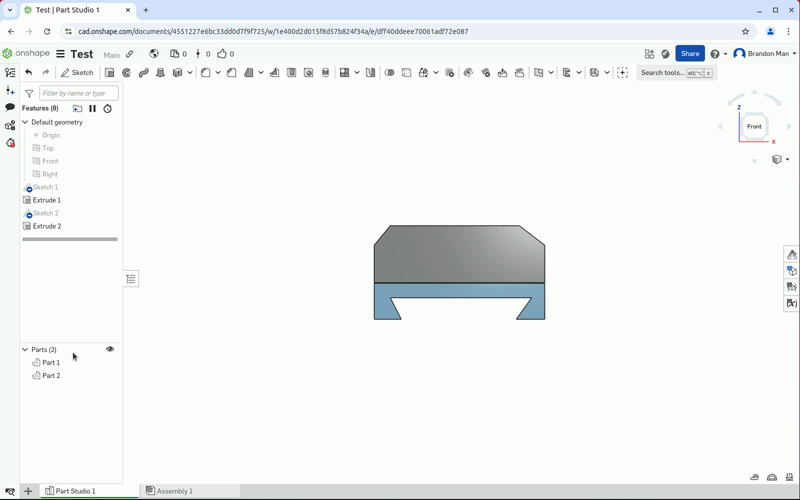
key(shift+p)
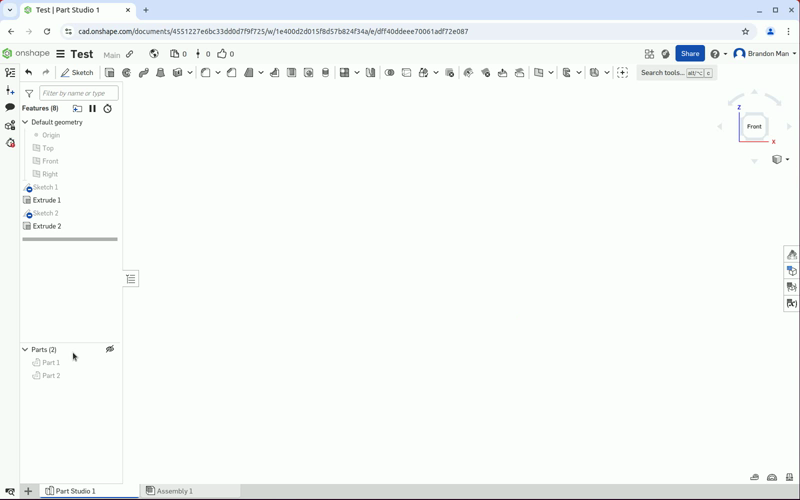
key(space)
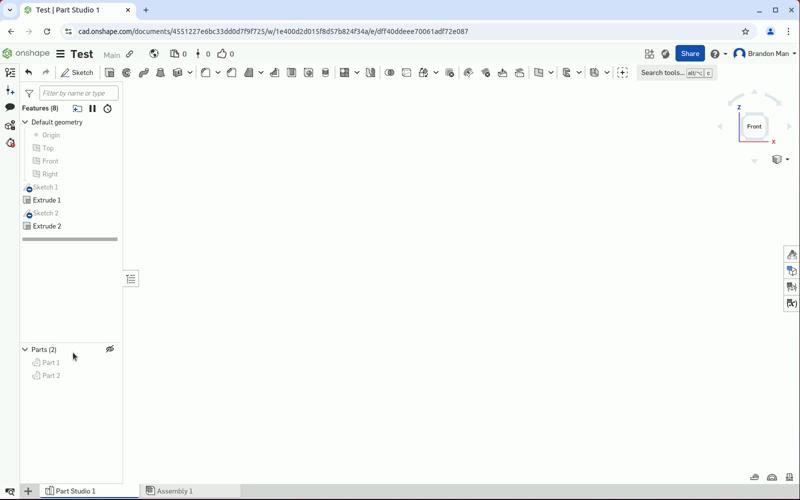
key_down(shift)
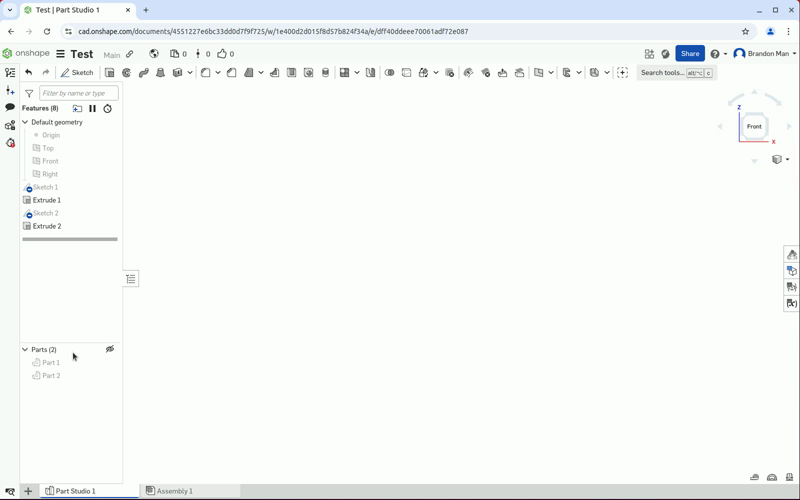
key(down)
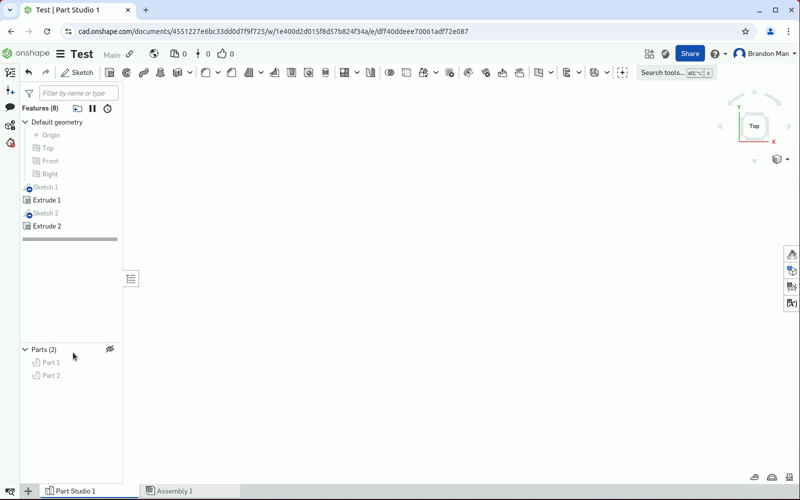
key_up(shift)
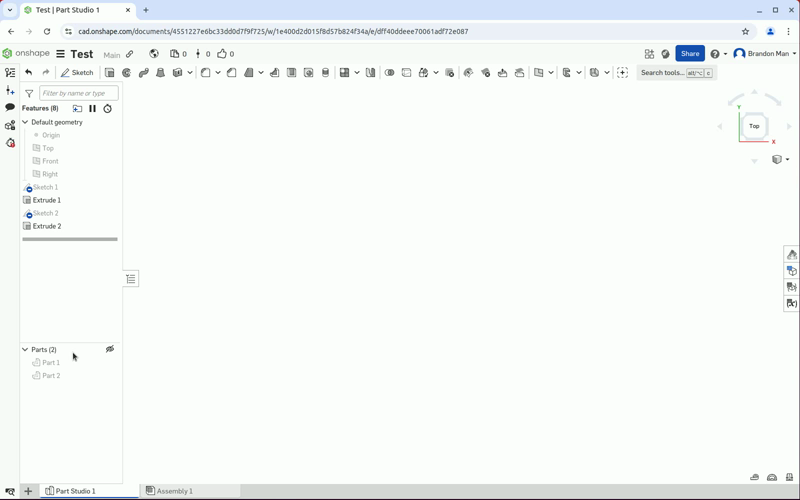
mouse_move(73, 352)
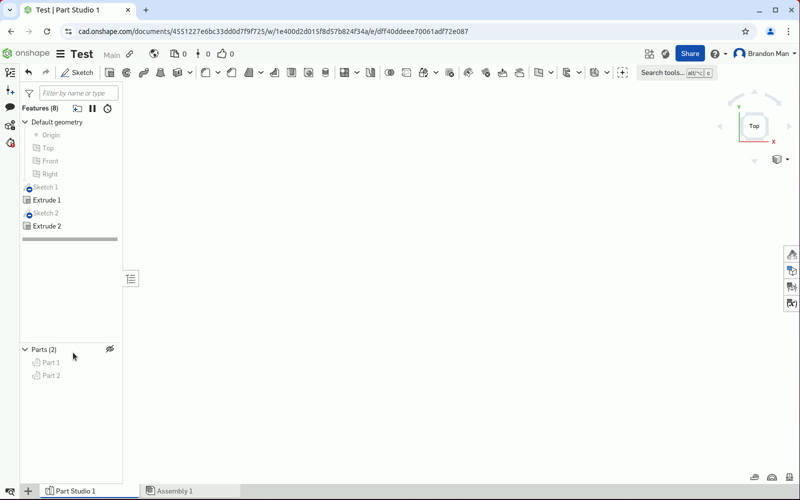
key(shift+y)
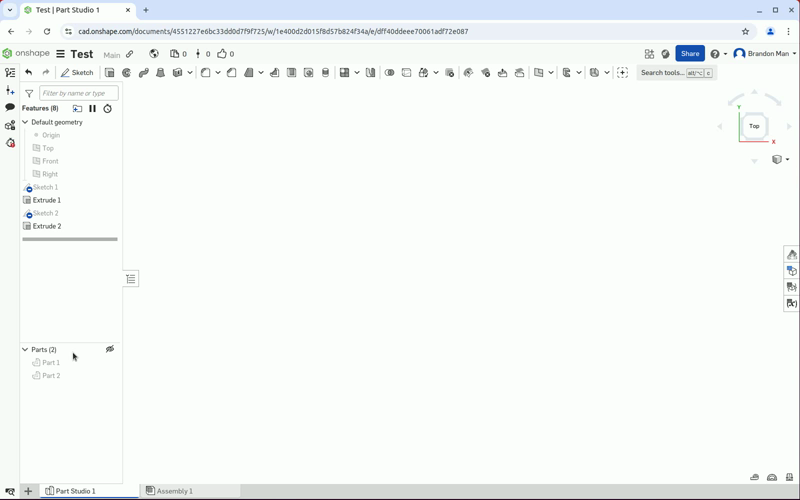
key(shift+s)
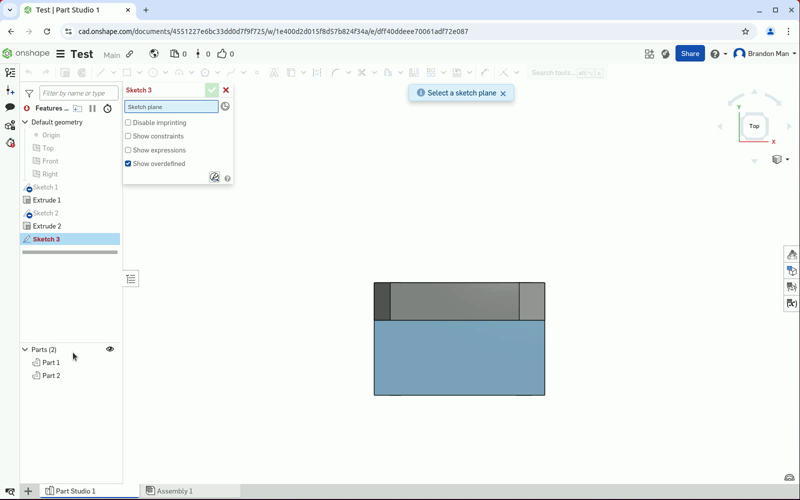
mouse_move(73, 150)
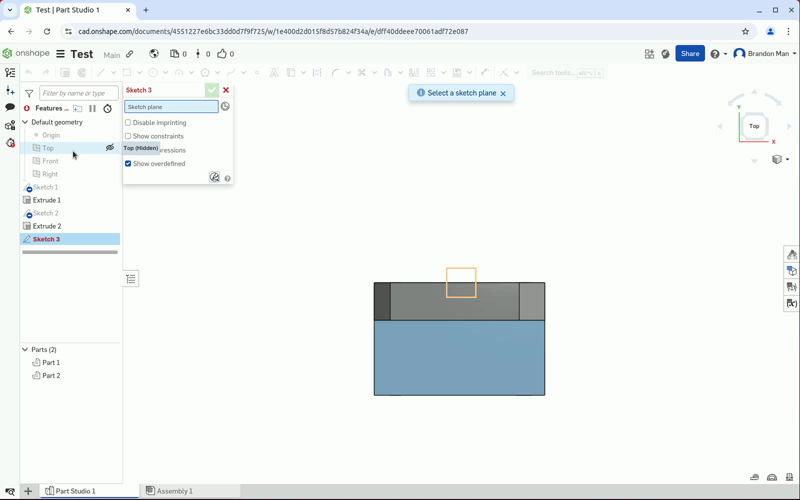
click(73, 150)
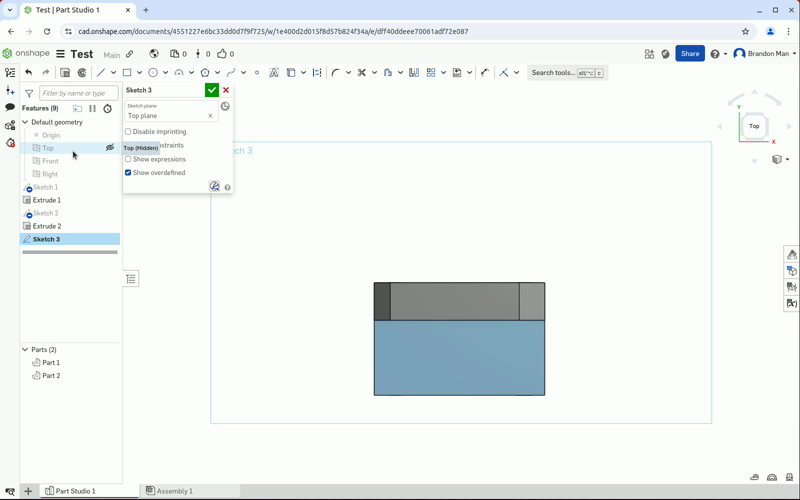
mouse_move(73, 352)
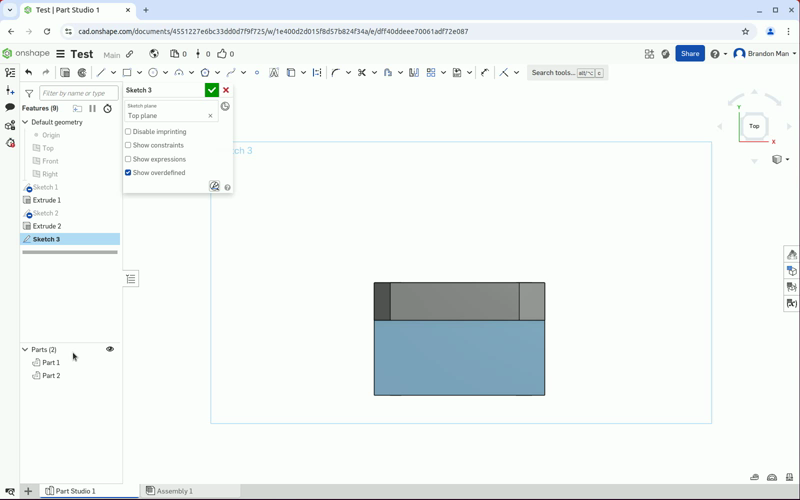
key(y)
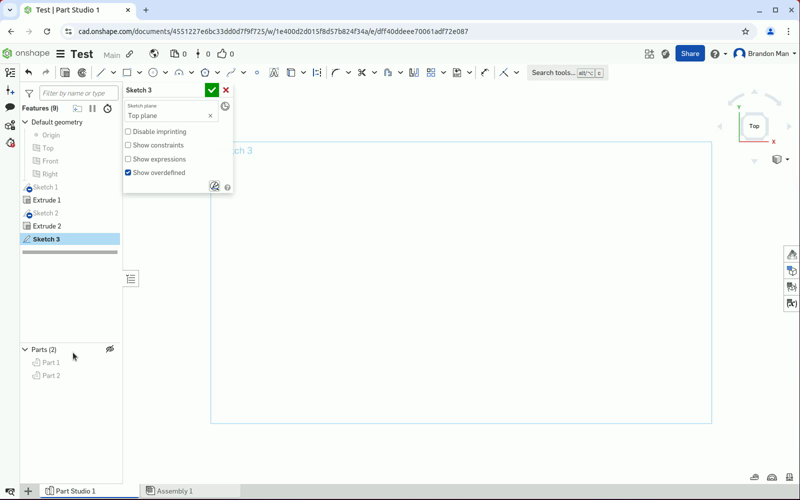
key(c)
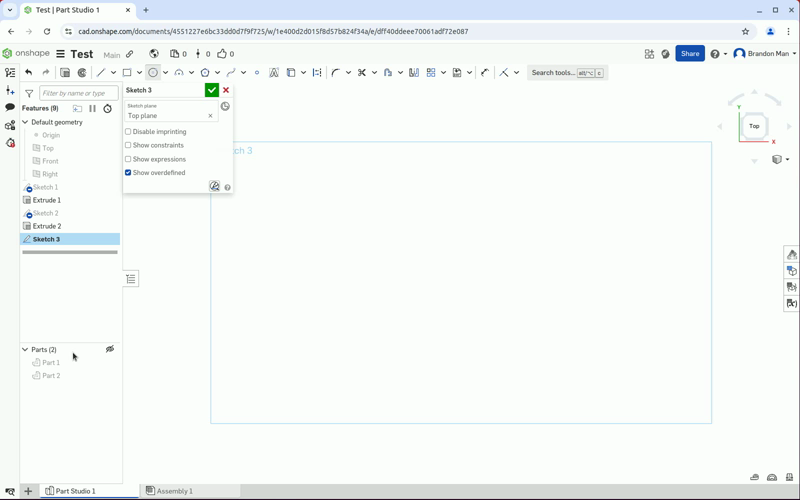
key_down(shift)
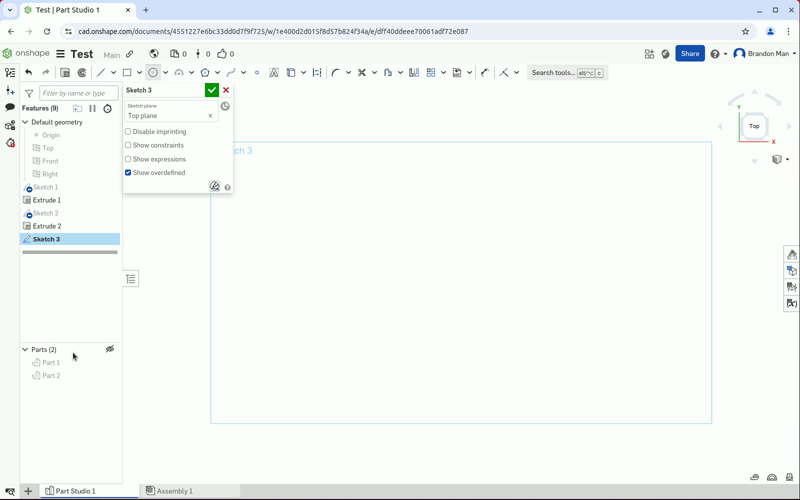
mouse_move(461, 355)
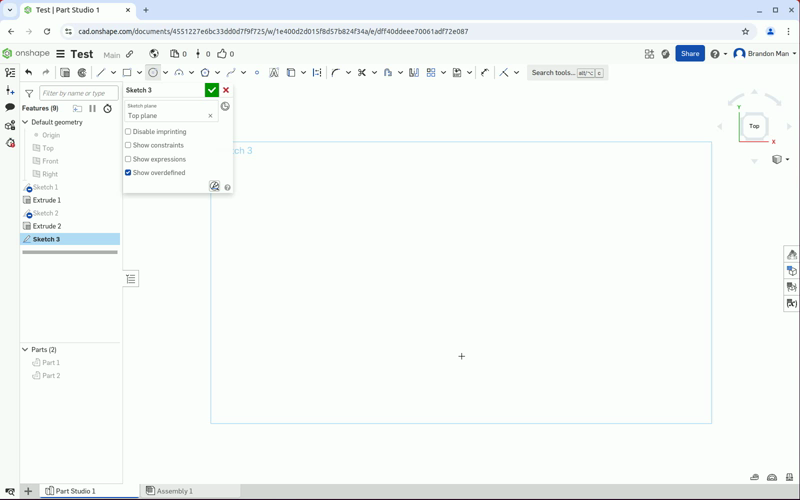
click(461, 355)
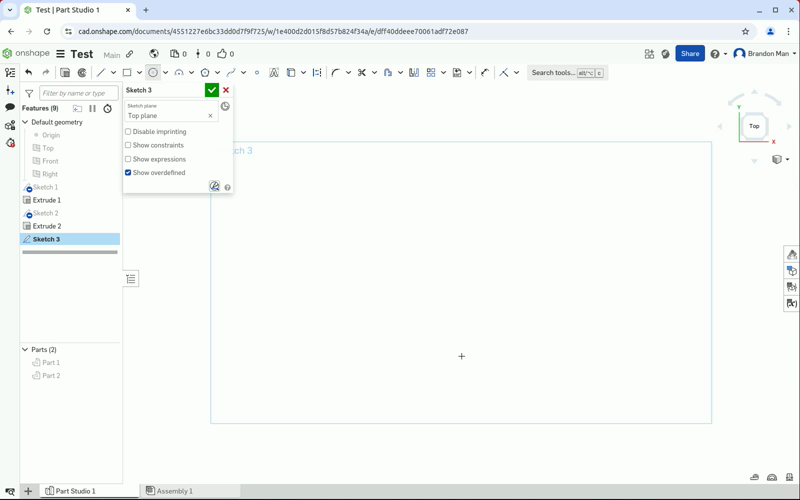
key_up(shift)
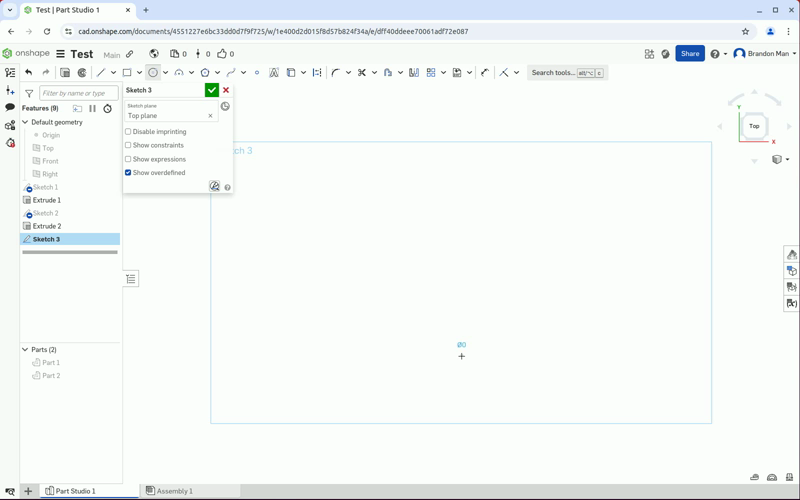
mouse_move(484, 355)
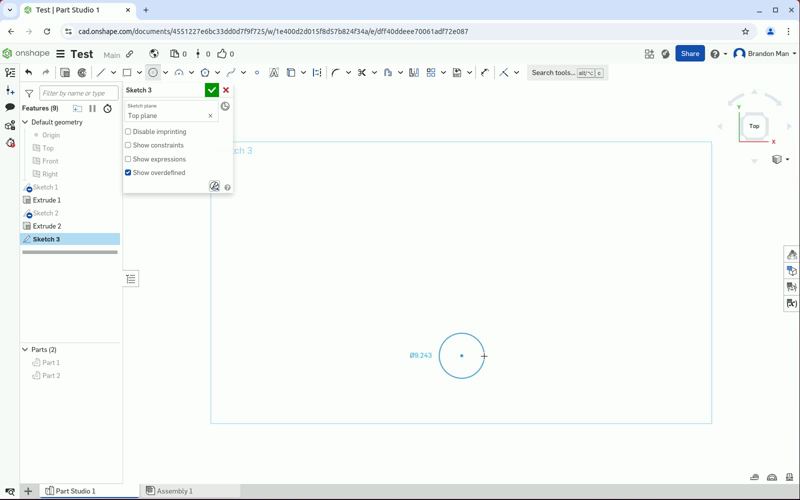
click(484, 355)
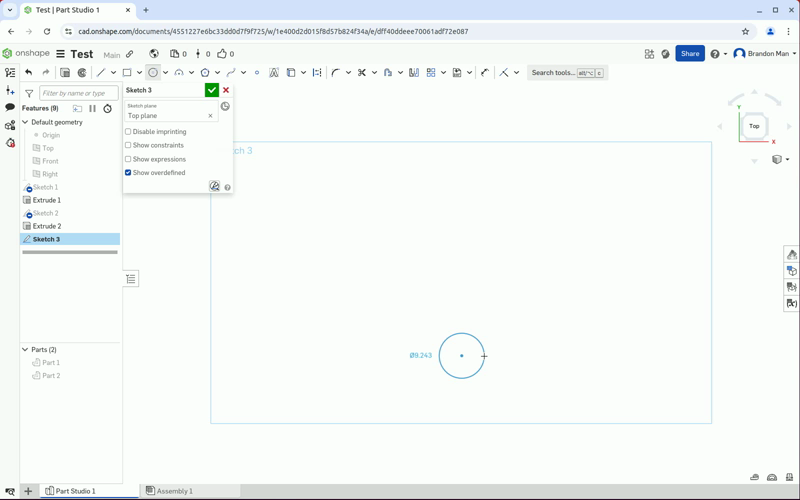
key(esc)
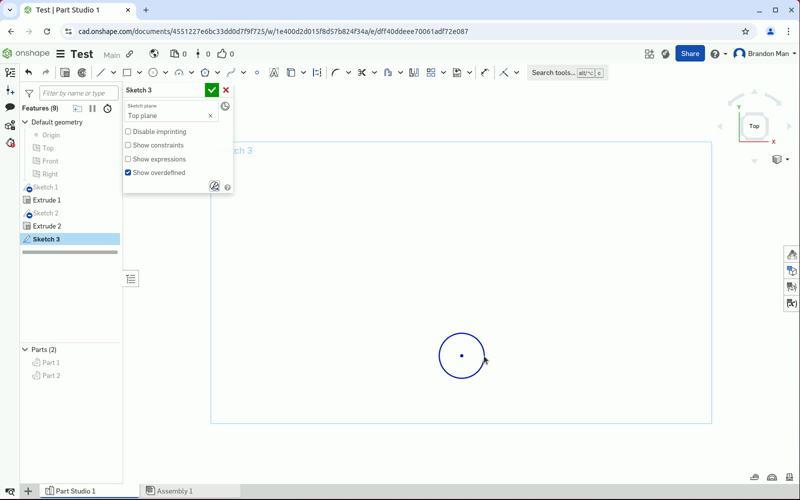
mouse_move(448, 344)
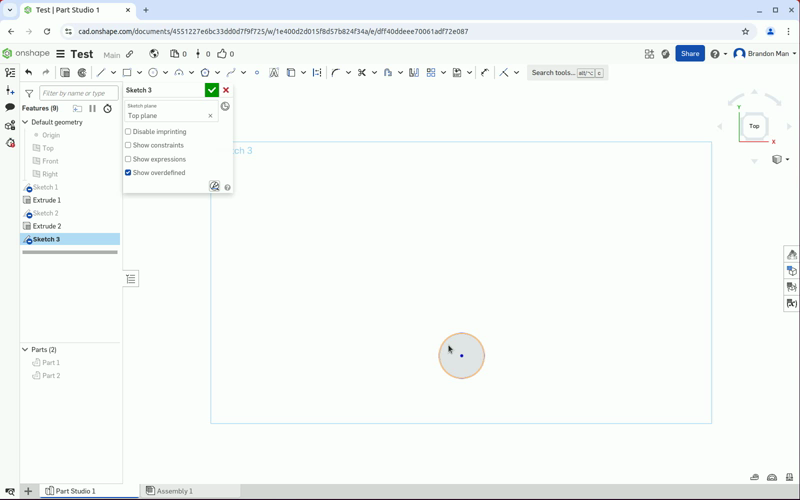
scroll(6)
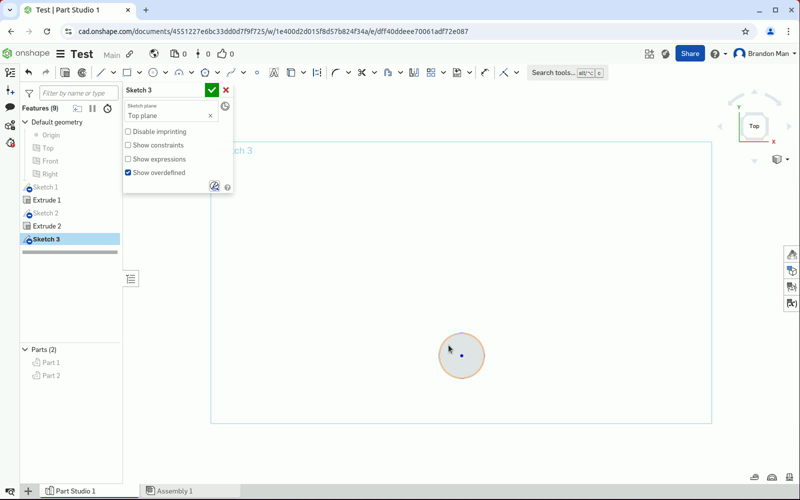
scroll(6)
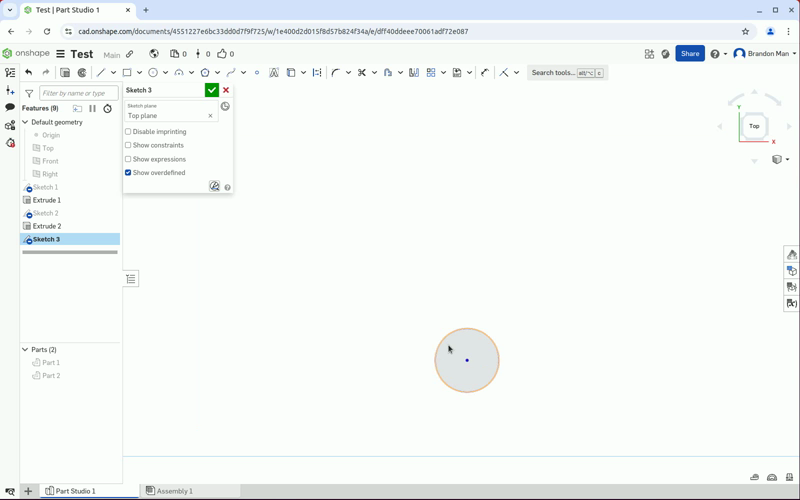
scroll(6)
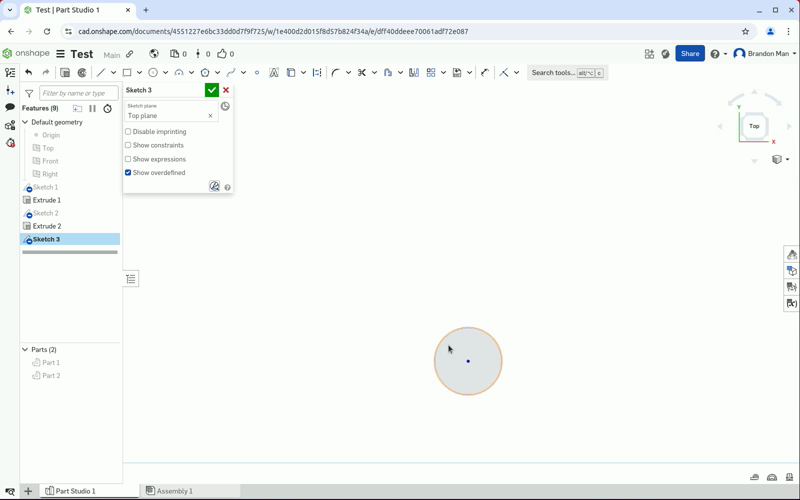
scroll(6)
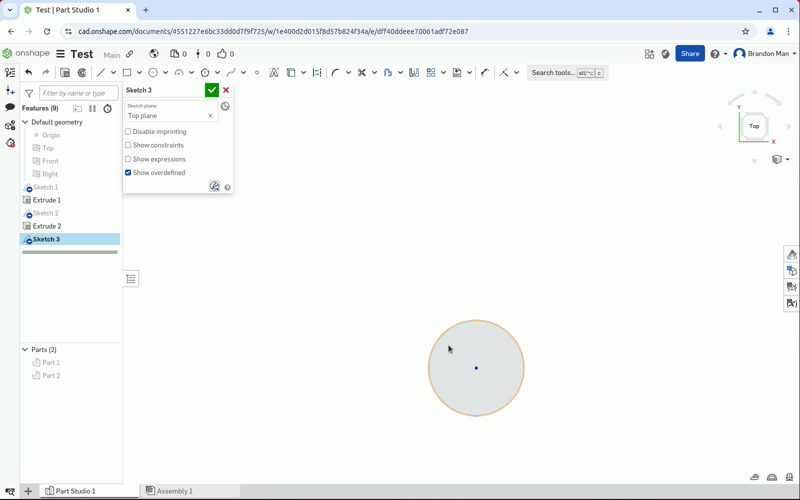
scroll(6)
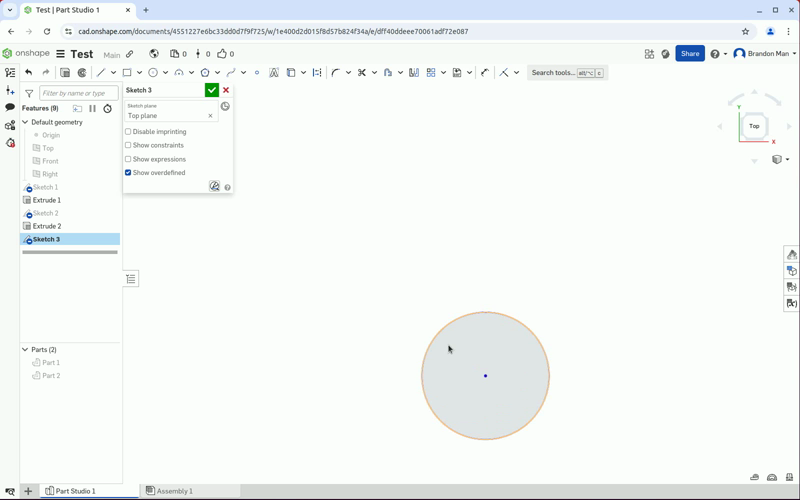
scroll(6)
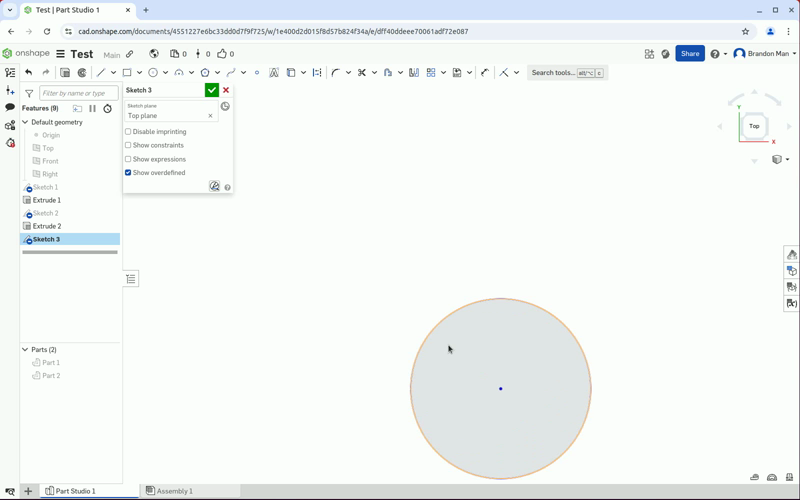
scroll(6)
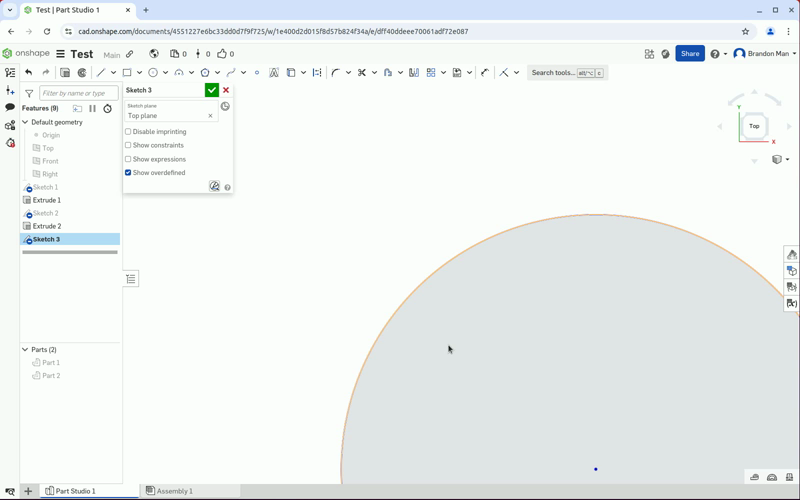
click(448, 344)
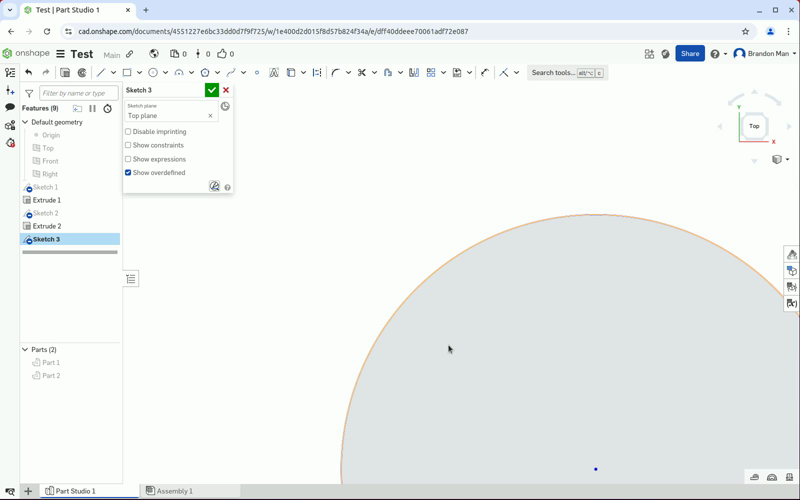
scroll(-6)
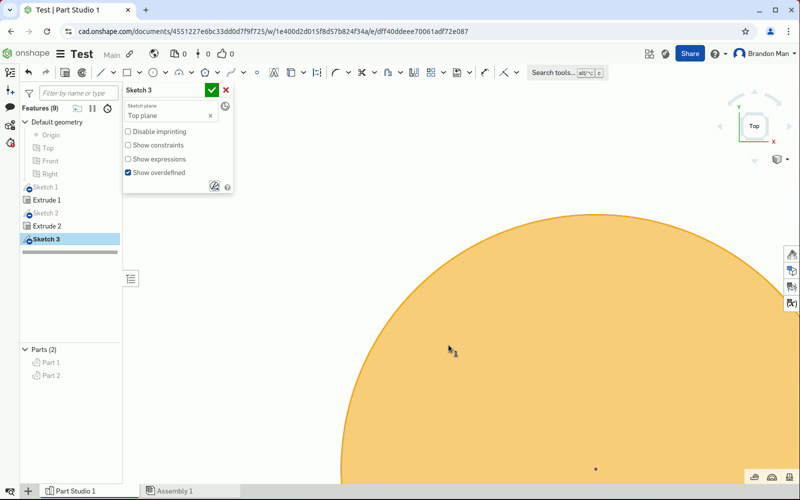
scroll(-6)
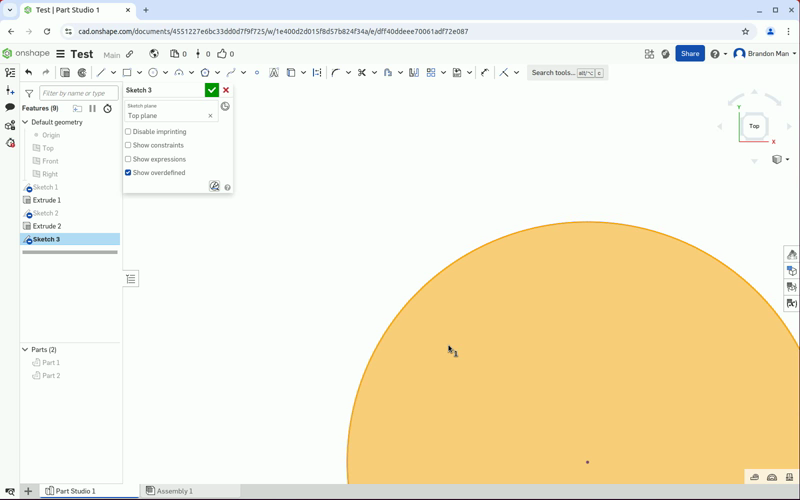
scroll(-6)
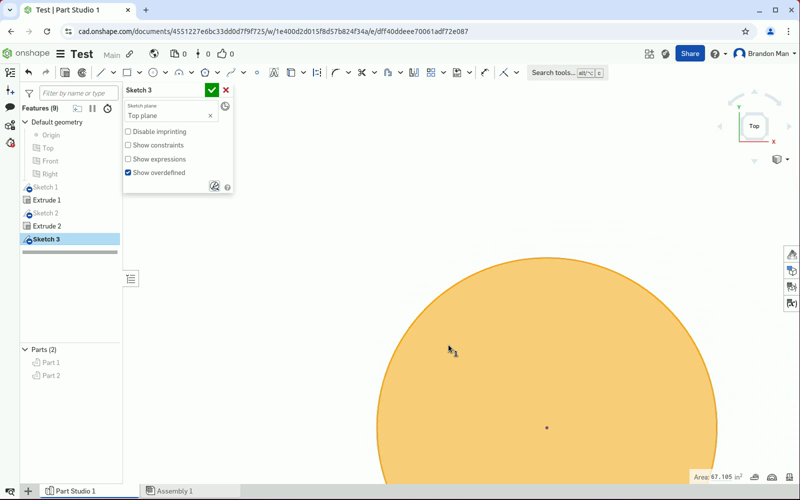
scroll(-6)
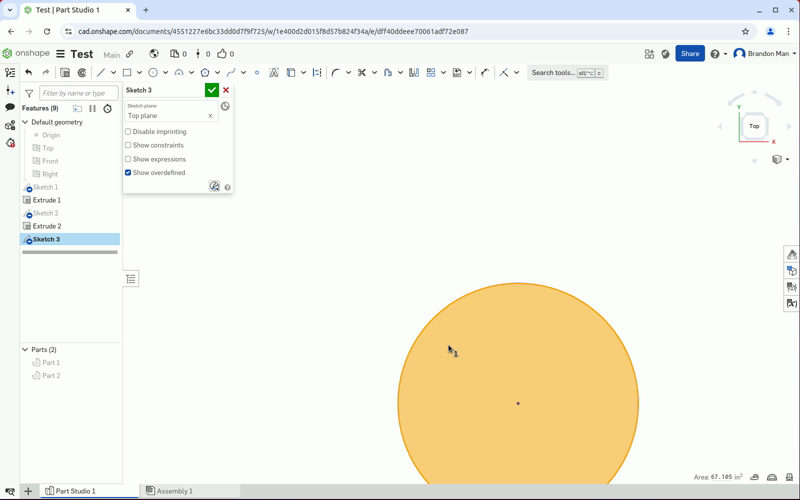
scroll(-6)
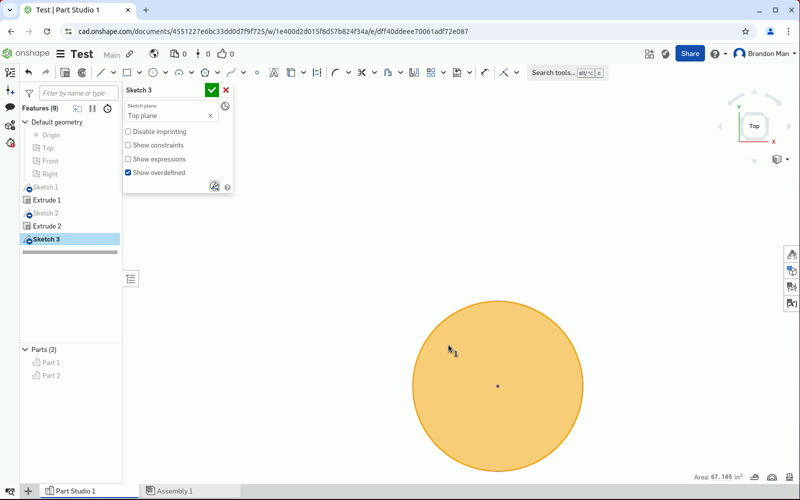
scroll(-6)
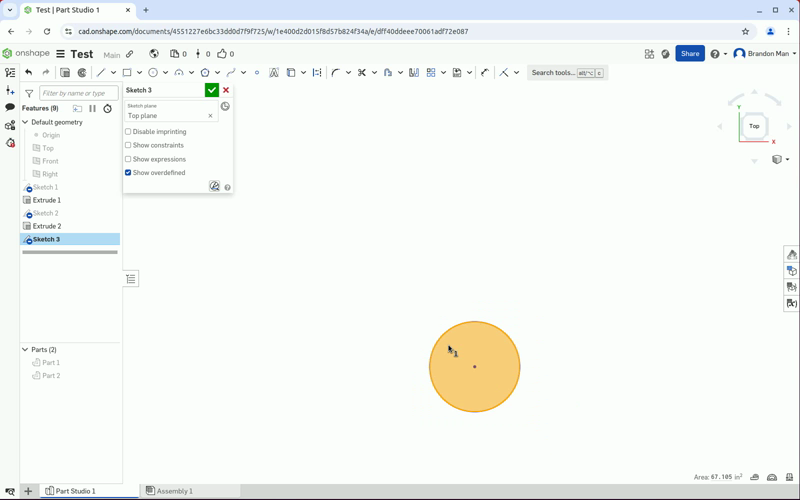
scroll(-6)
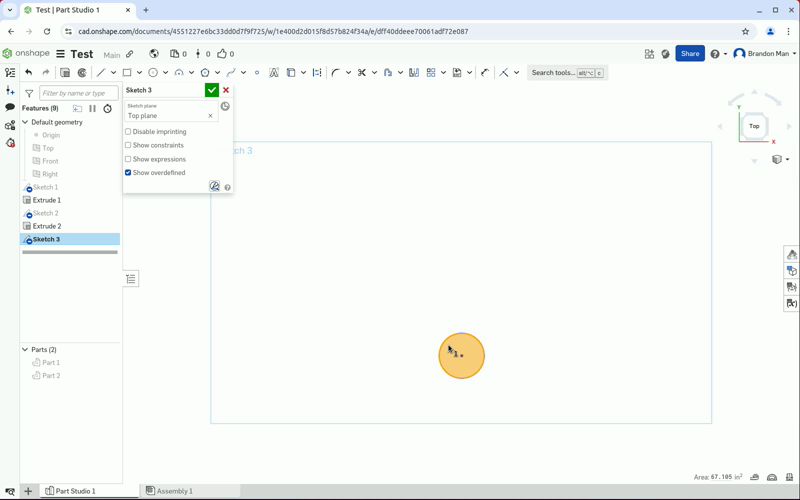
mouse_move(73, 352)
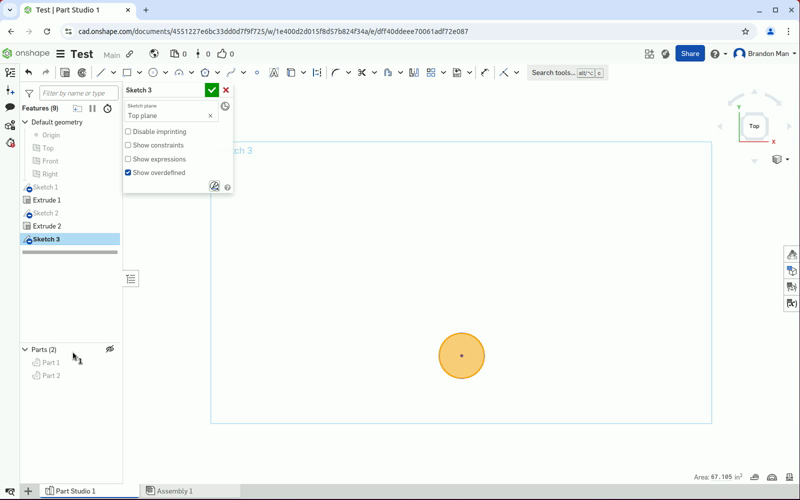
key(shift+y)
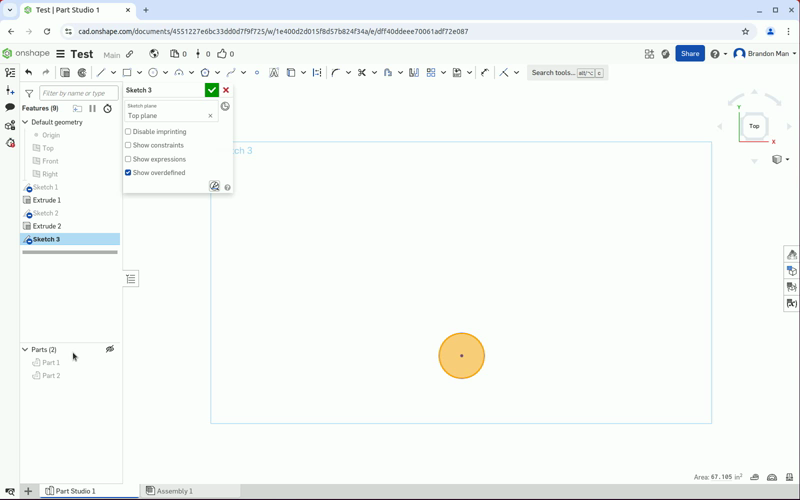
key(shift+e)
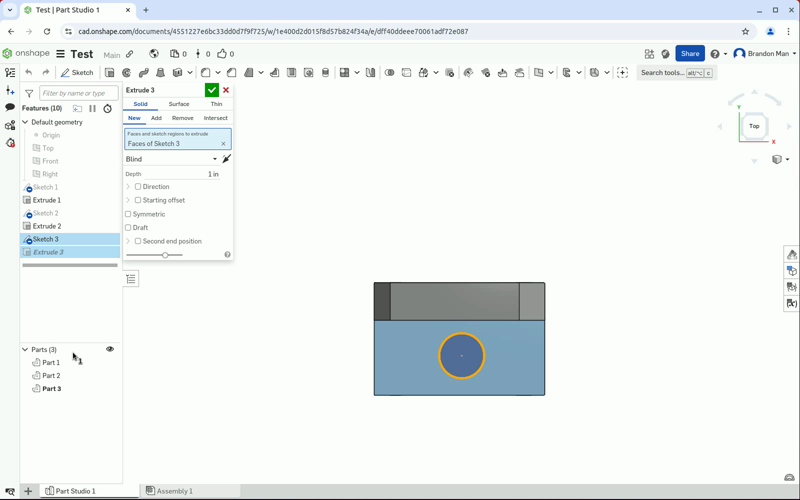
mouse_move(143, 106)
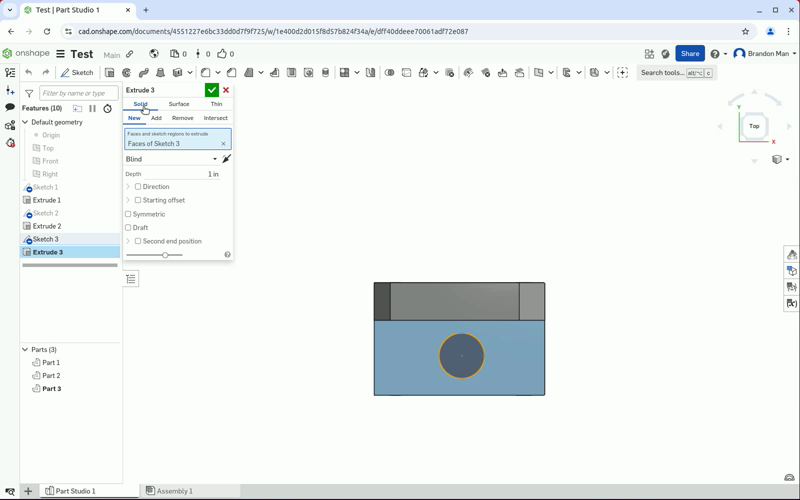
click(143, 106)
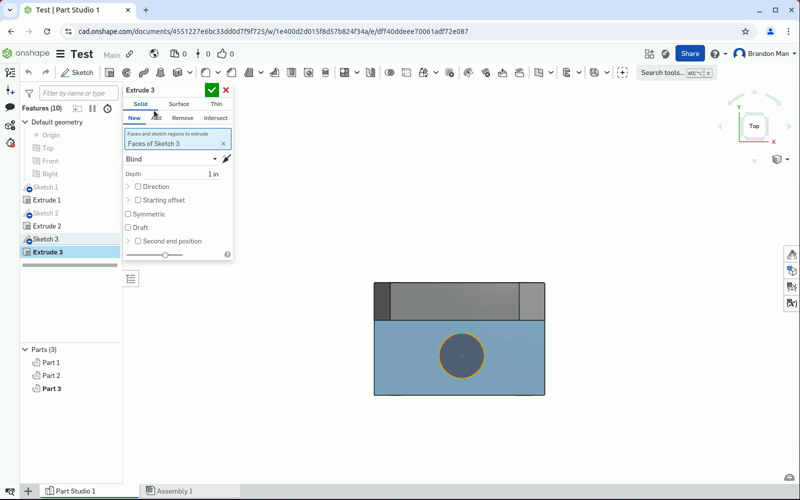
mouse_move(186, 120)
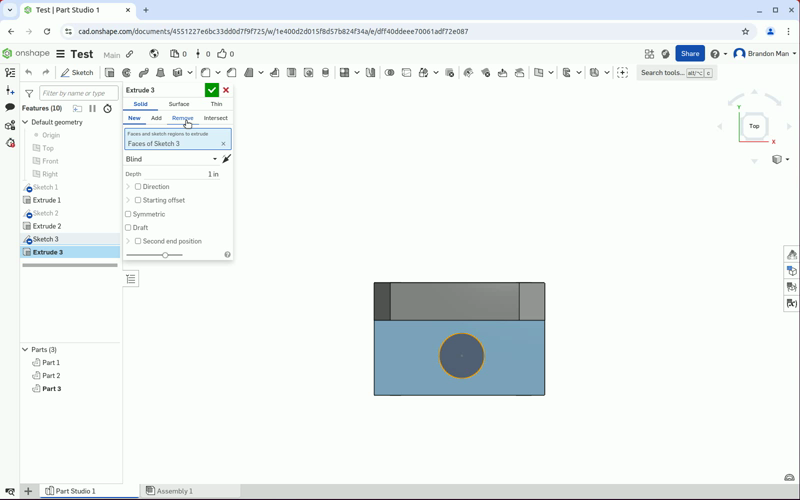
click(186, 120)
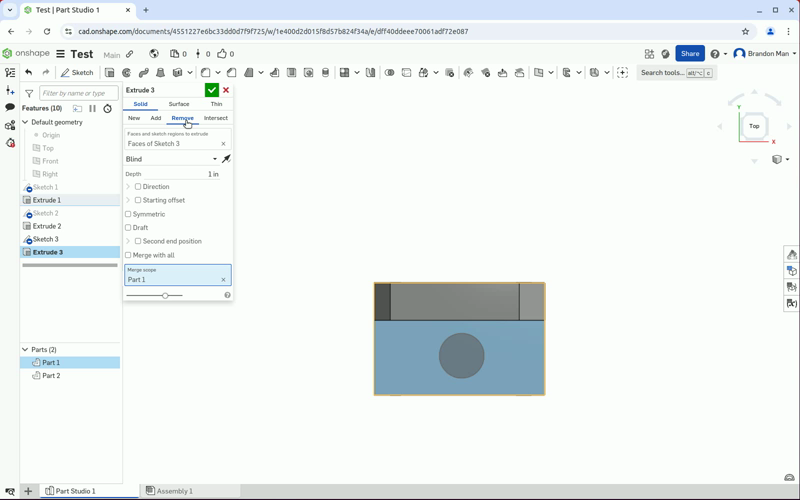
key(tab, 4)
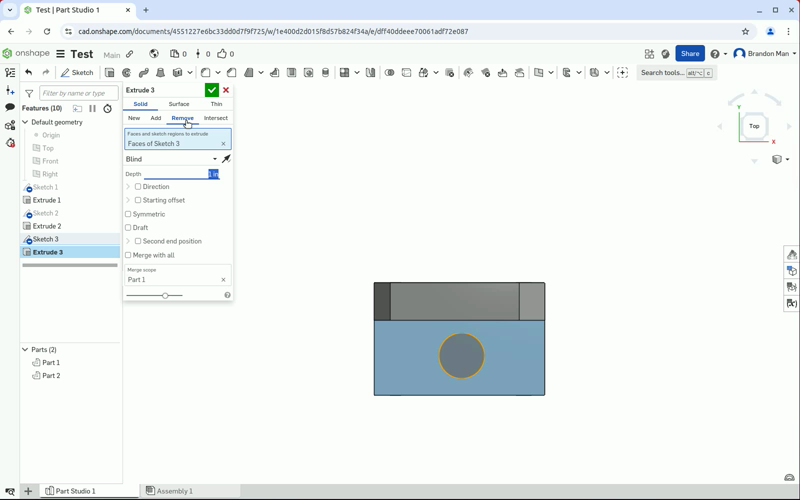
text(7.703)
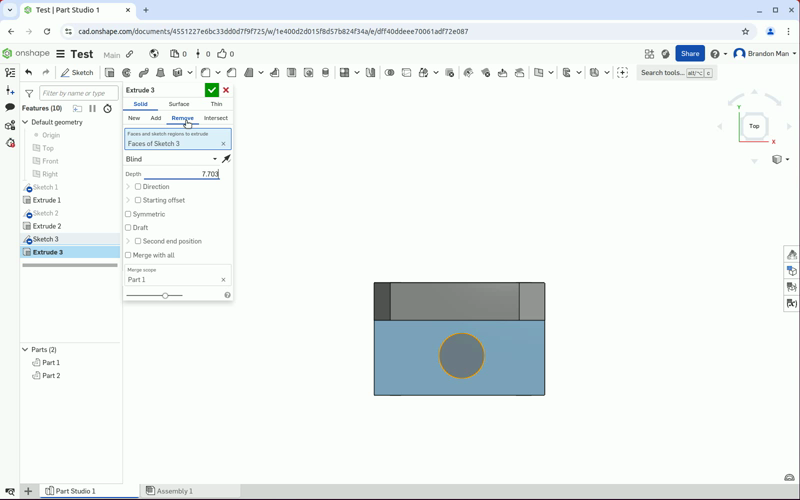
key(tab, 6)
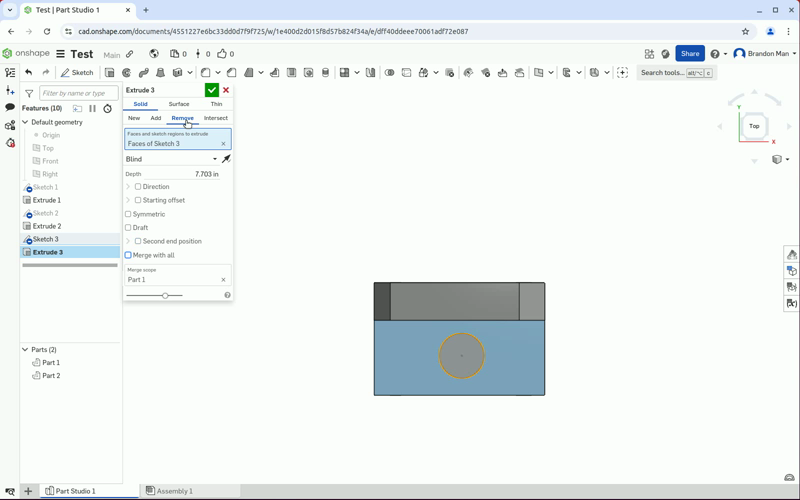
key(space)
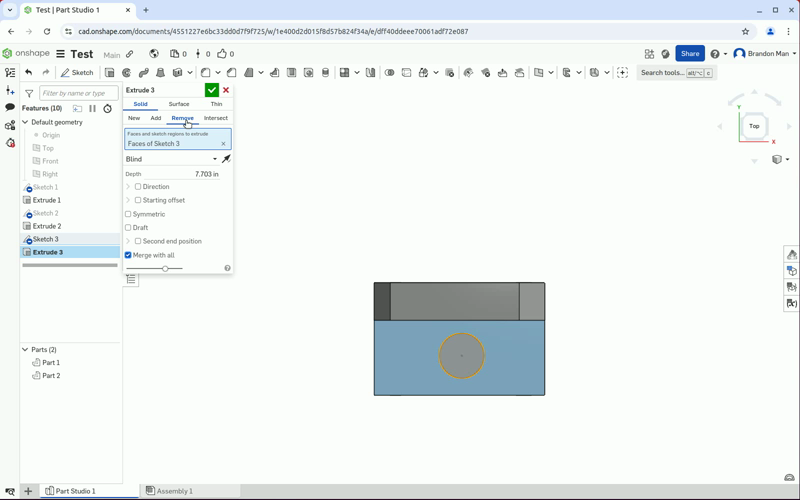
key(enter)
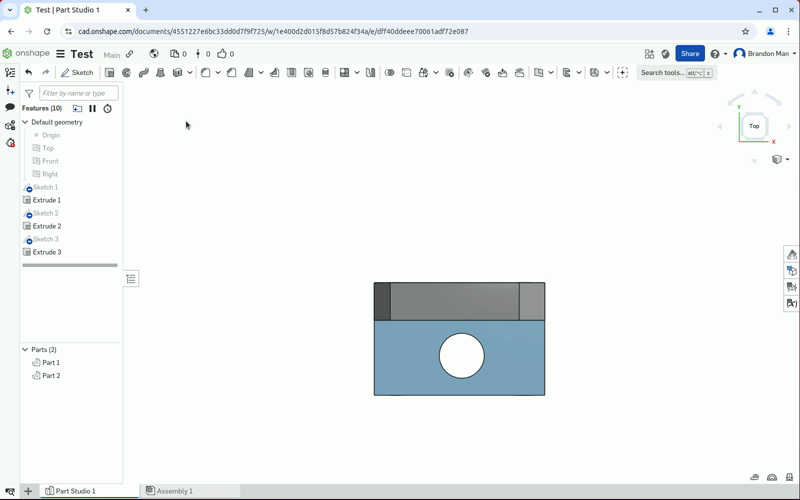
key(shift+h)
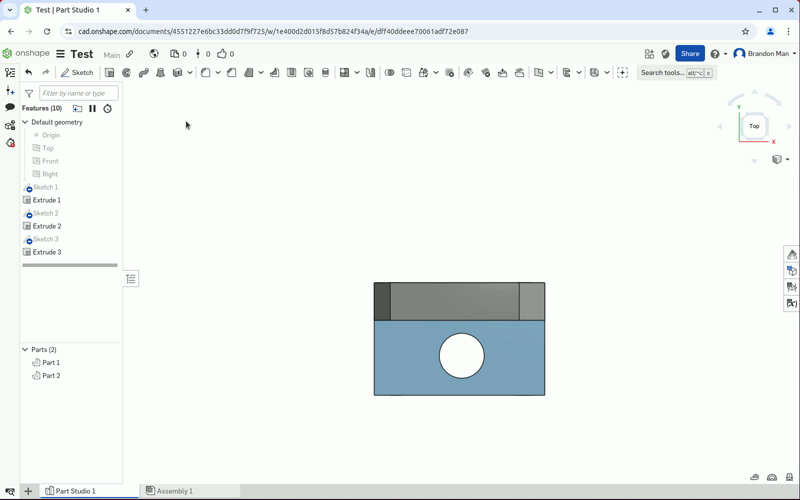
key(shift+h)
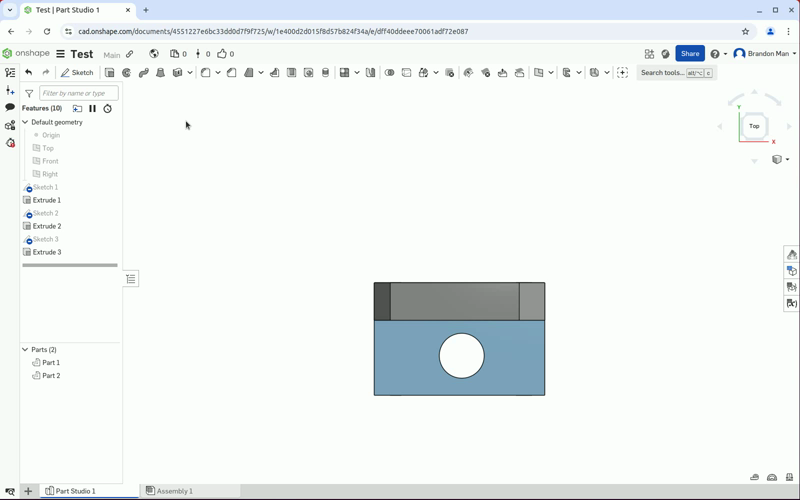
key(shift+7)
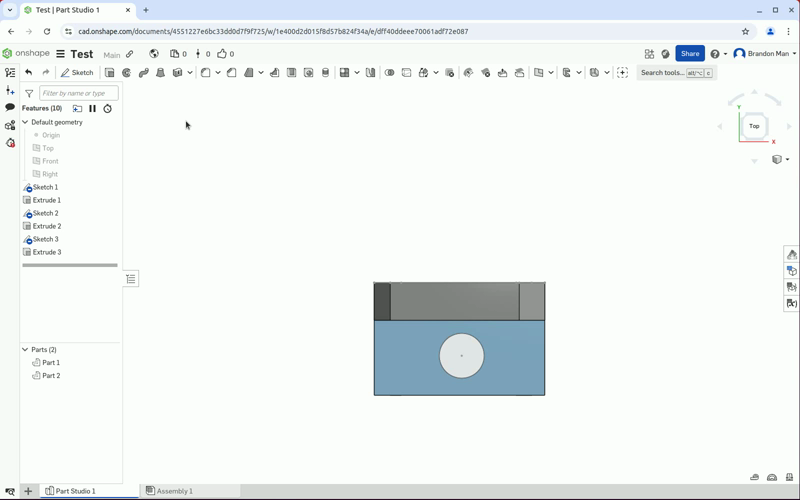
key(up, 3)
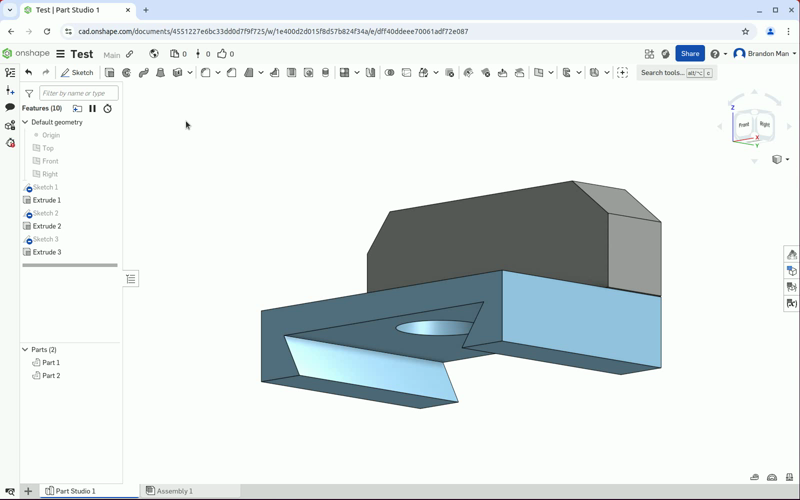
key(left, 3)
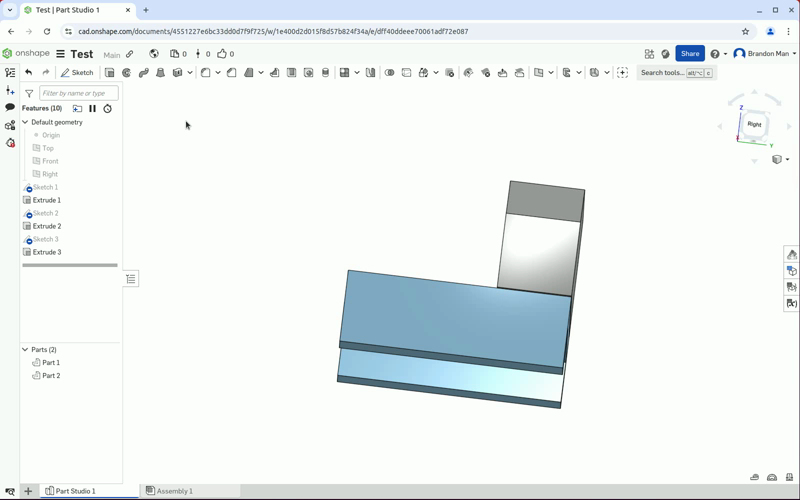
key(right, 3)
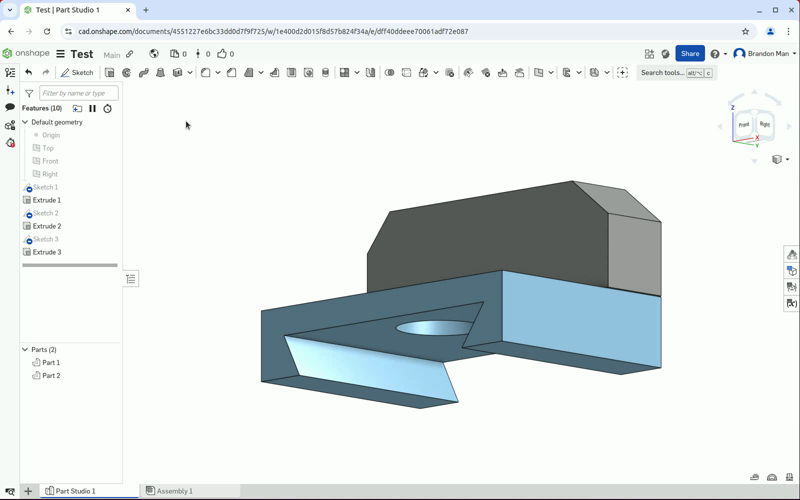
key(down, 3)
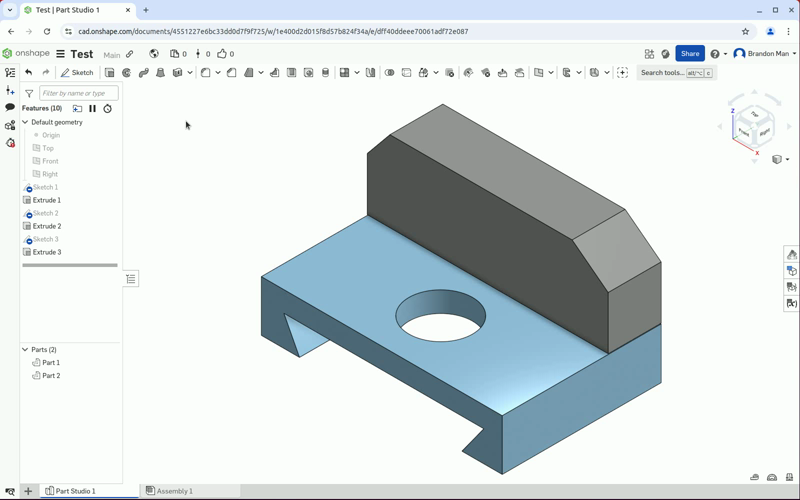
mouse_move(73, 189)
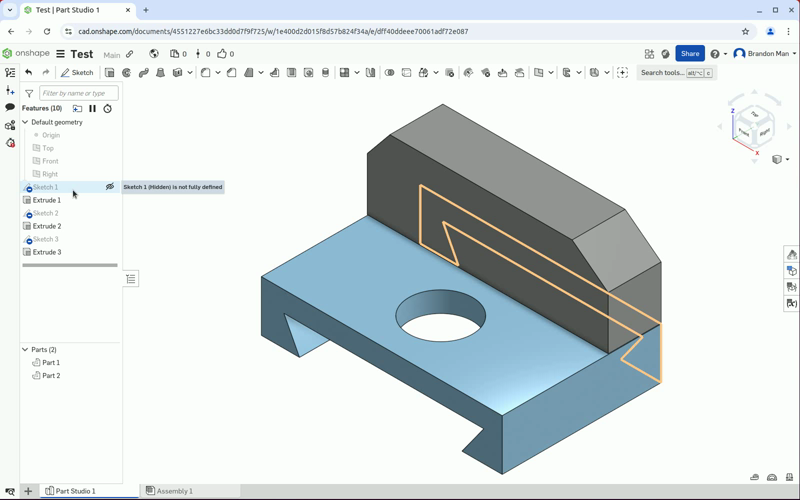
click(73, 189)